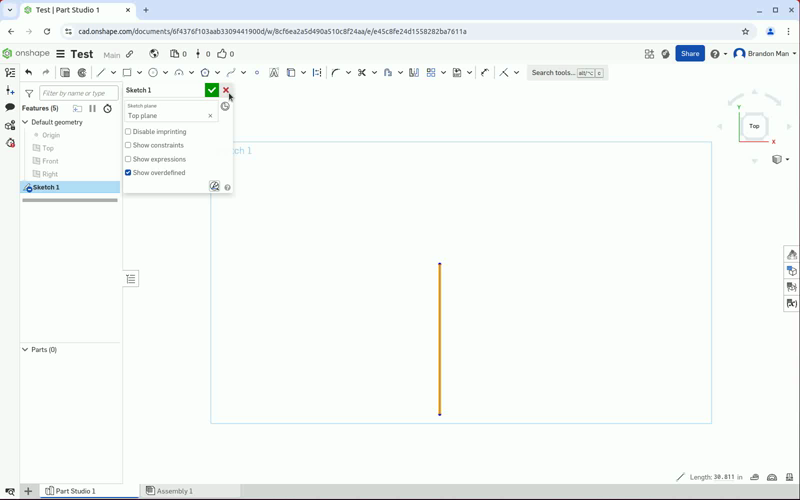
key(shift+h)
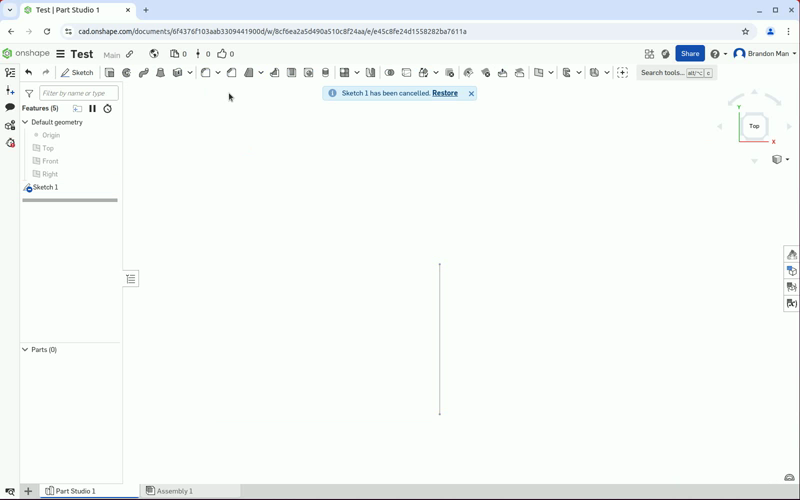
key(shift+s)
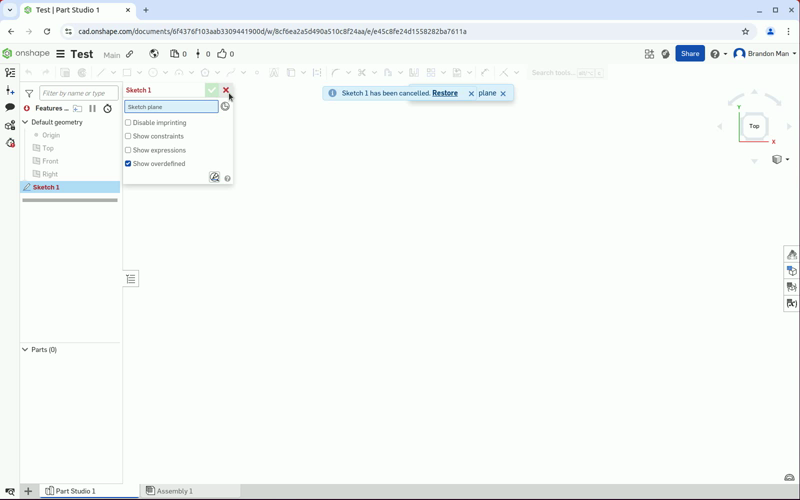
mouse_move(73, 150)
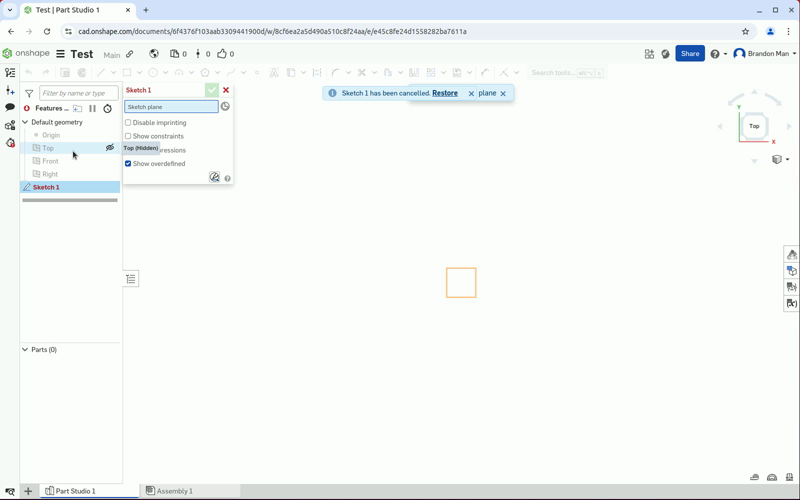
click(73, 150)
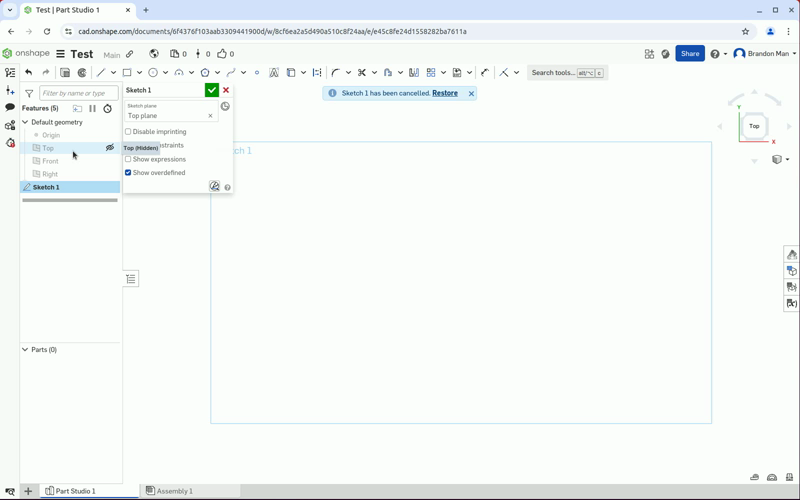
mouse_move(73, 352)
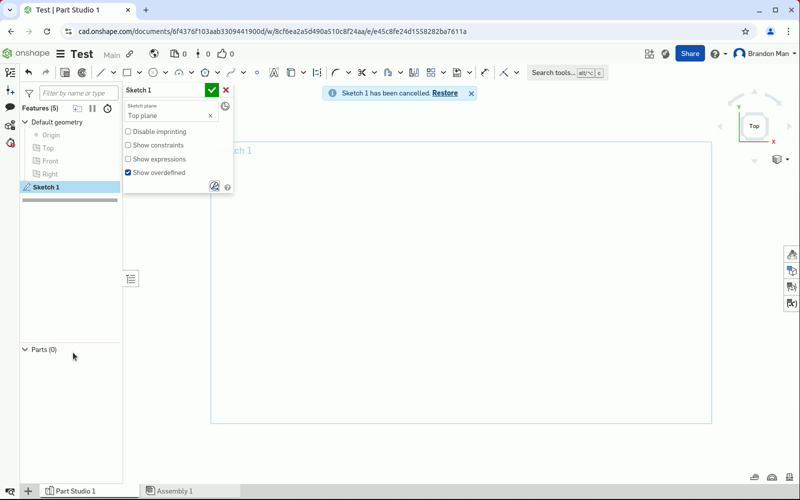
key(y)
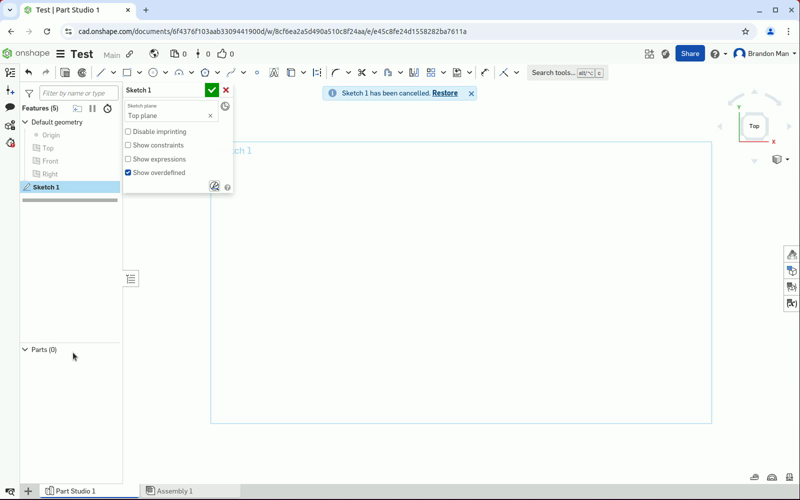
key(l)
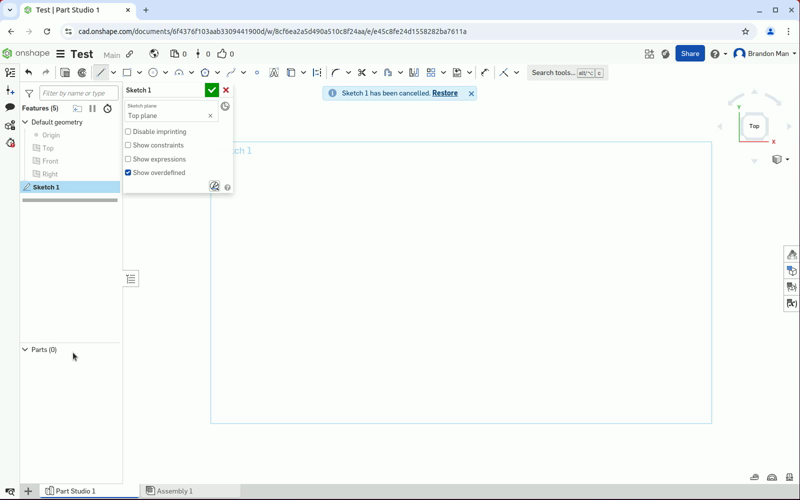
key_down(shift)
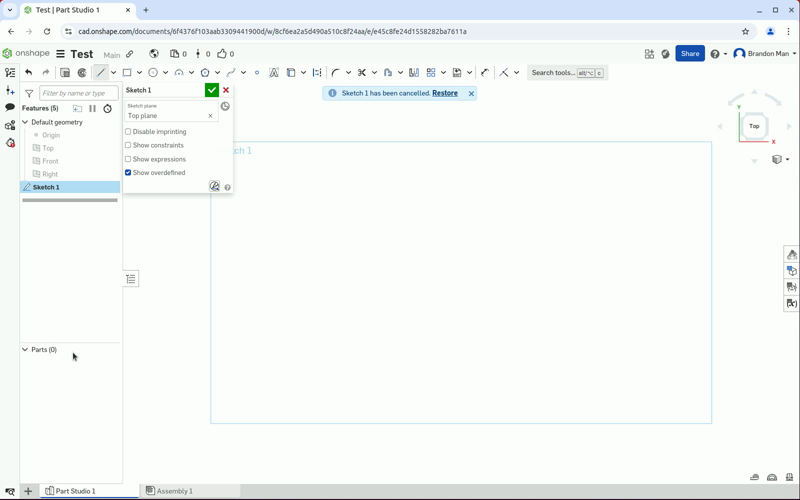
mouse_move(348, 320)
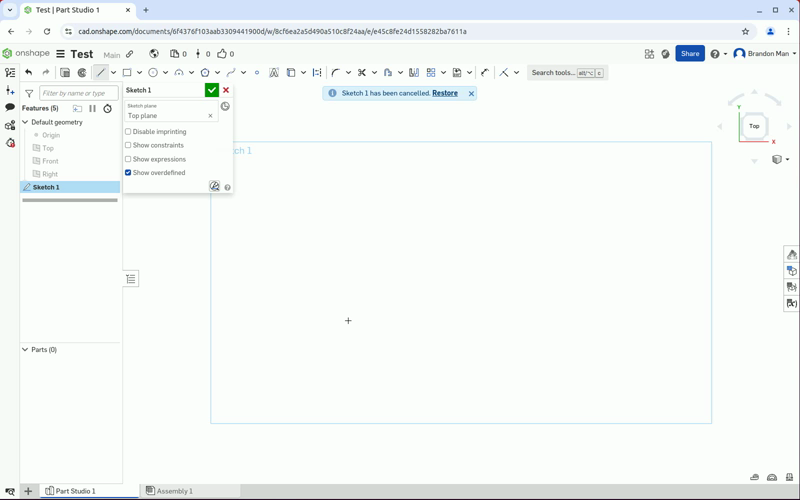
click(348, 320)
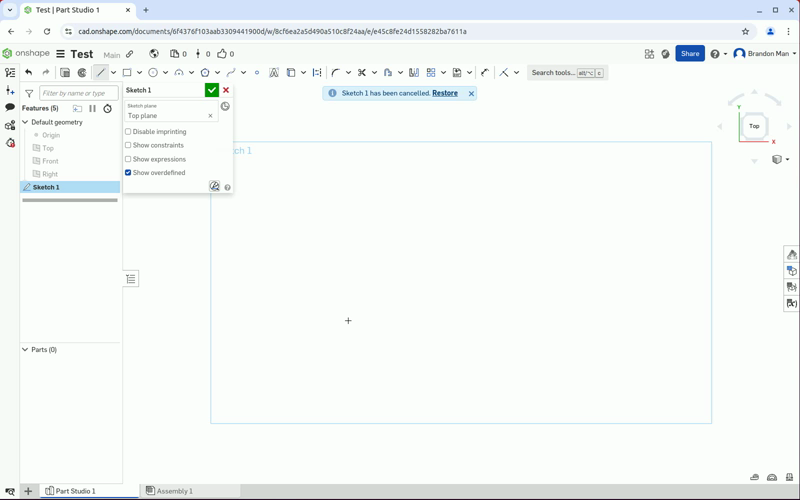
key_up(shift)
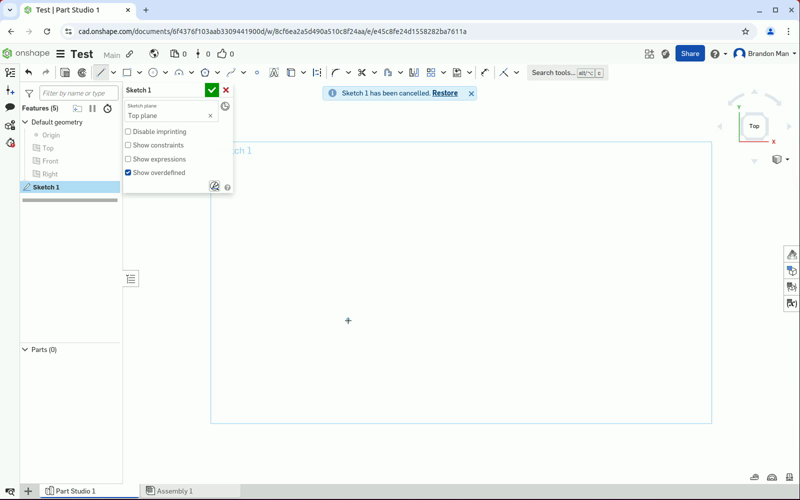
key_down(shift)
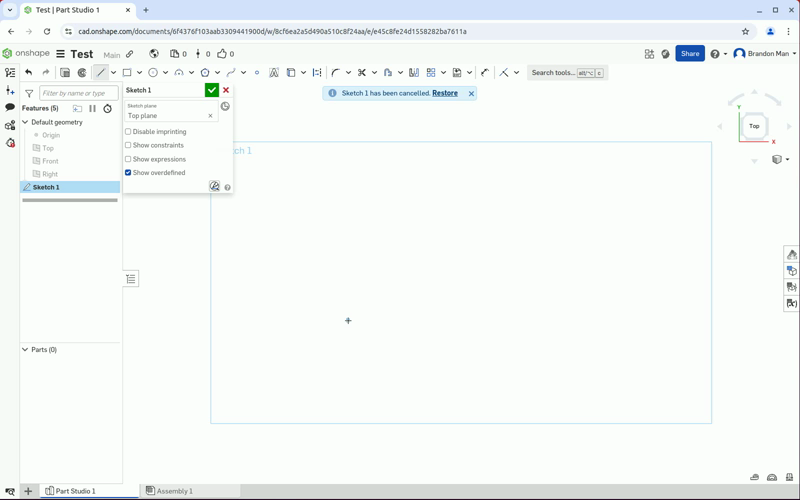
mouse_move(498, 320)
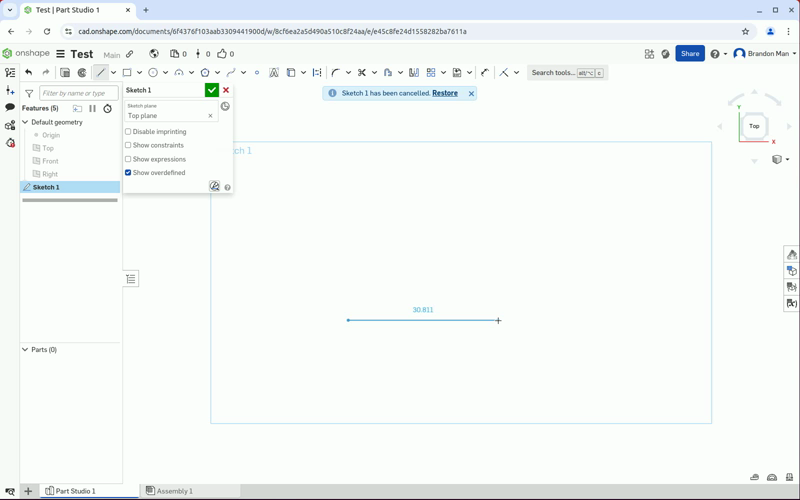
click(498, 320)
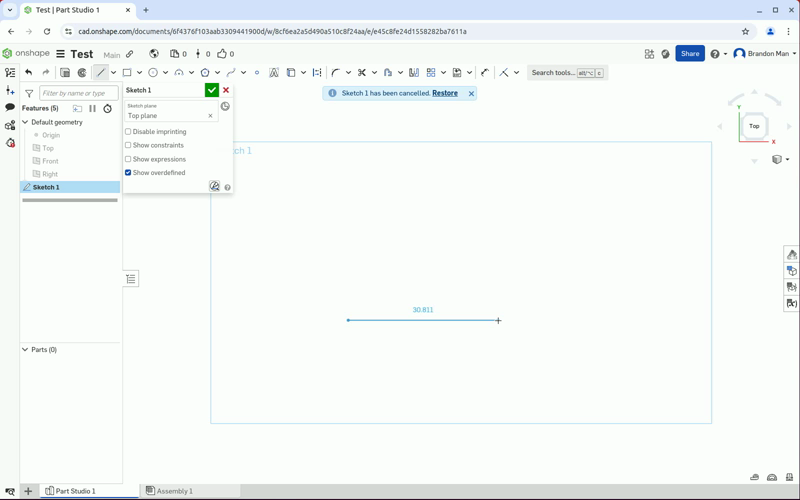
key_up(shift)
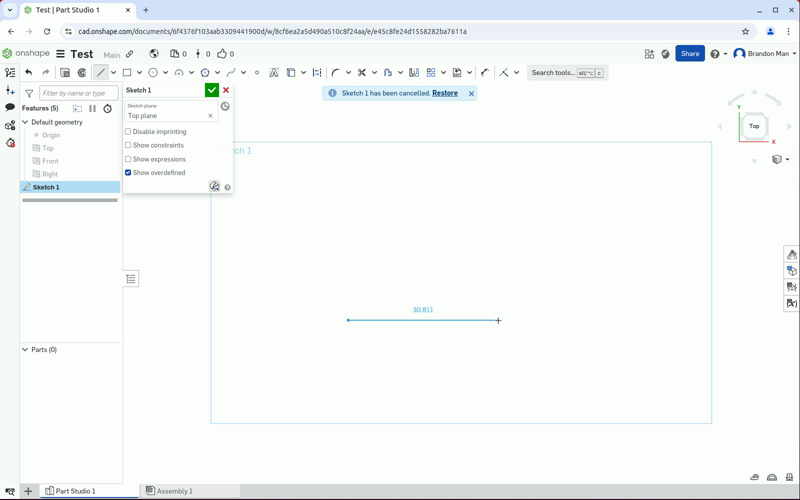
key_down(shift)
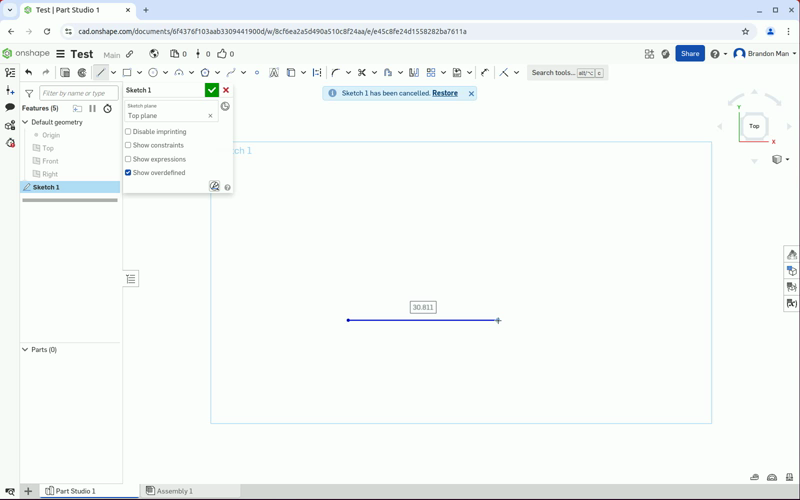
mouse_move(498, 244)
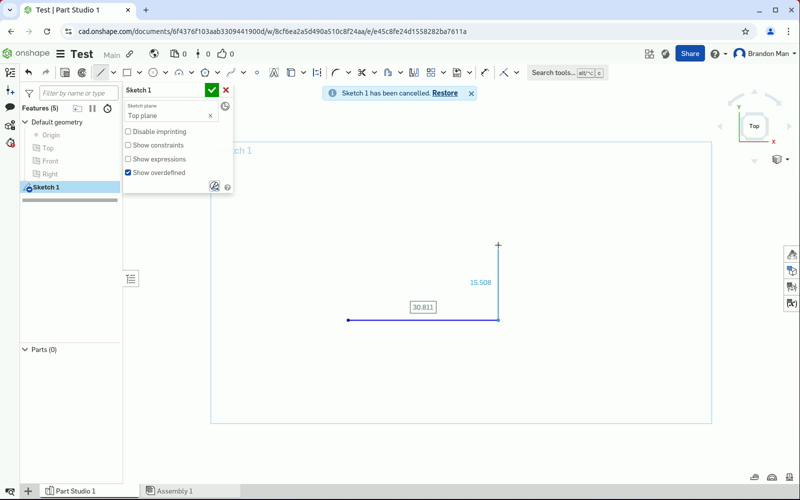
click(498, 244)
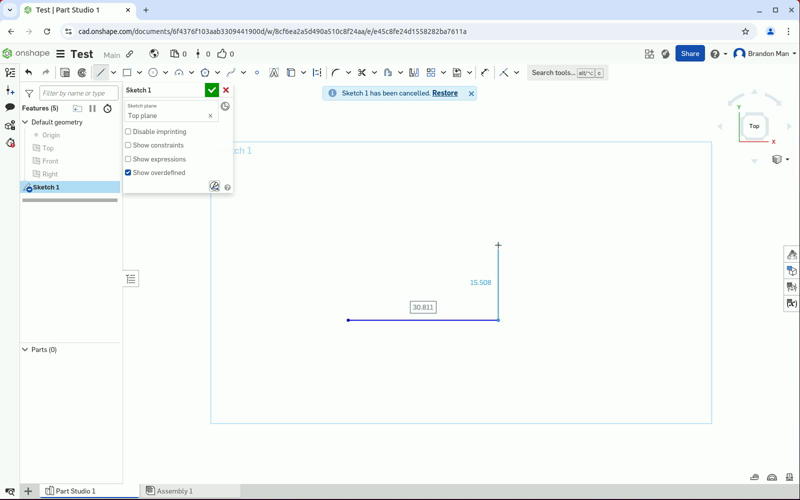
key_up(shift)
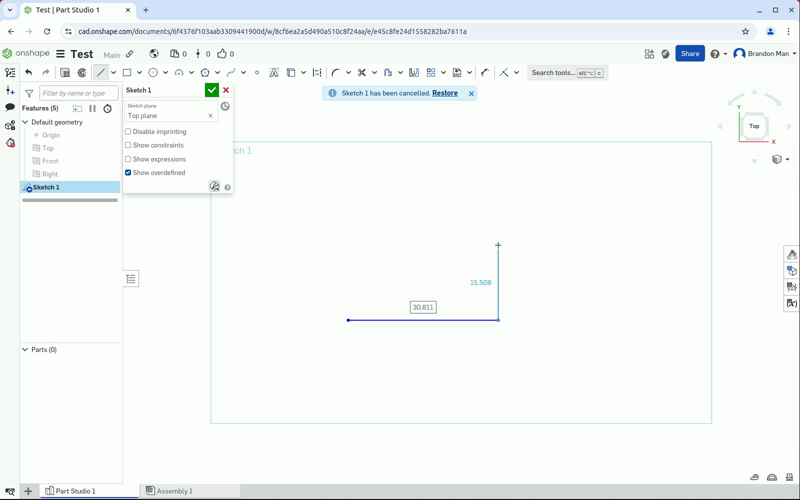
key_down(shift)
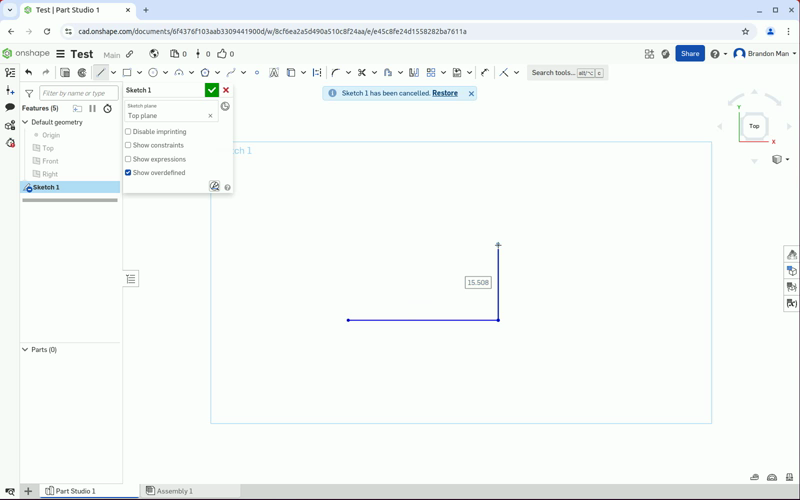
mouse_move(348, 244)
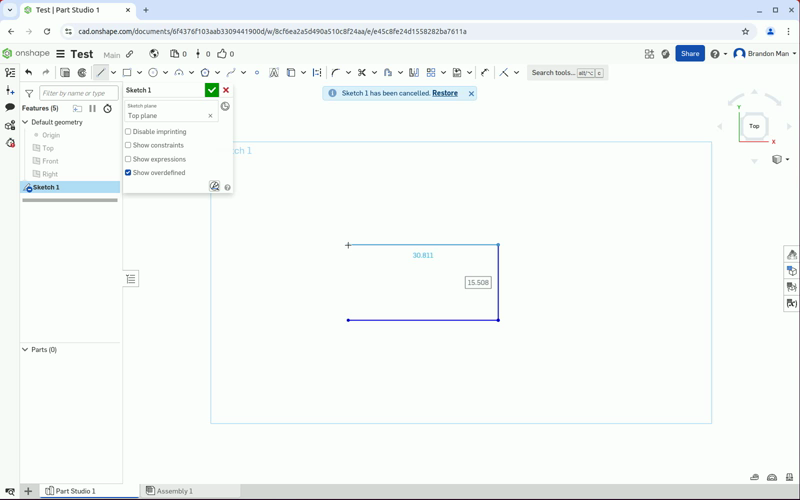
click(348, 244)
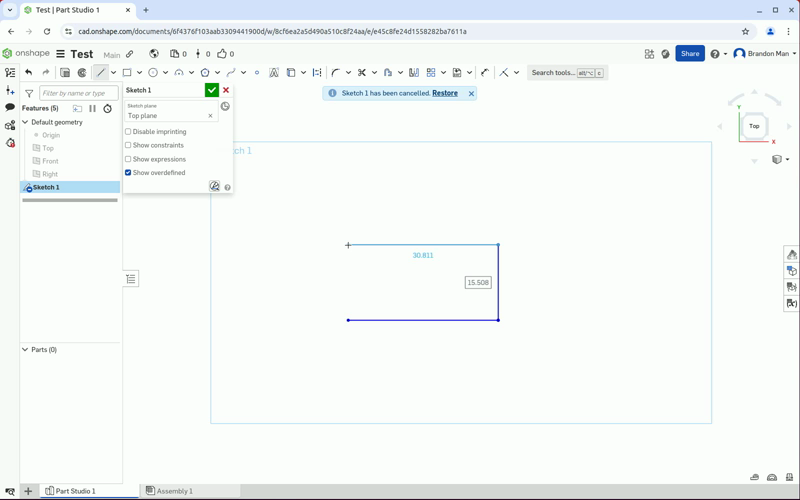
key_up(shift)
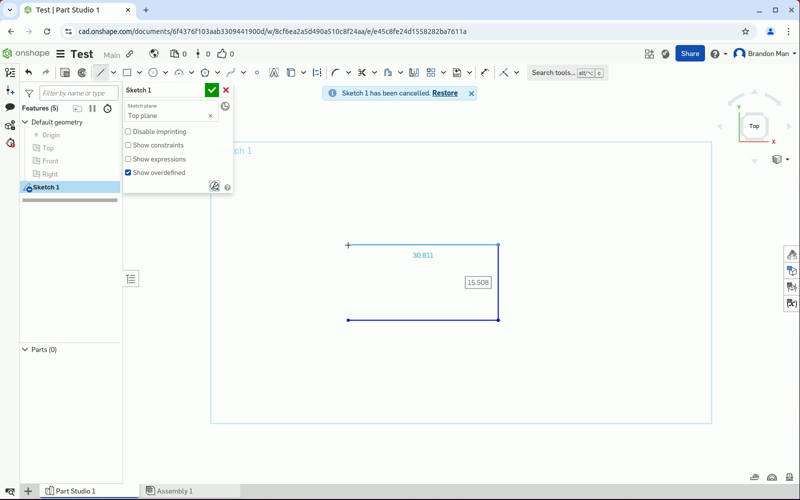
key_down(shift)
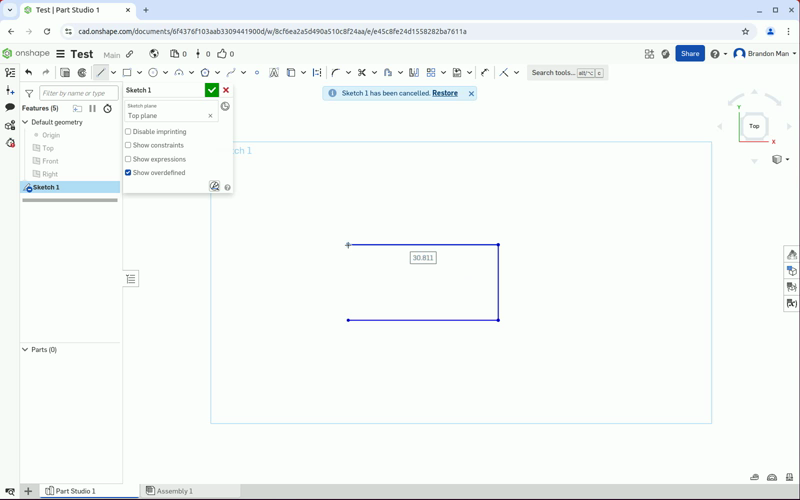
mouse_move(348, 320)
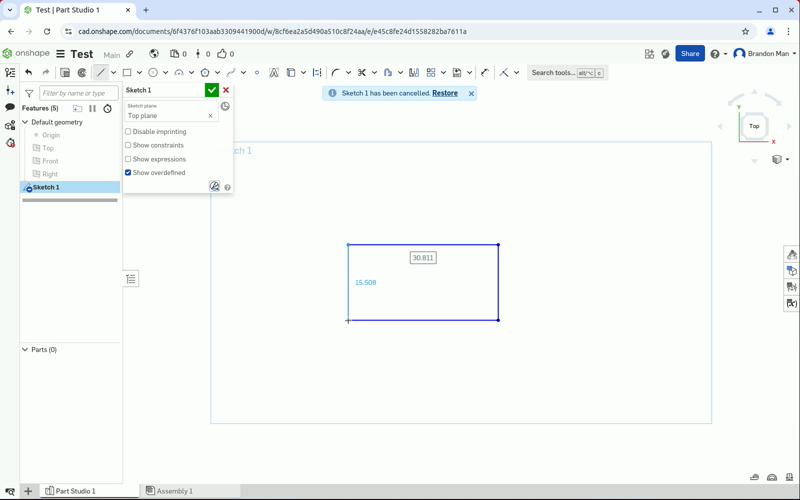
key_up(shift)
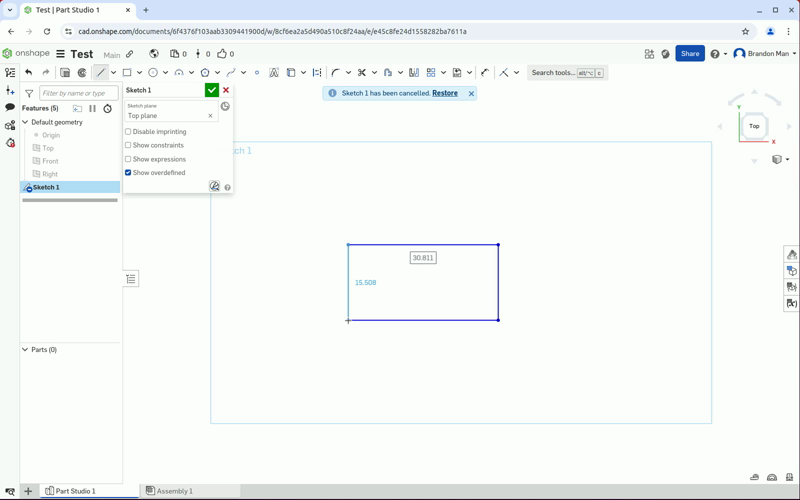
click(348, 320)
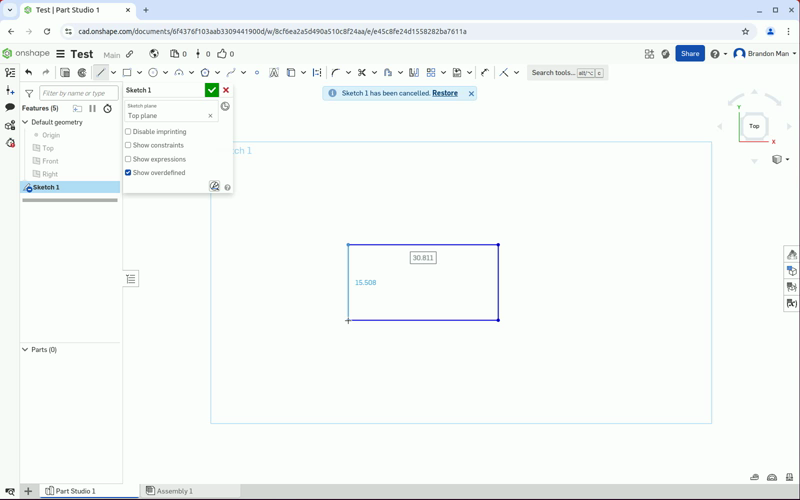
key(esc)
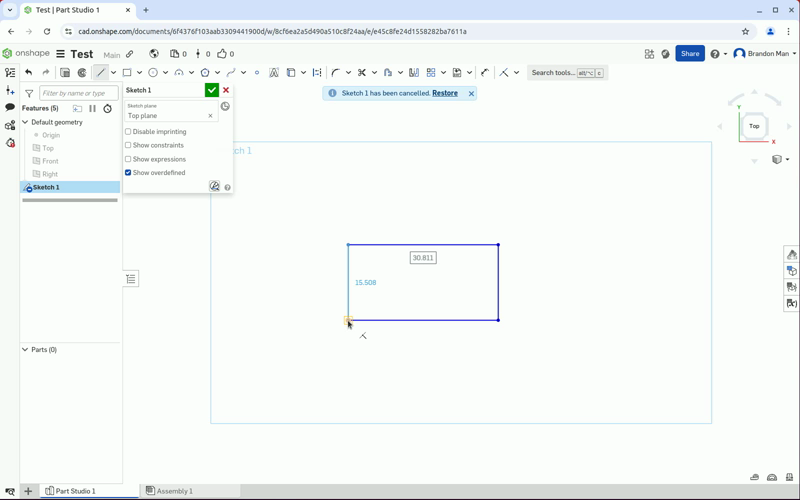
key(c)
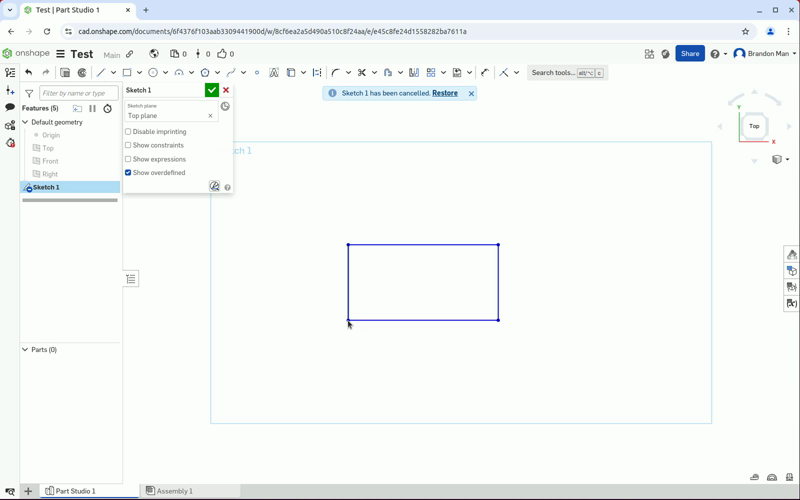
key_down(shift)
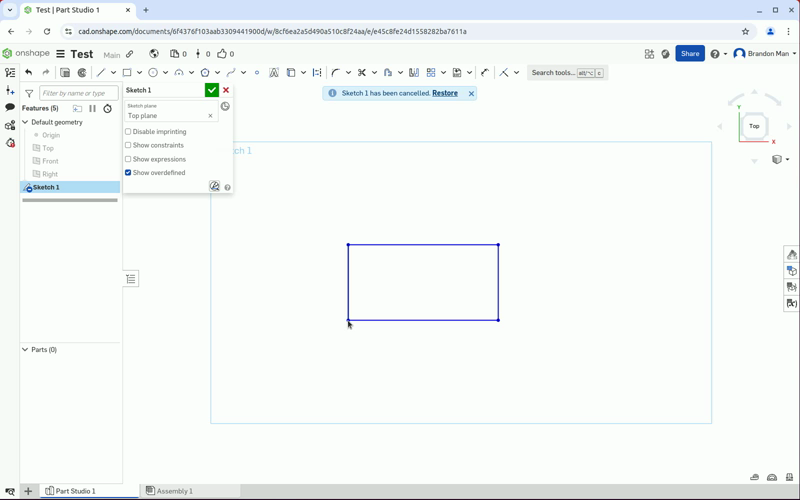
mouse_move(386, 282)
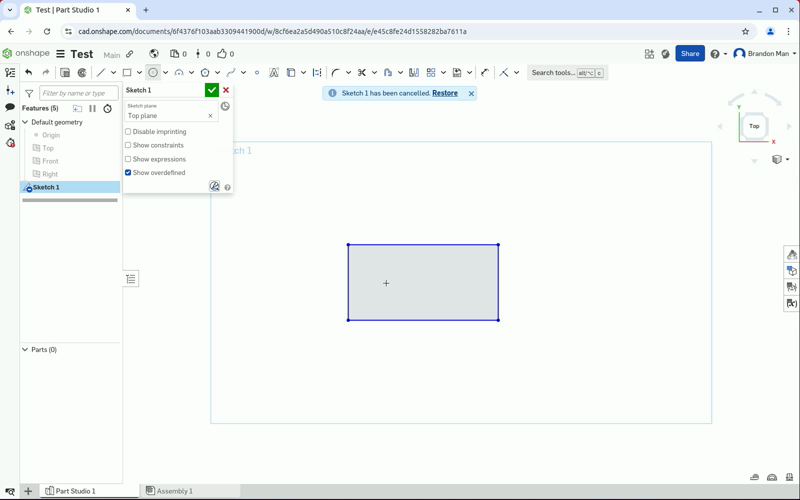
click(386, 282)
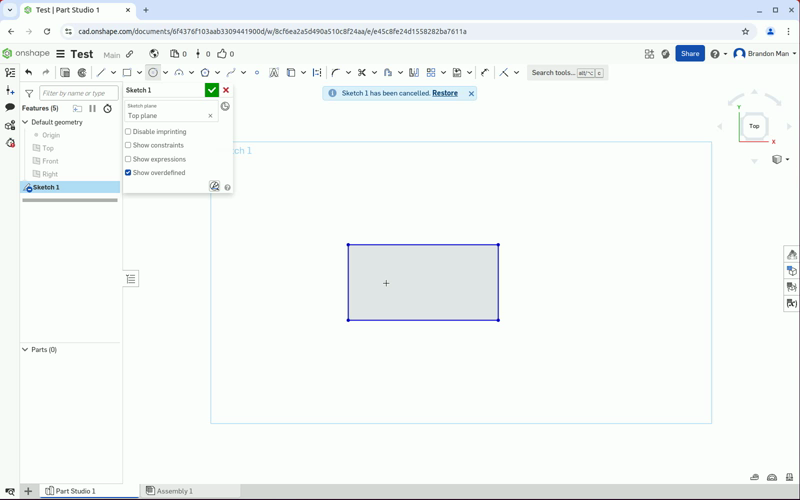
key_up(shift)
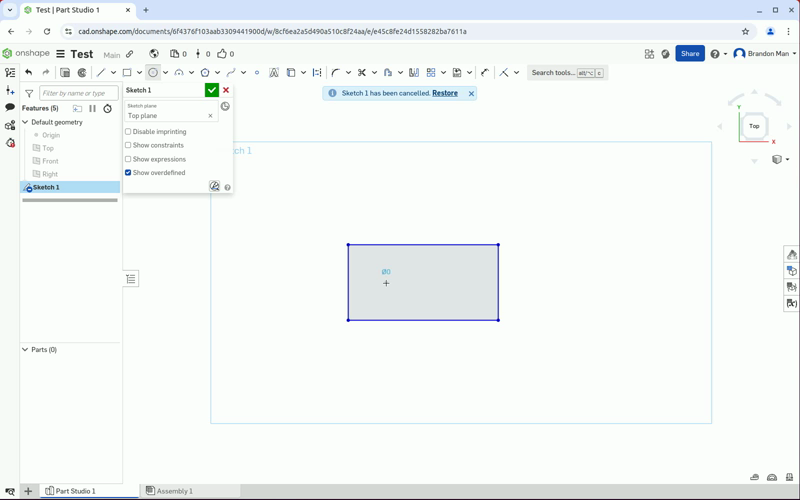
mouse_move(398, 282)
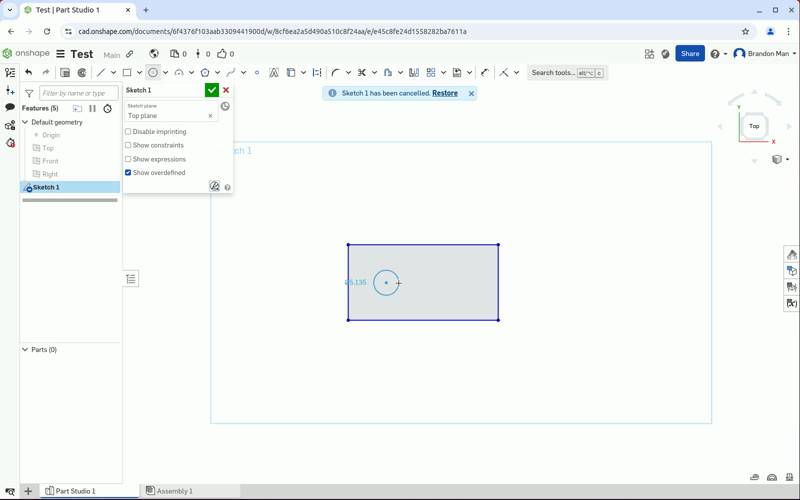
click(398, 282)
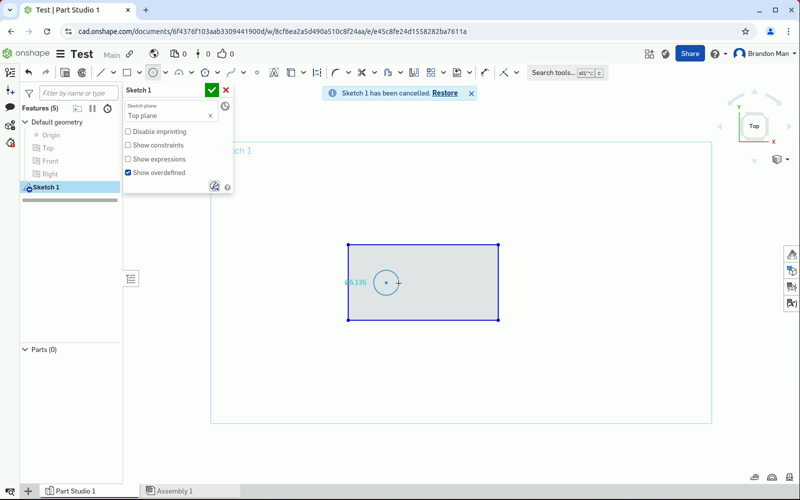
key(esc)
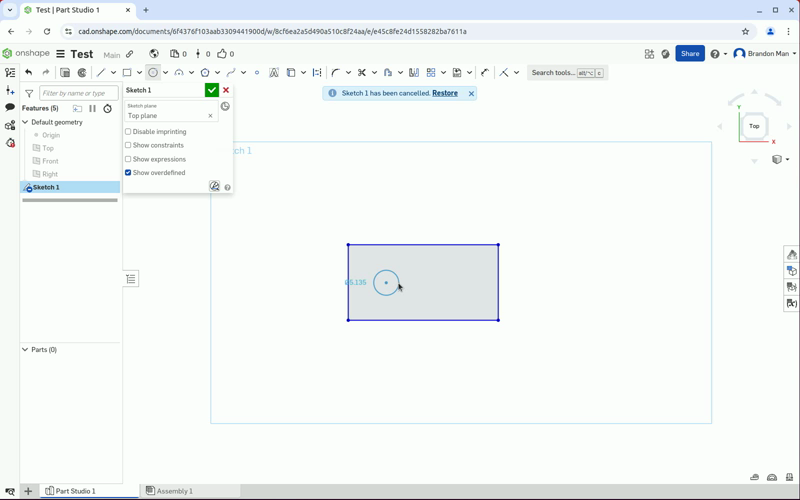
key(c)
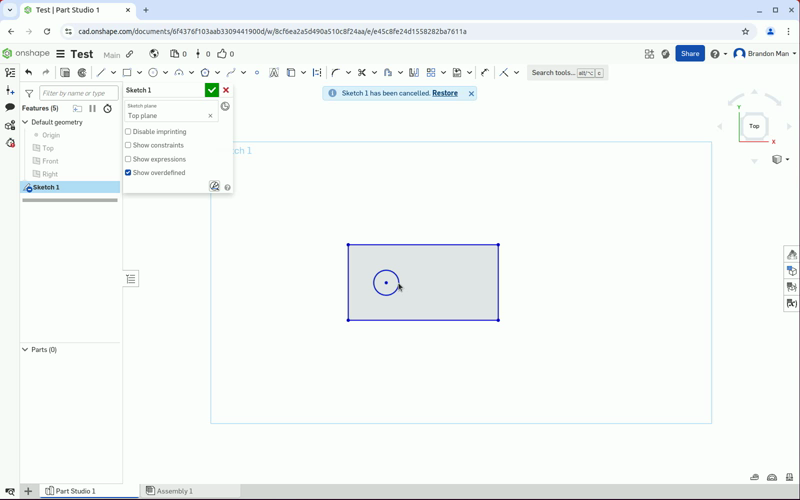
key_down(shift)
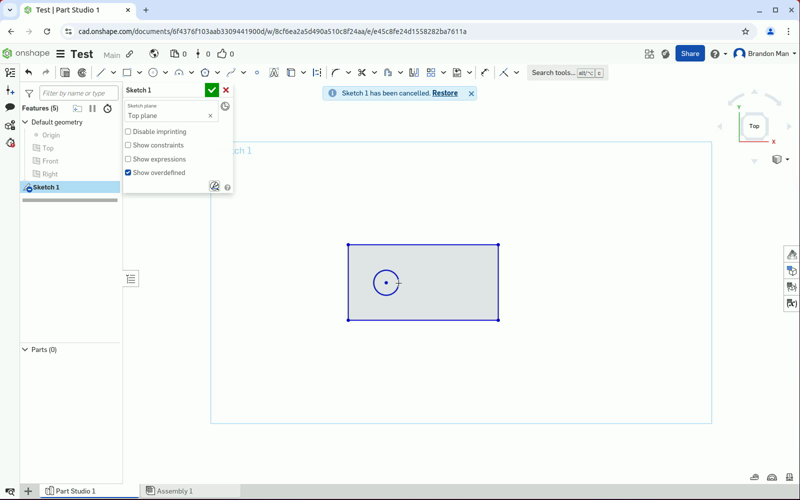
mouse_move(460, 282)
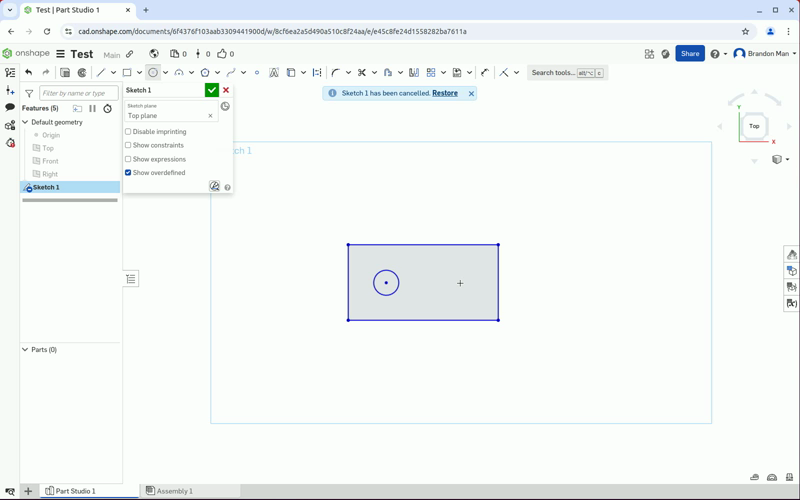
click(460, 282)
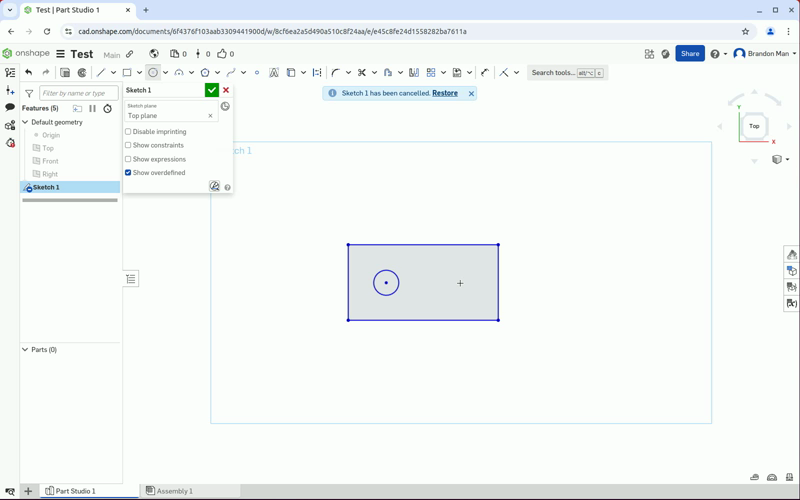
key_up(shift)
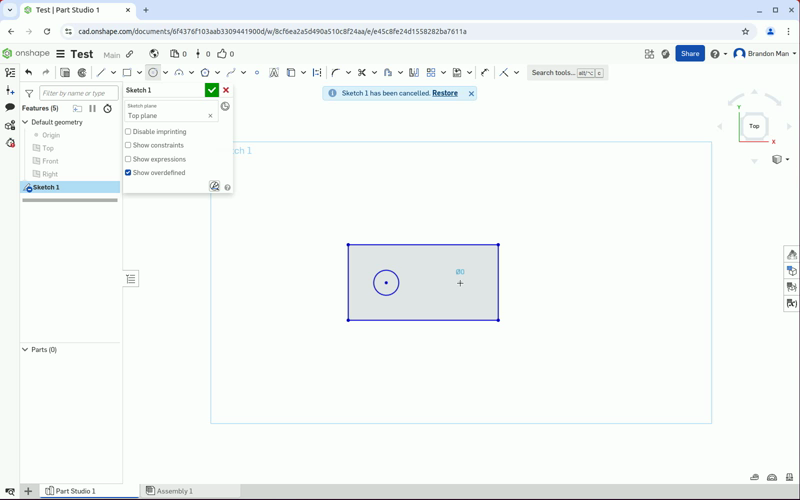
mouse_move(472, 282)
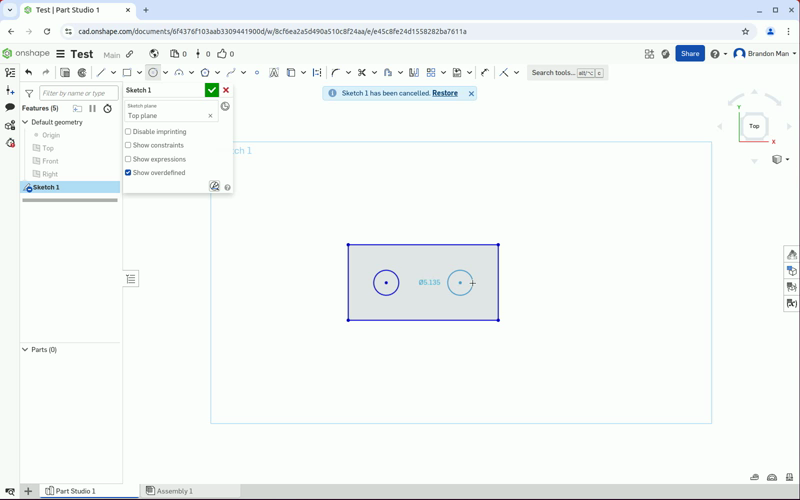
click(472, 282)
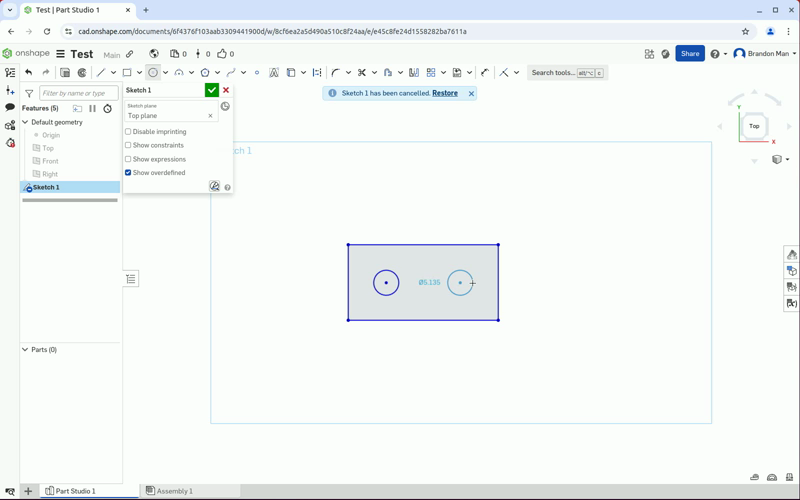
key(esc)
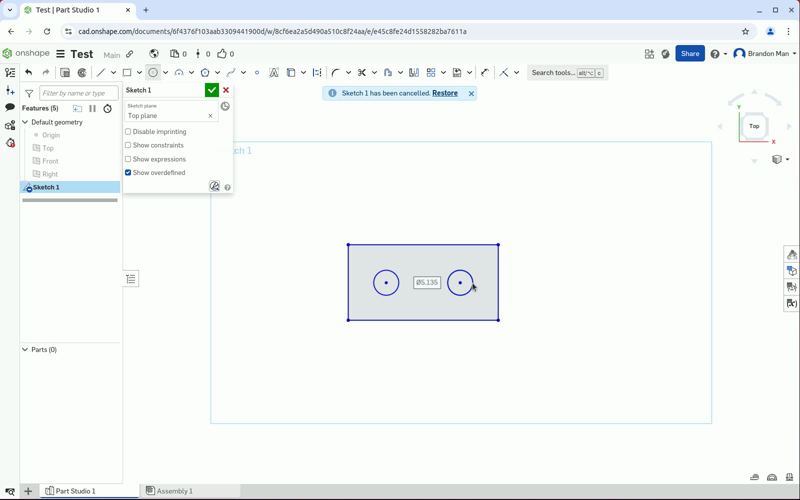
mouse_move(417, 295)
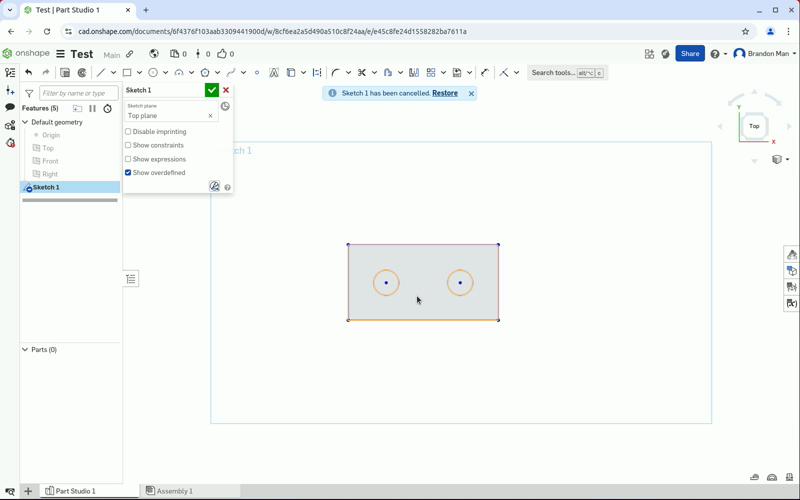
click(417, 295)
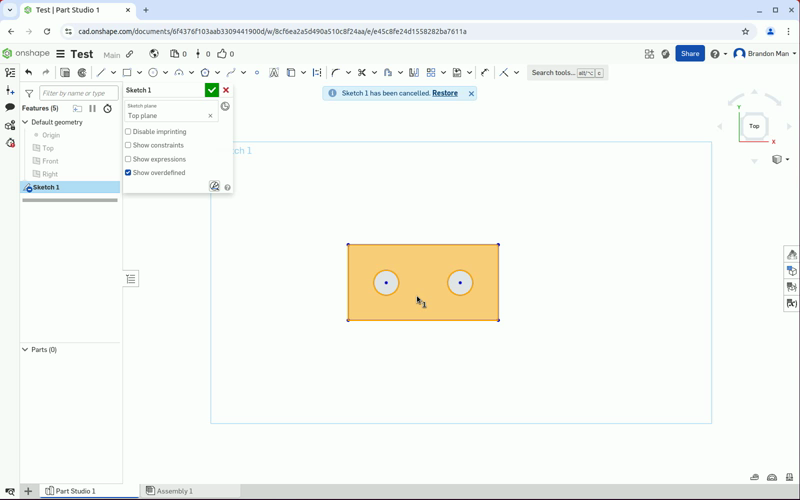
mouse_move(73, 352)
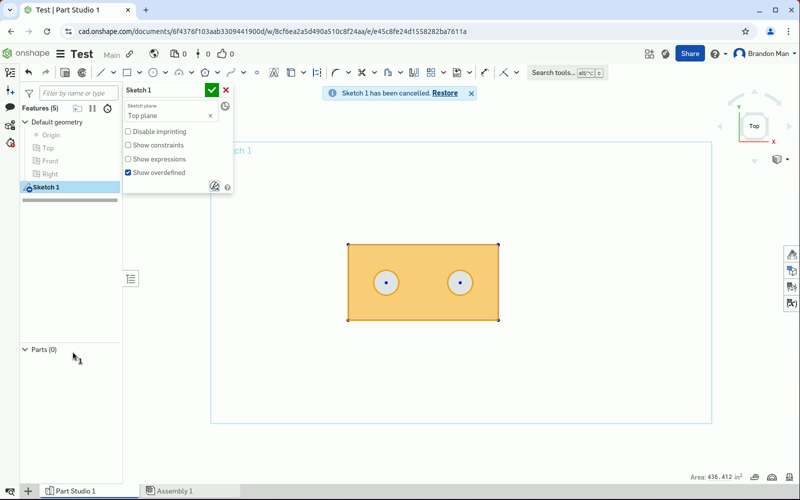
key(shift+y)
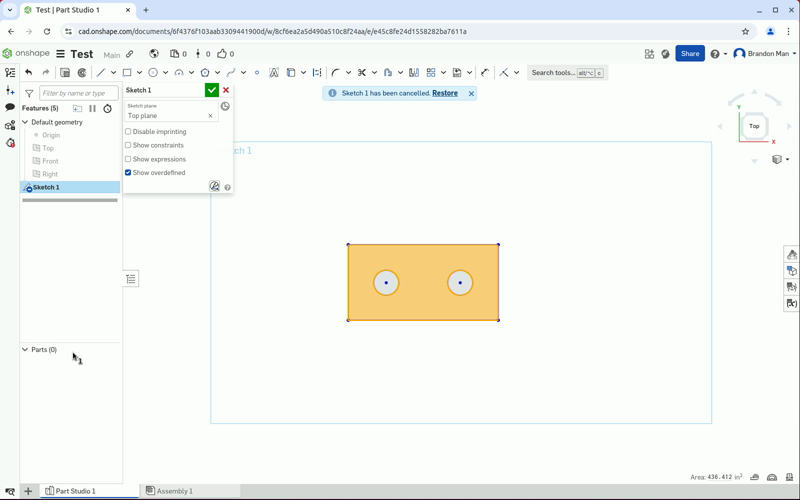
key(shift+e)
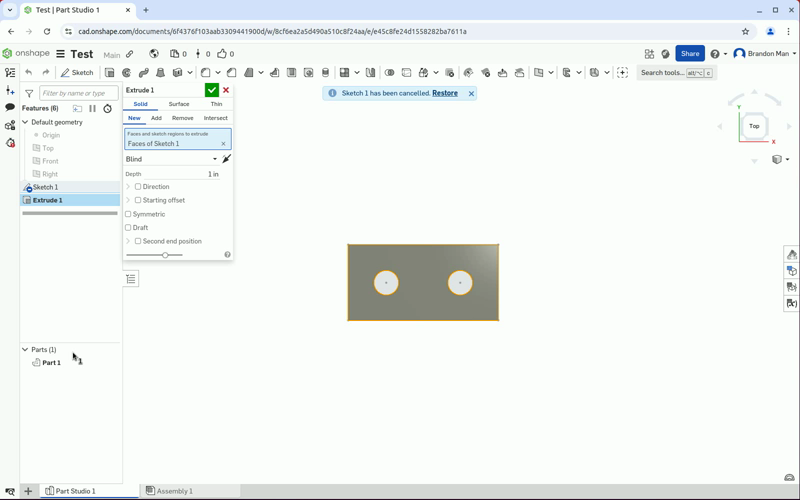
mouse_move(143, 106)
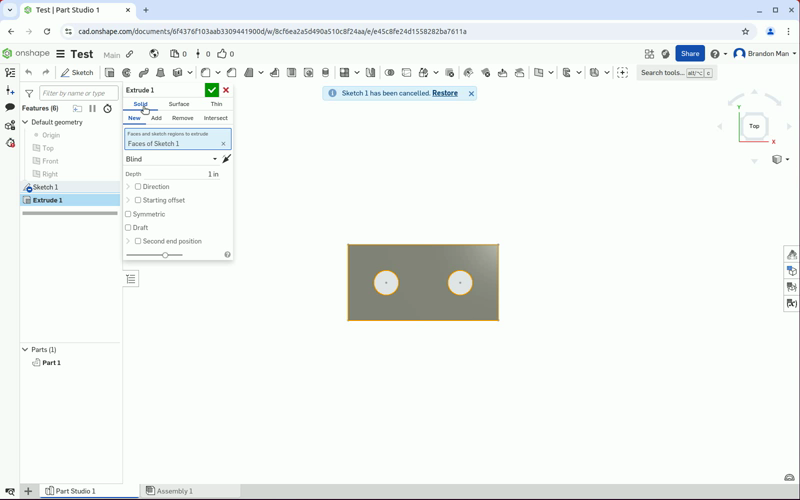
click(143, 106)
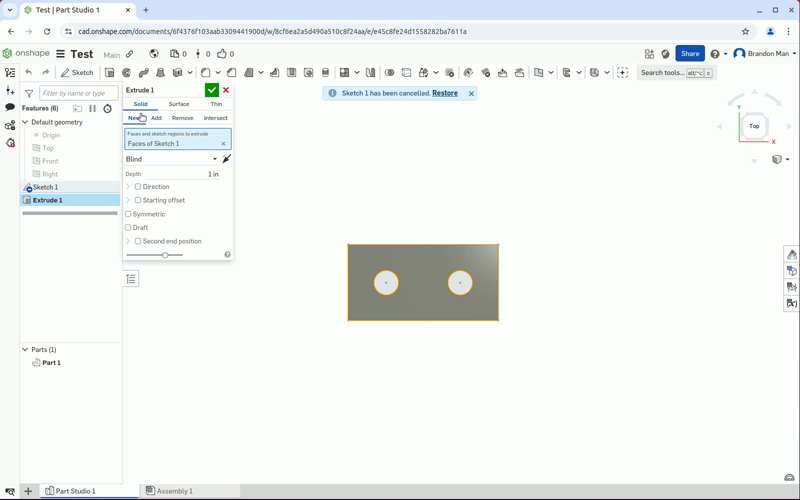
mouse_move(137, 120)
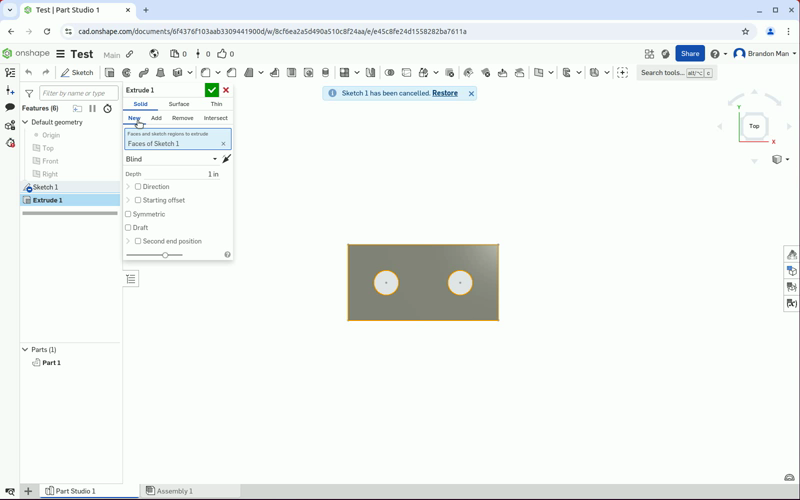
click(137, 120)
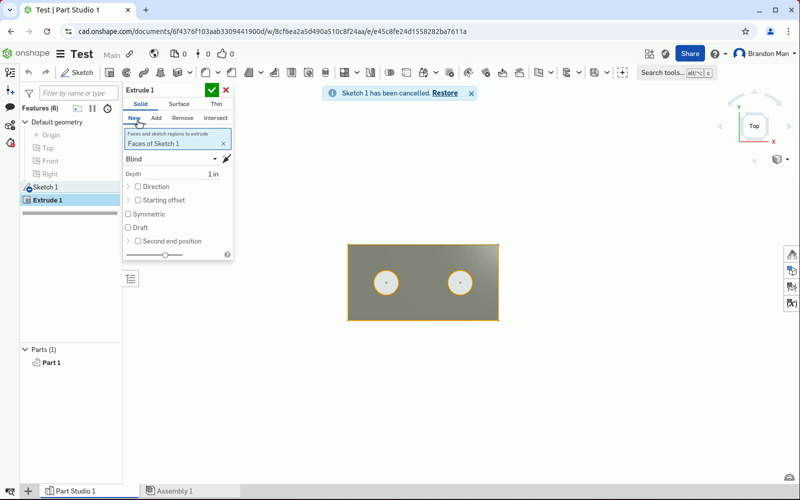
key(tab, 4)
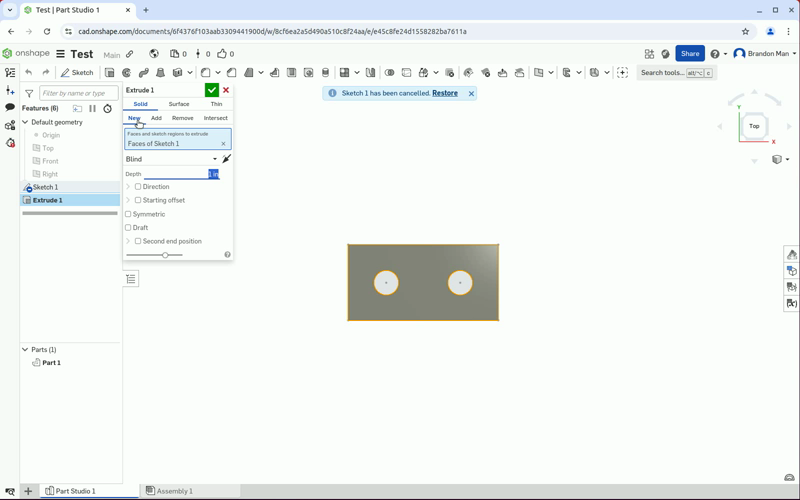
text(-0.722)
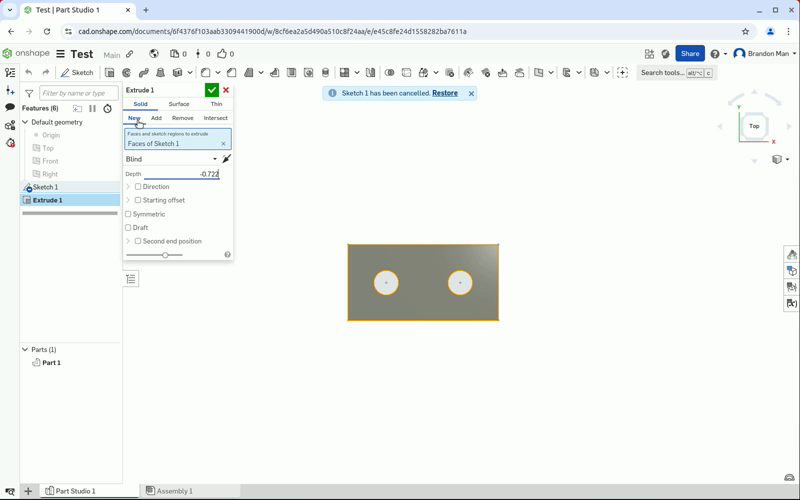
key(enter)
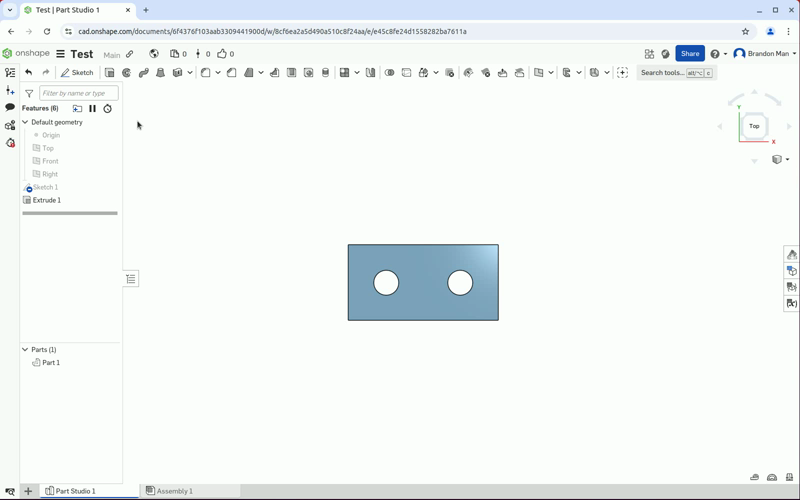
key(shift+h)
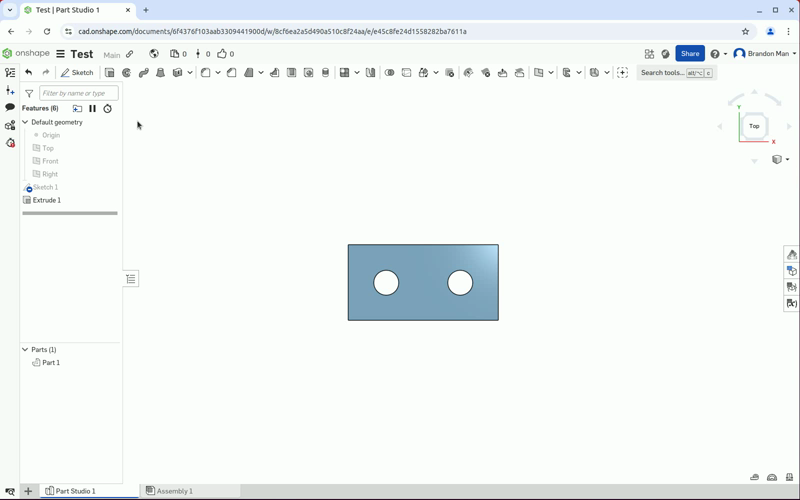
key(shift+h)
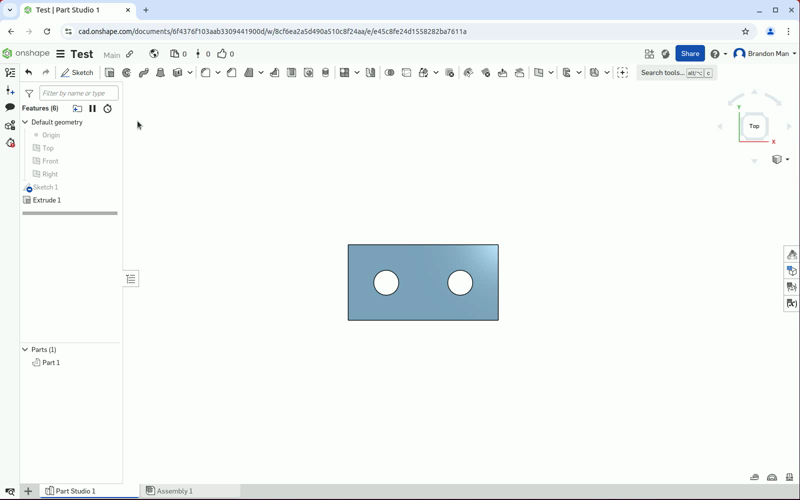
mouse_move(73, 189)
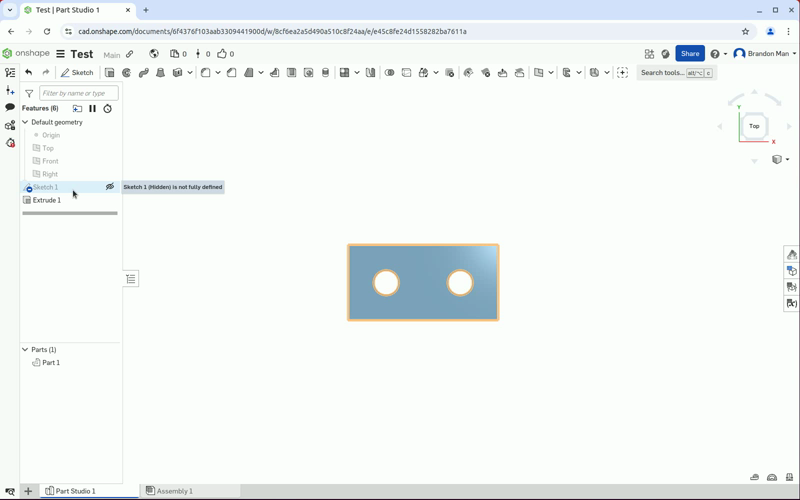
click(73, 189)
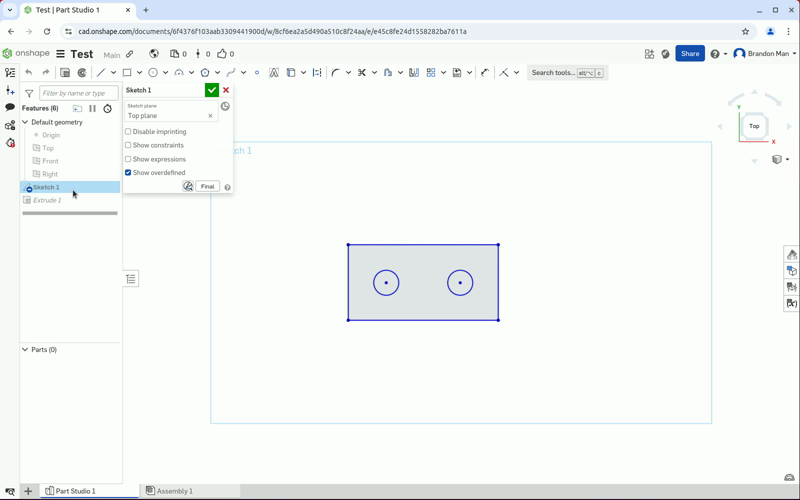
mouse_move(229, 92)
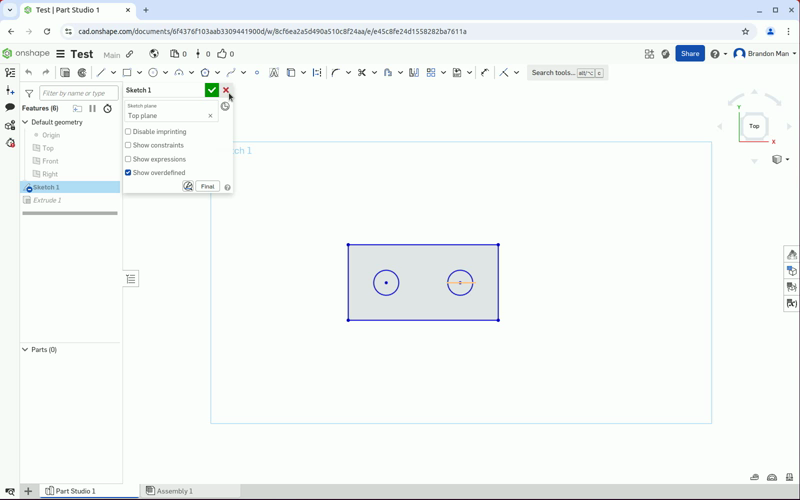
click(229, 92)
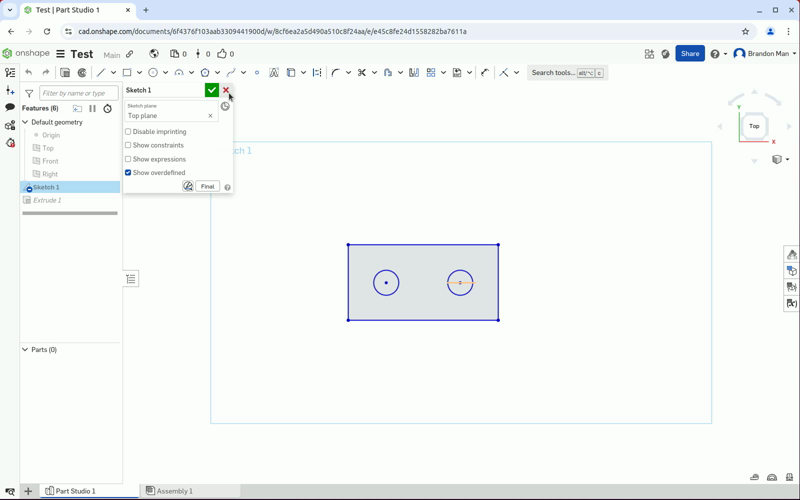
key(shift+s)
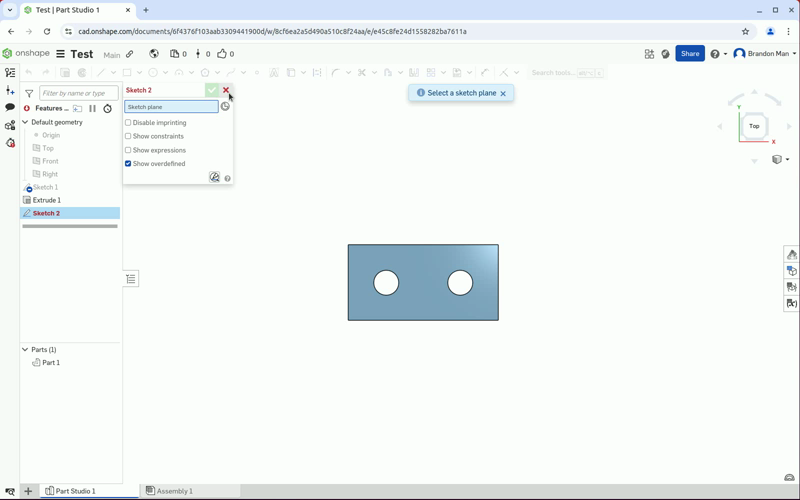
mouse_move(73, 150)
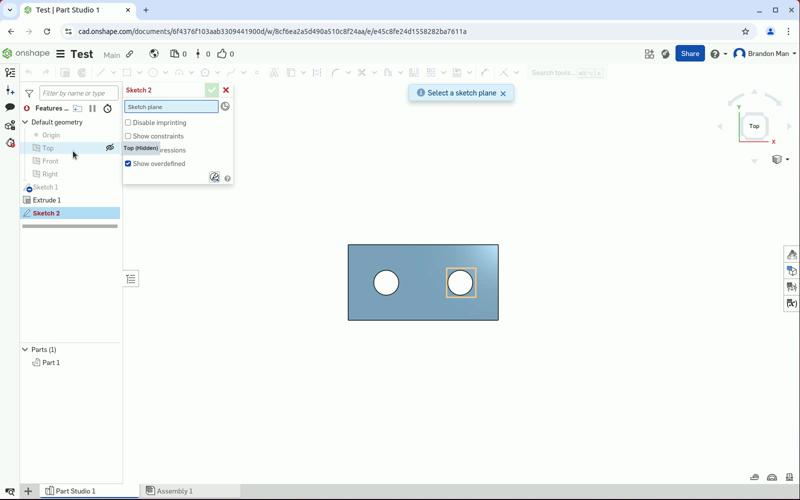
click(73, 150)
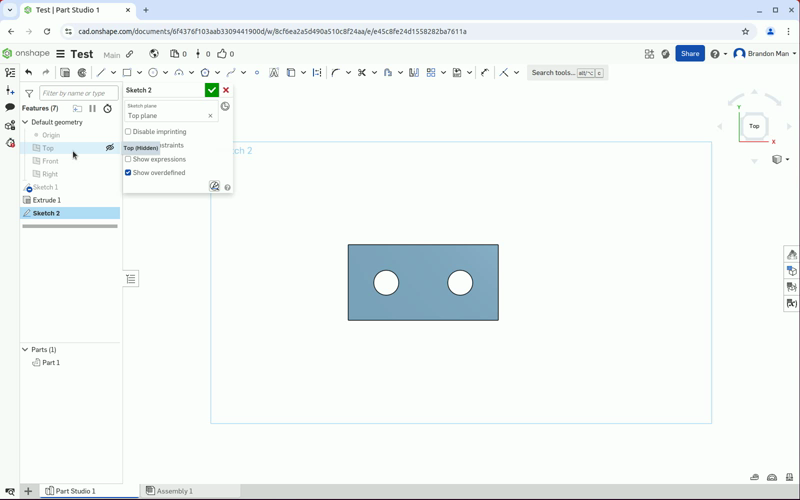
mouse_move(73, 352)
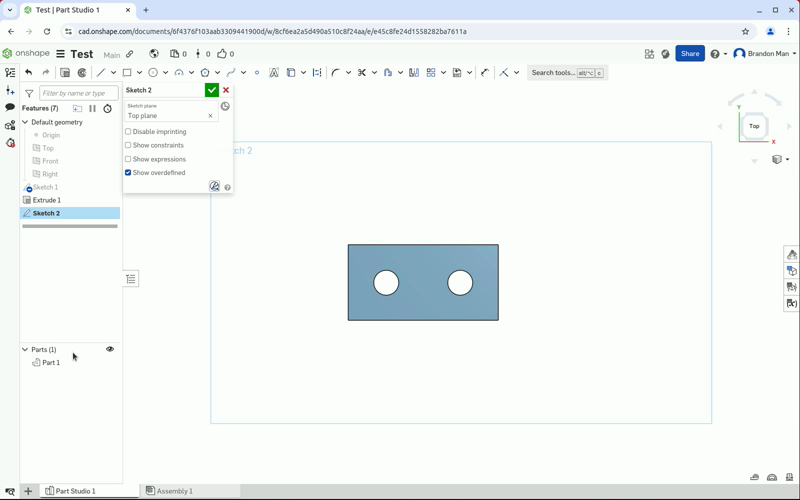
key(y)
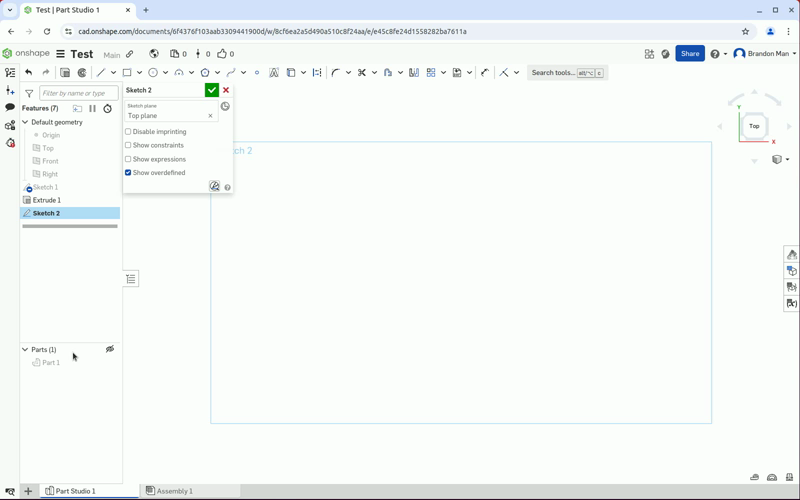
key(c)
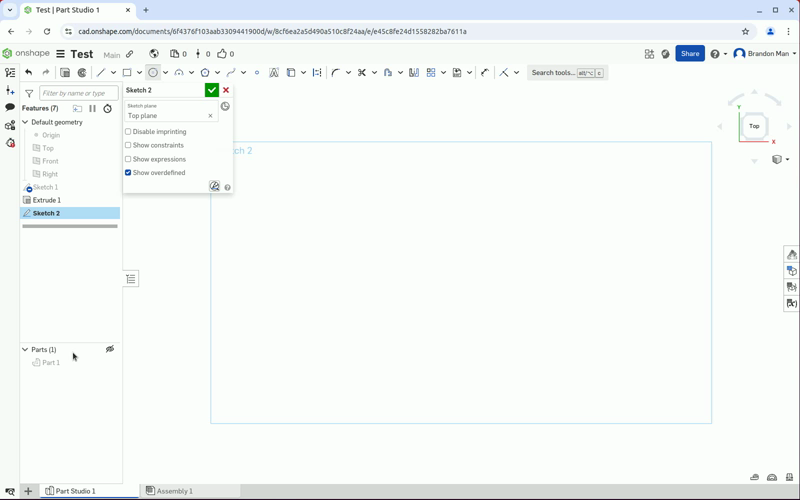
key_down(shift)
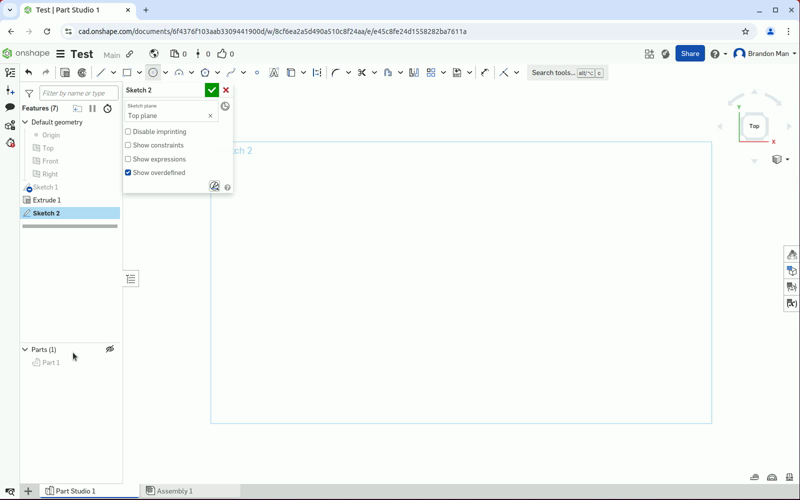
mouse_move(385, 282)
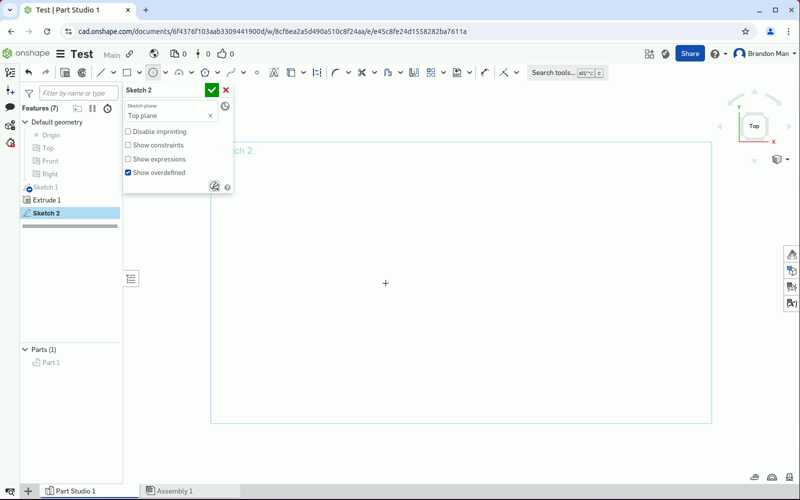
click(385, 282)
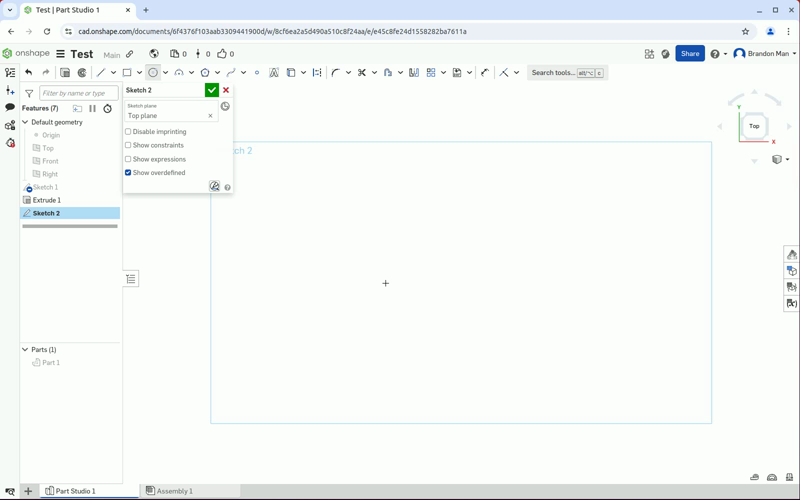
key_up(shift)
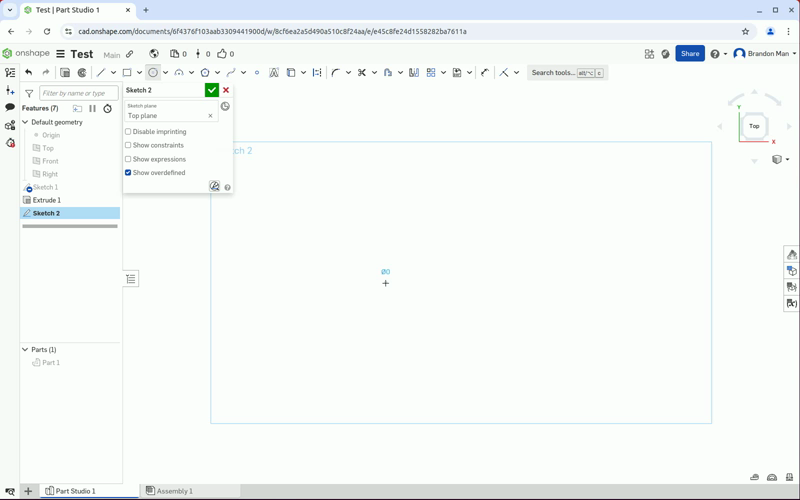
mouse_move(398, 282)
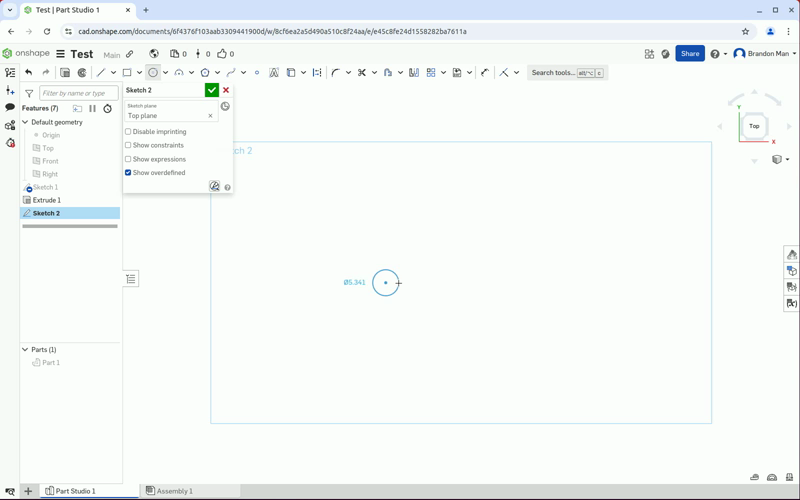
click(398, 282)
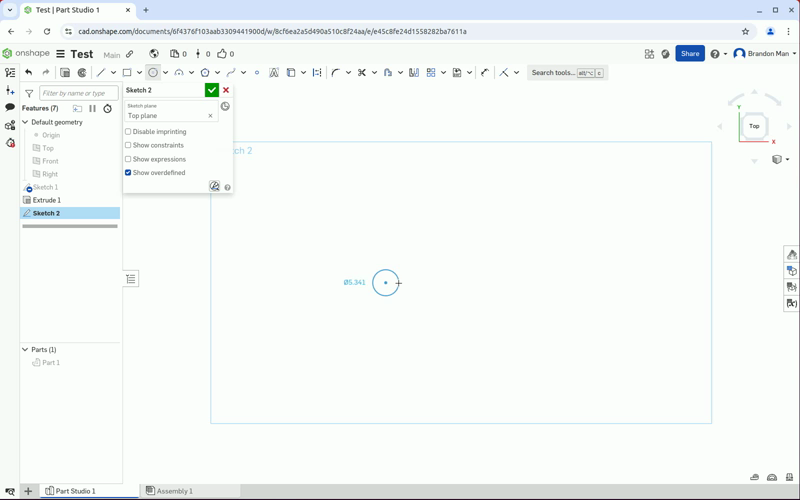
key(esc)
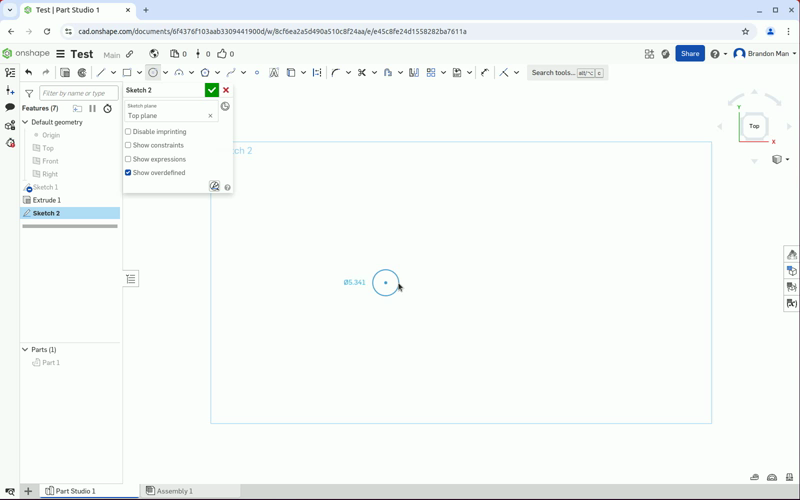
mouse_move(394, 289)
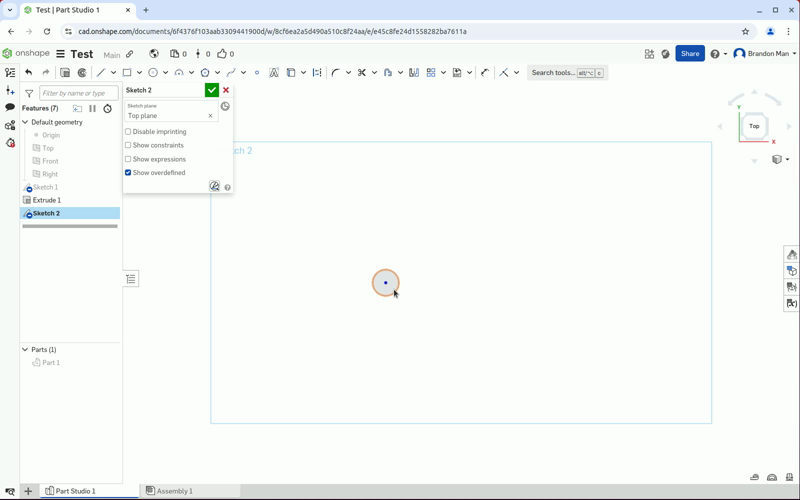
scroll(6)
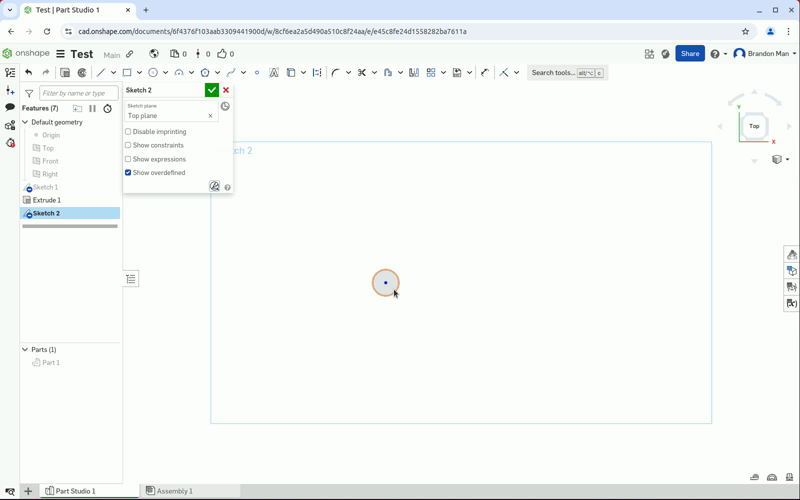
scroll(6)
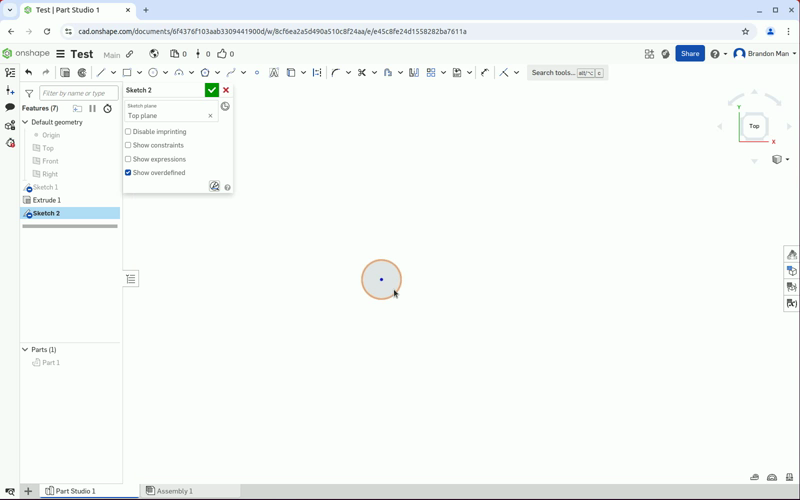
scroll(6)
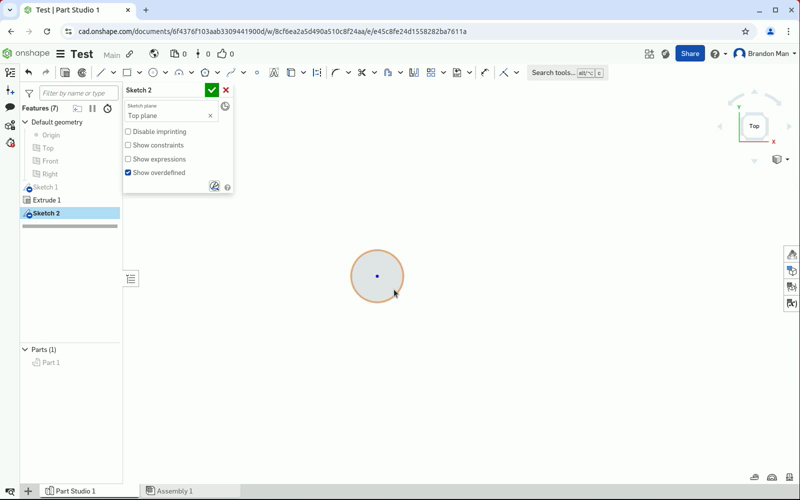
scroll(6)
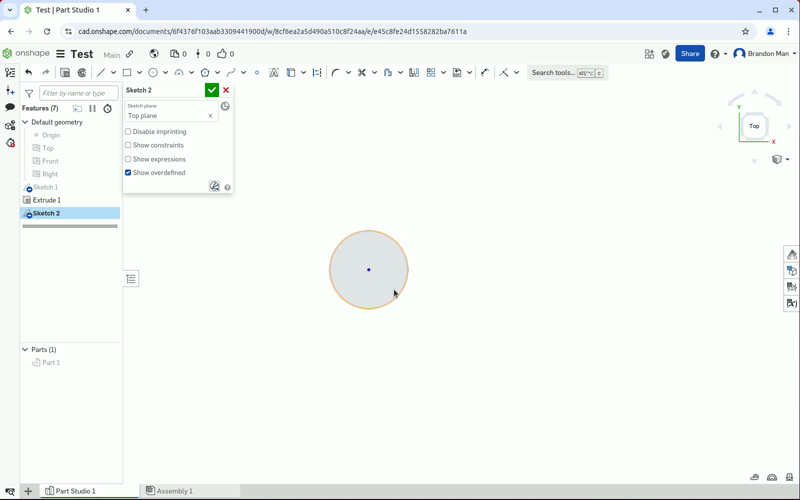
scroll(6)
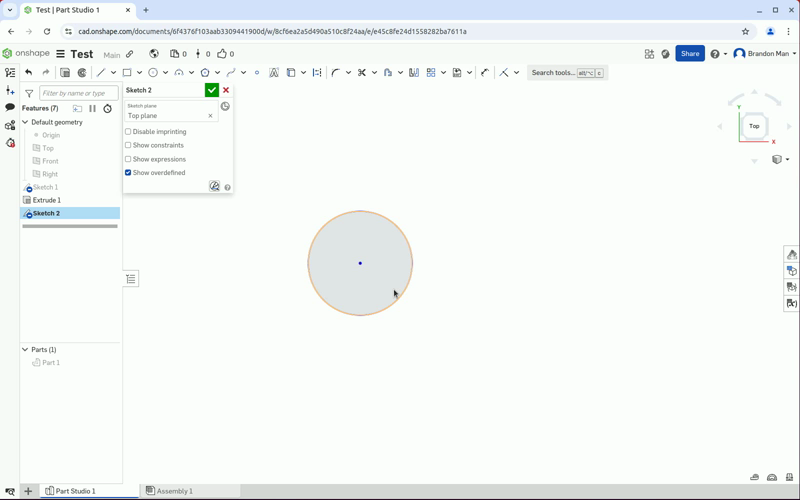
scroll(6)
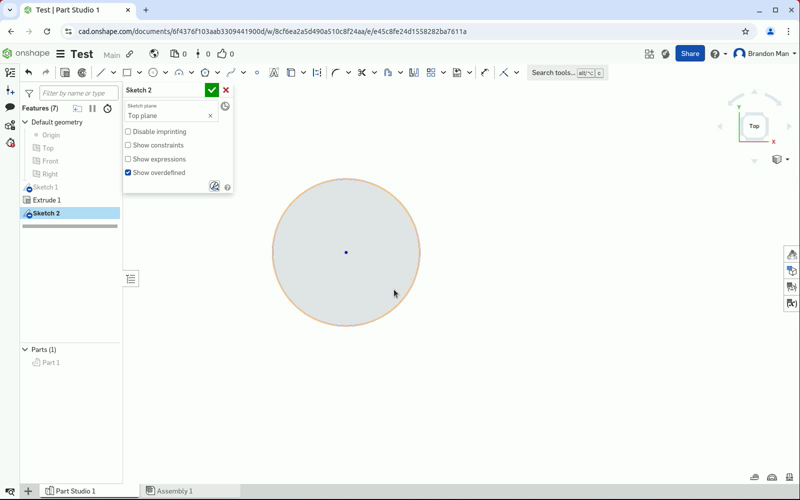
scroll(6)
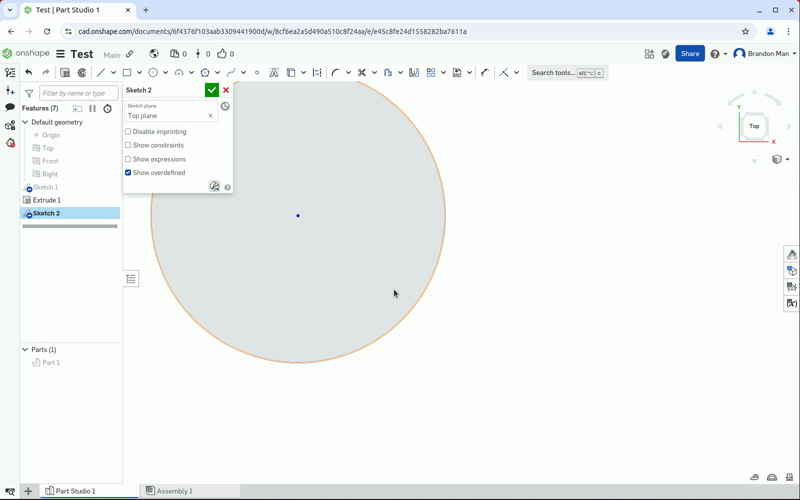
click(394, 289)
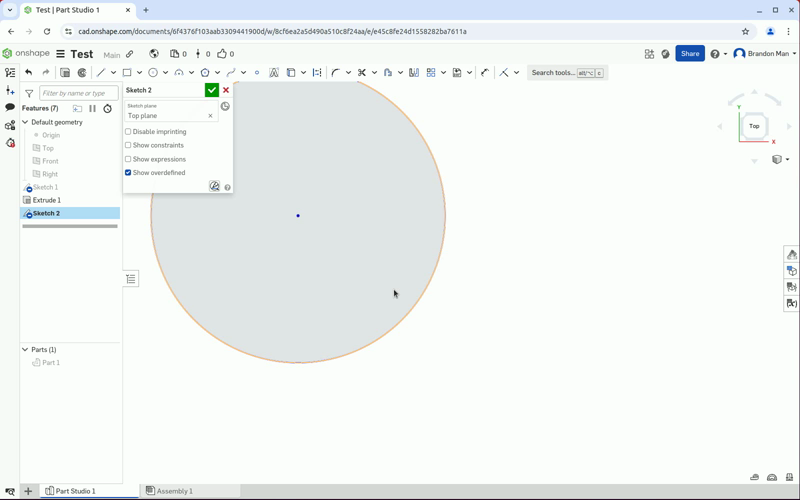
scroll(-6)
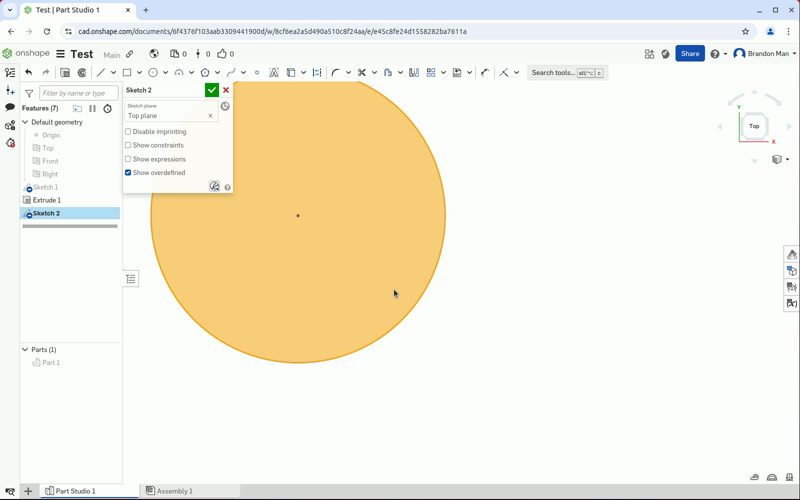
scroll(-6)
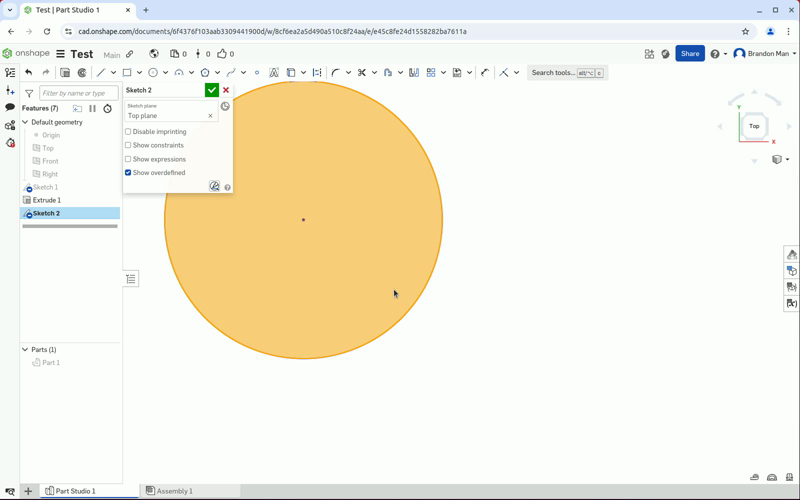
scroll(-6)
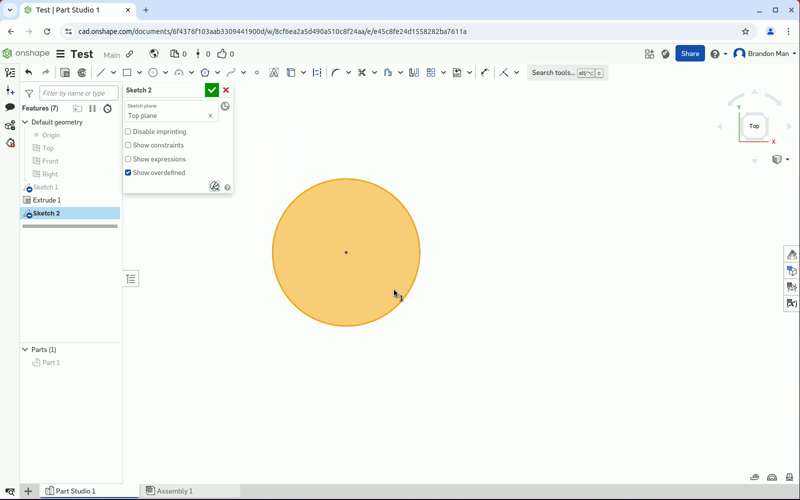
scroll(-6)
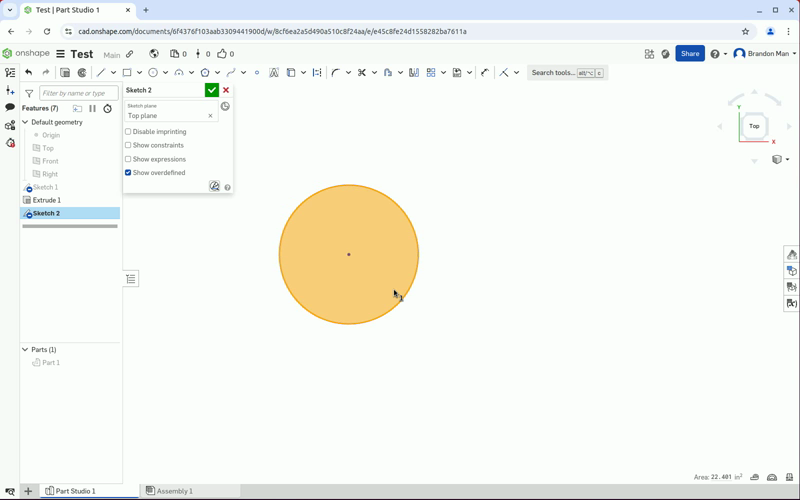
scroll(-6)
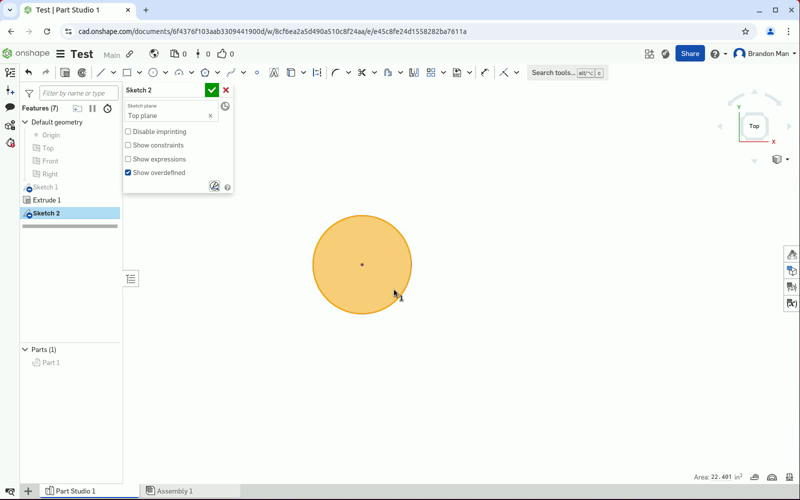
scroll(-6)
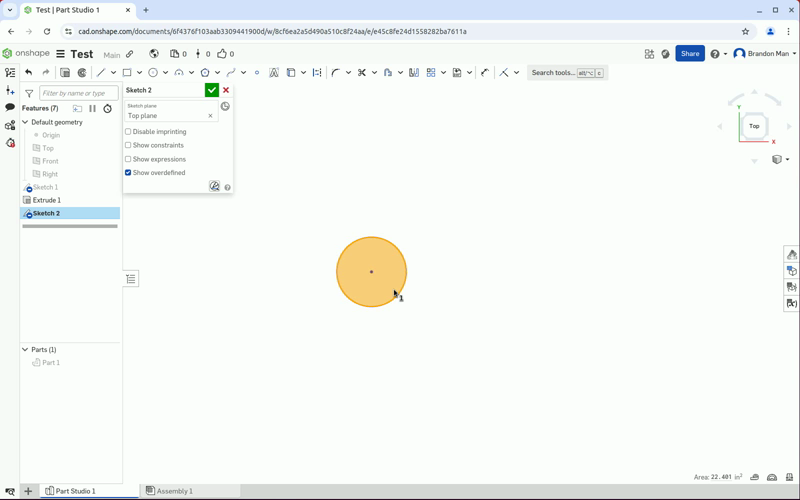
scroll(-6)
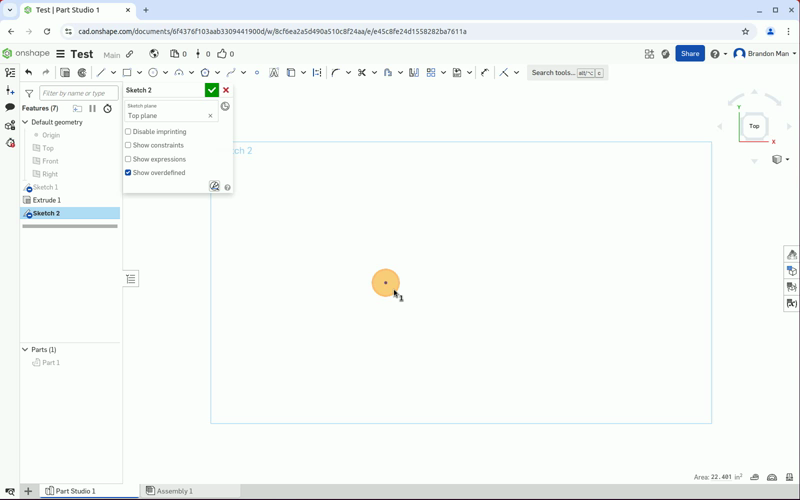
mouse_move(73, 352)
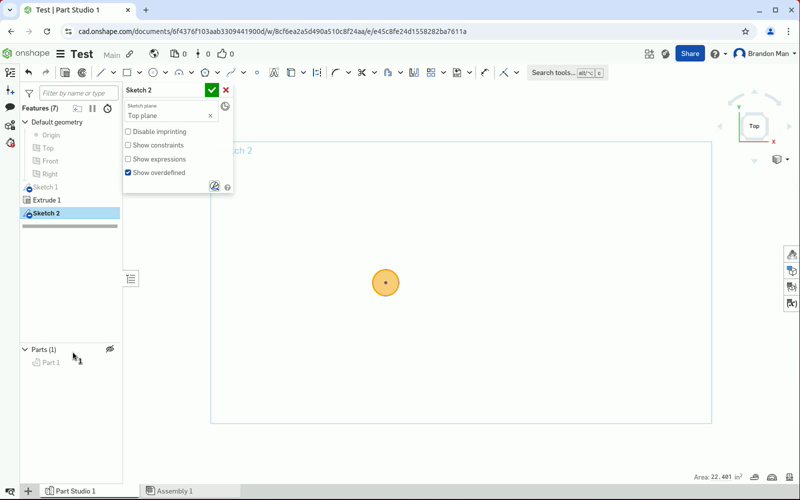
key(shift+y)
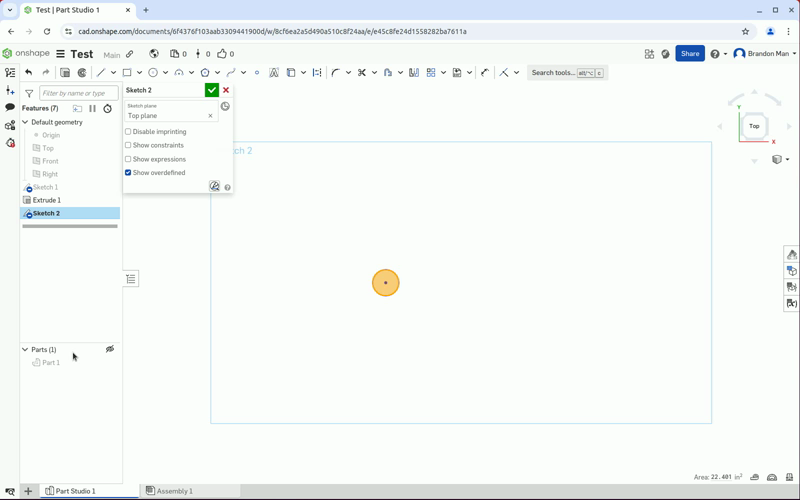
key(shift+e)
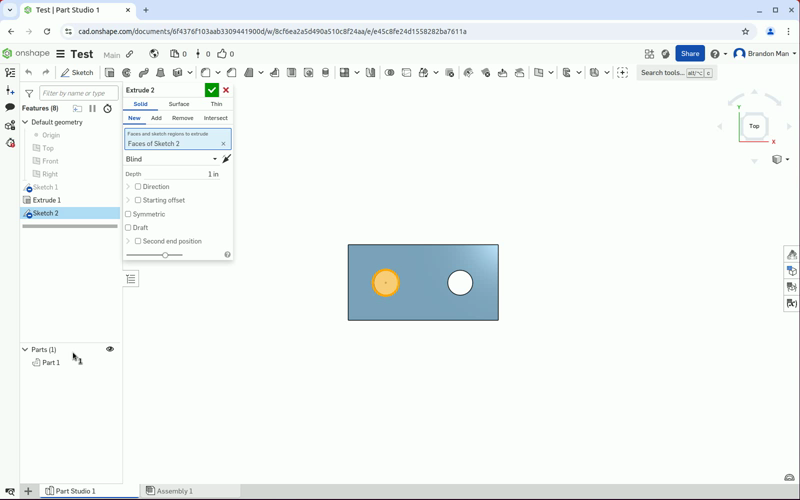
mouse_move(143, 106)
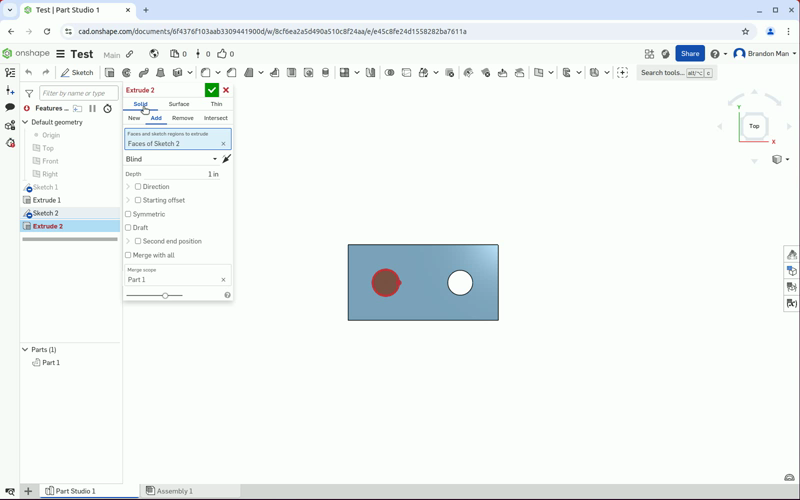
click(143, 106)
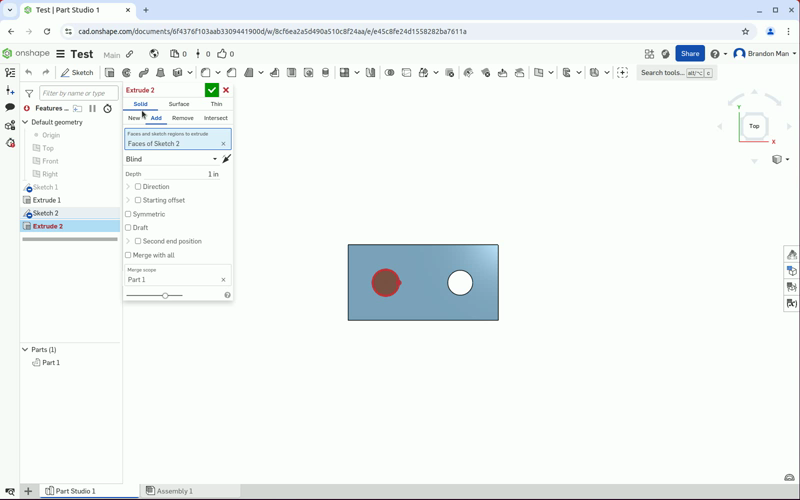
mouse_move(137, 120)
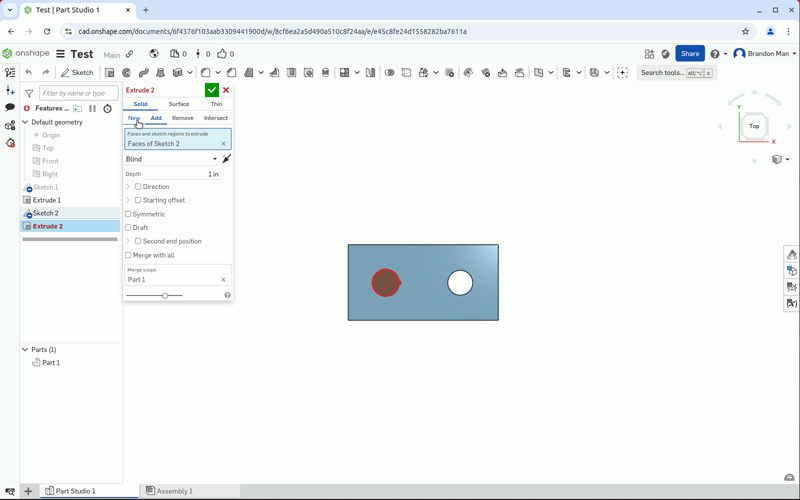
click(137, 120)
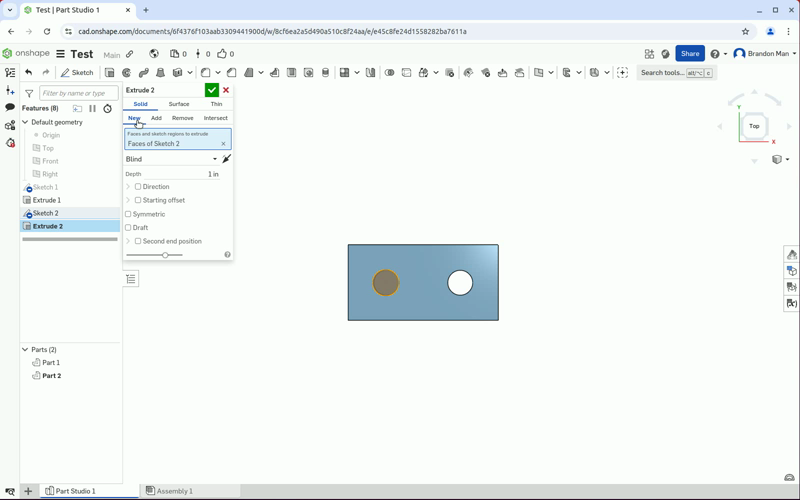
key(tab, 4)
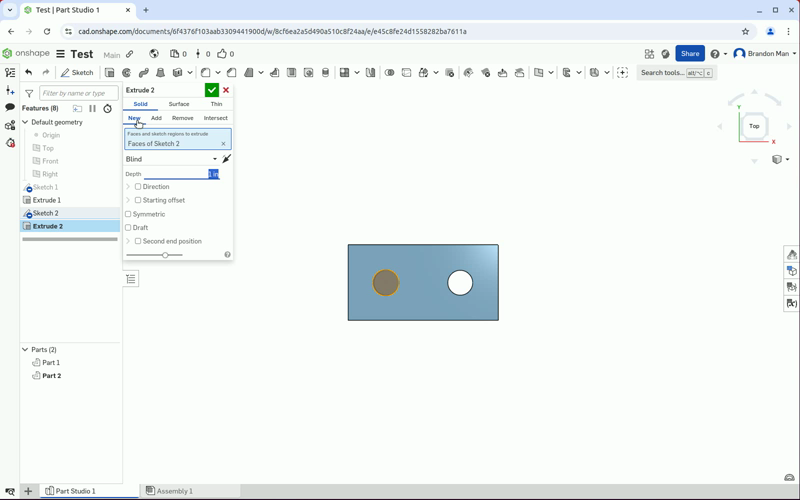
text(-0.722)
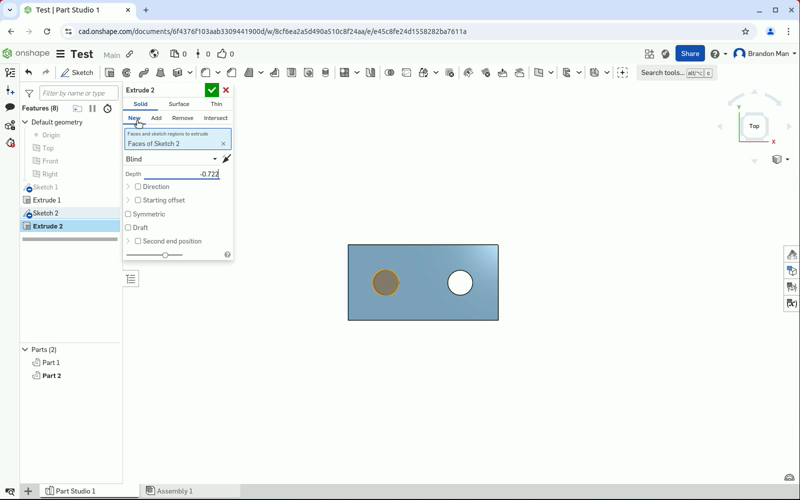
key(enter)
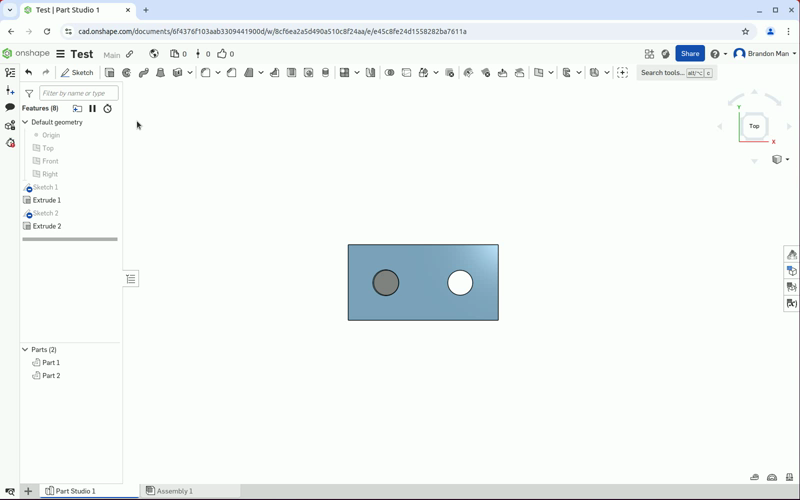
key(shift+h)
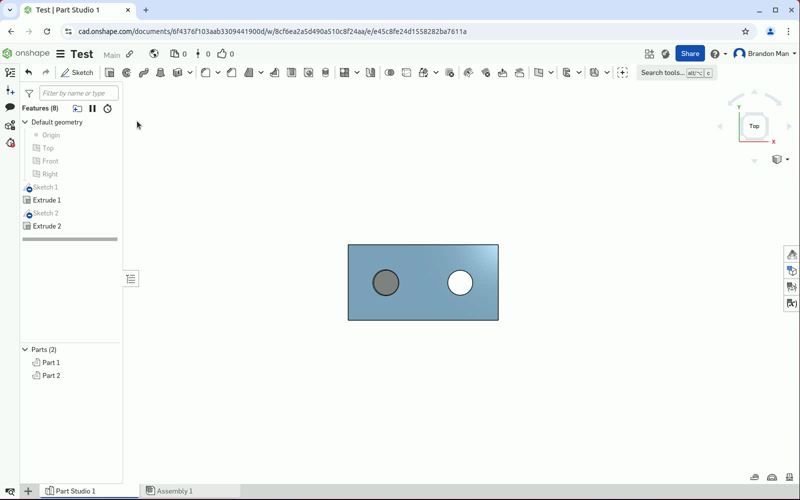
key(shift+h)
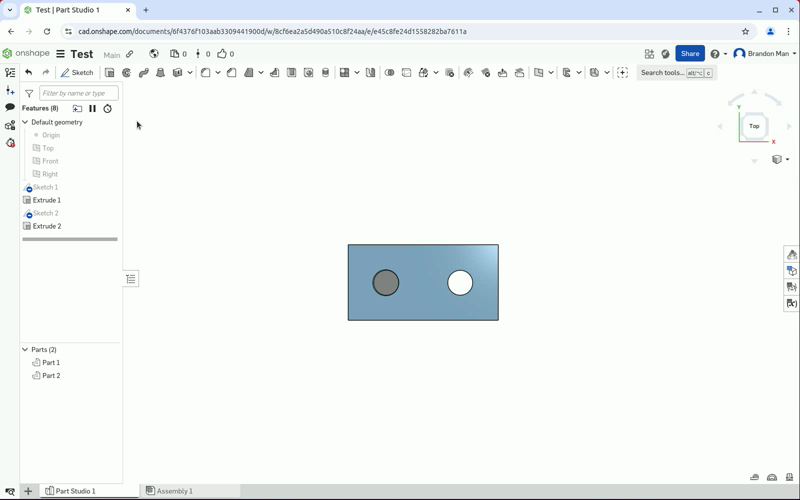
mouse_move(73, 189)
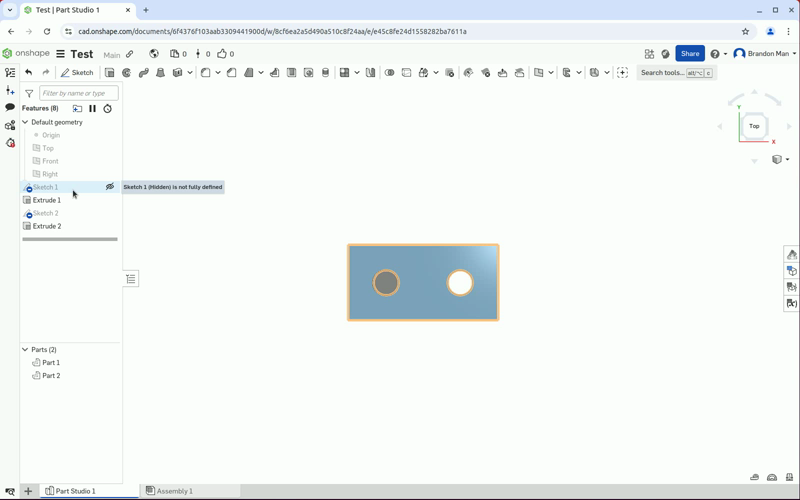
click(73, 189)
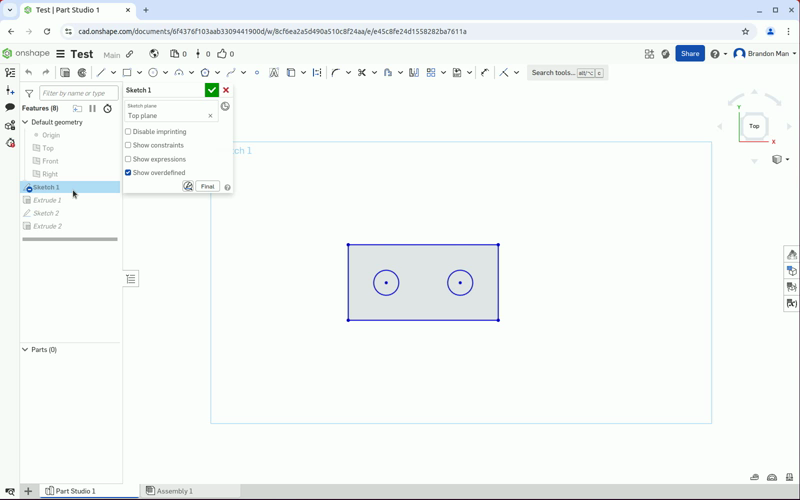
mouse_move(229, 92)
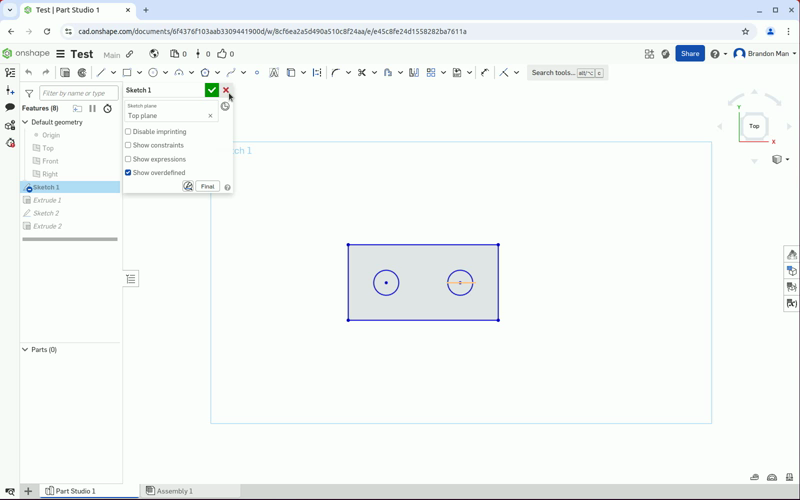
click(229, 92)
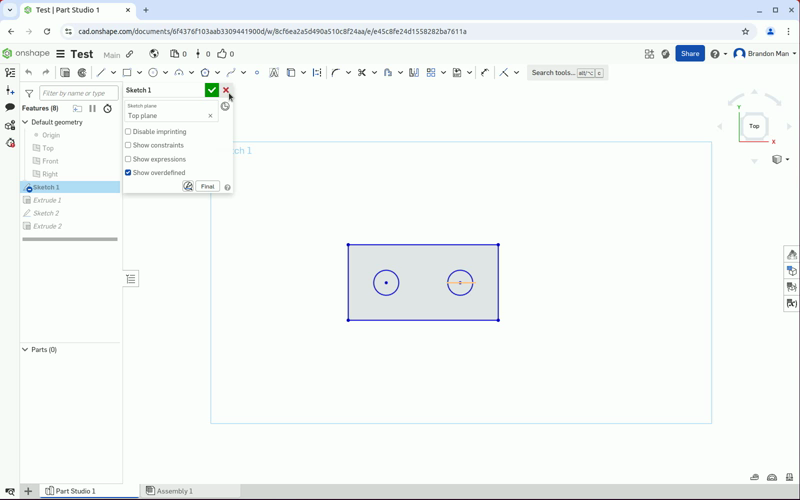
key(shift+s)
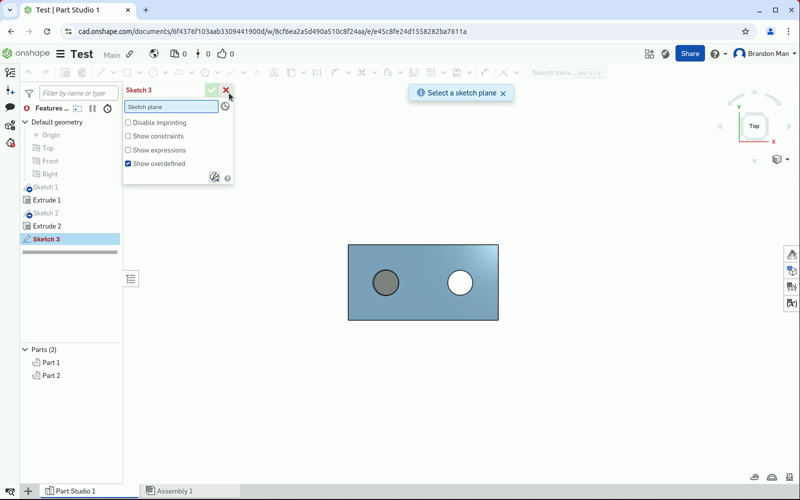
mouse_move(73, 150)
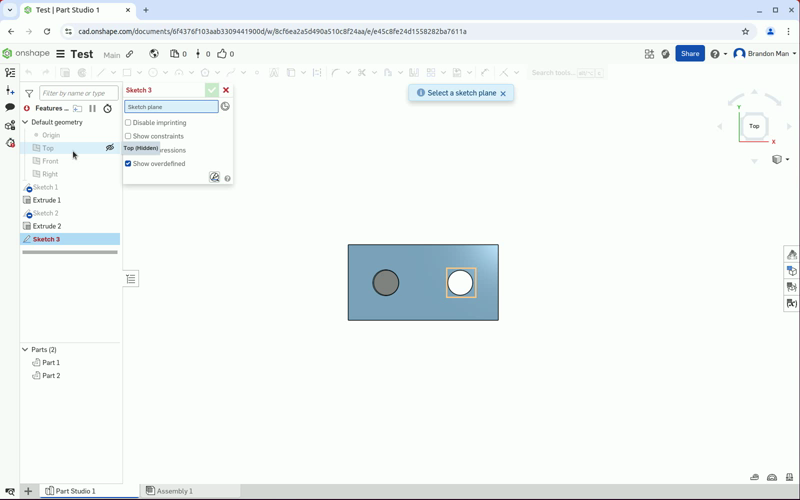
click(73, 150)
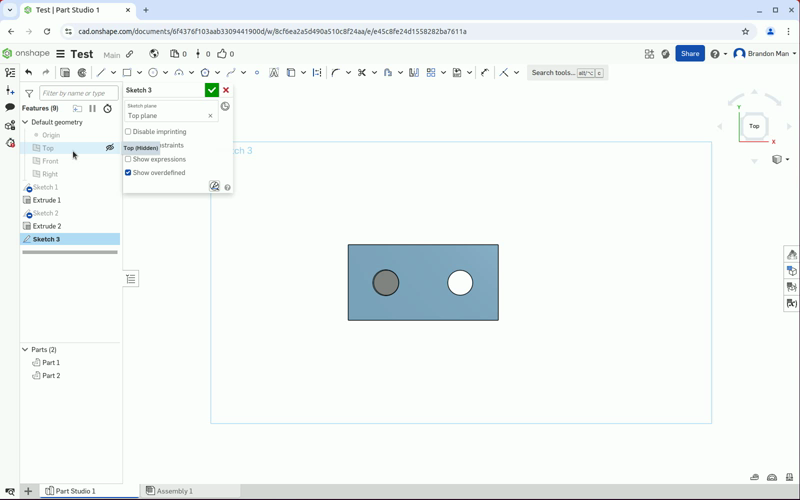
mouse_move(73, 352)
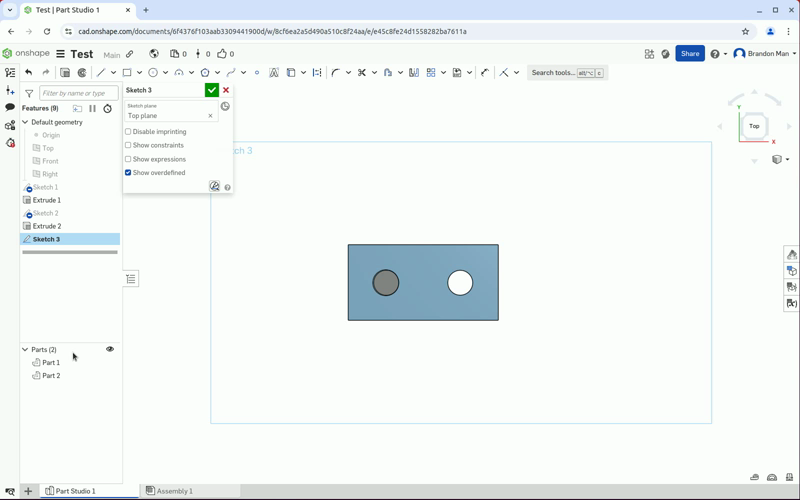
key(y)
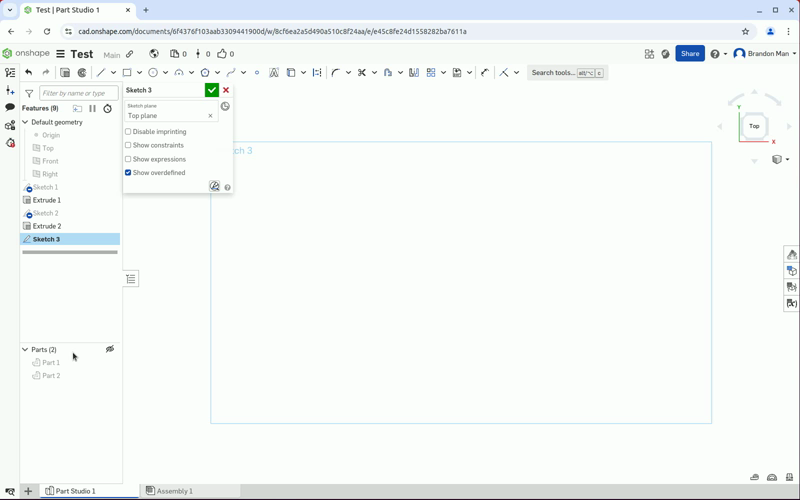
key(c)
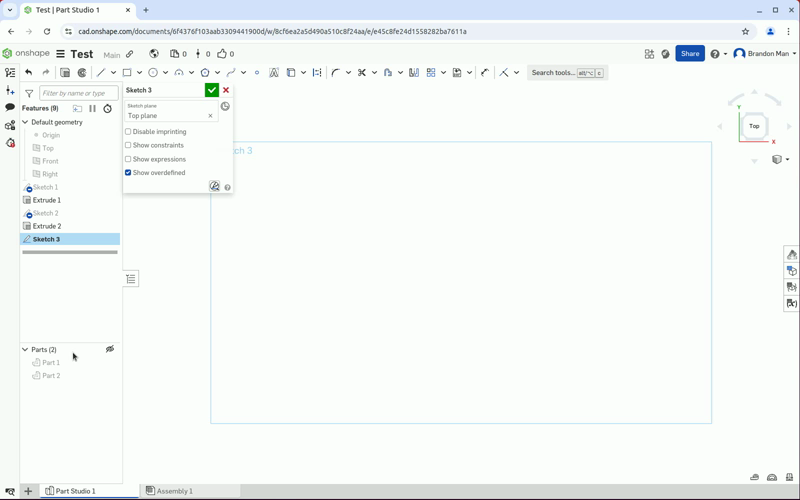
key_down(shift)
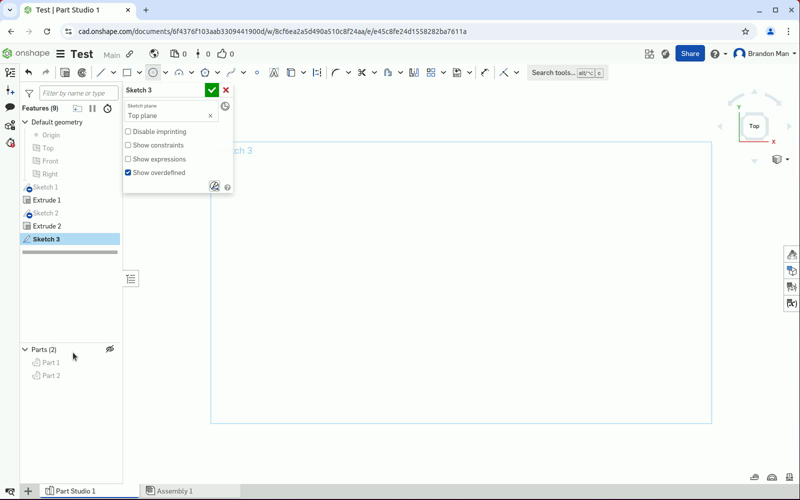
mouse_move(460, 282)
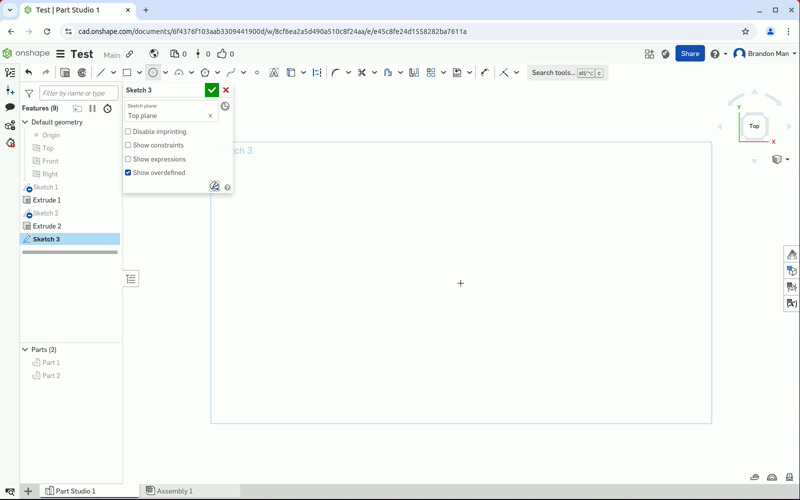
click(460, 282)
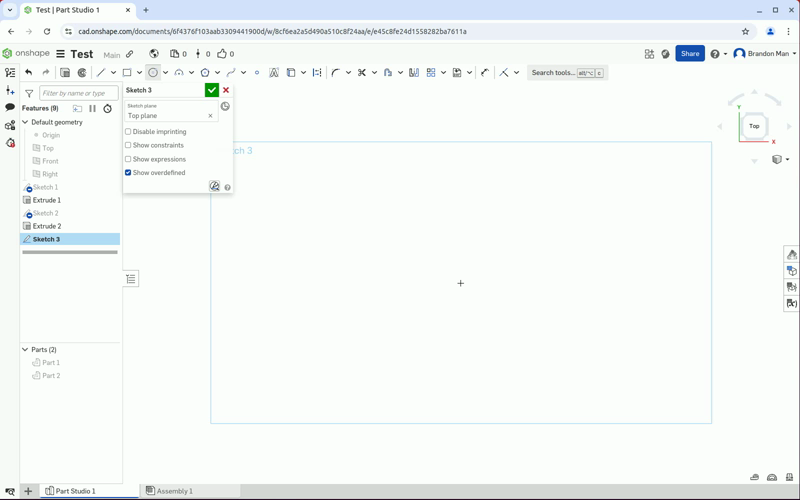
key_up(shift)
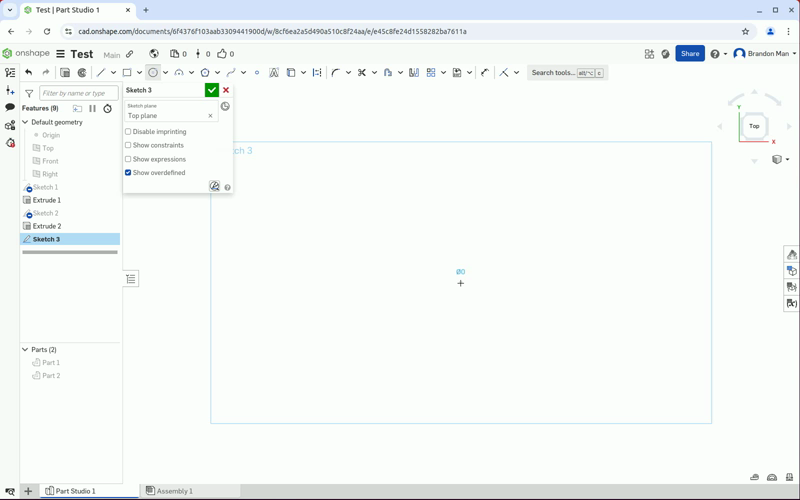
mouse_move(473, 282)
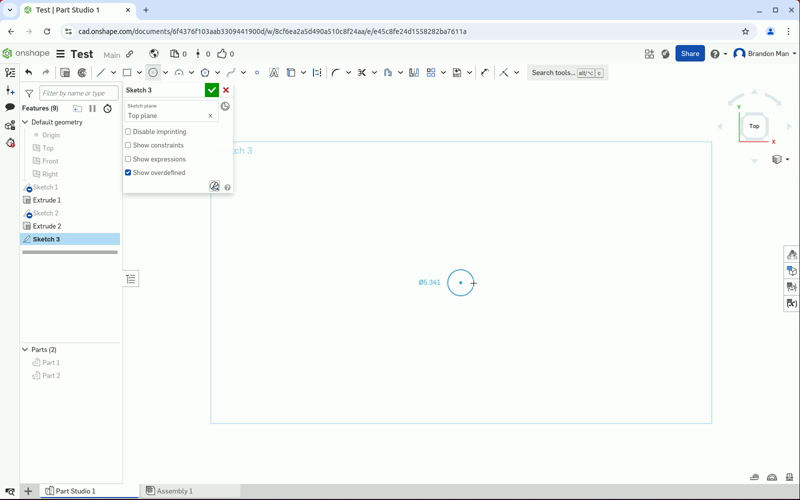
click(473, 282)
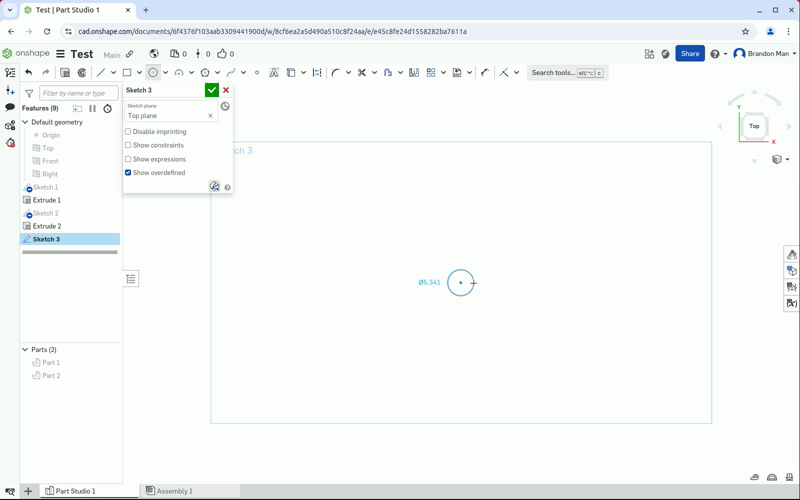
key(esc)
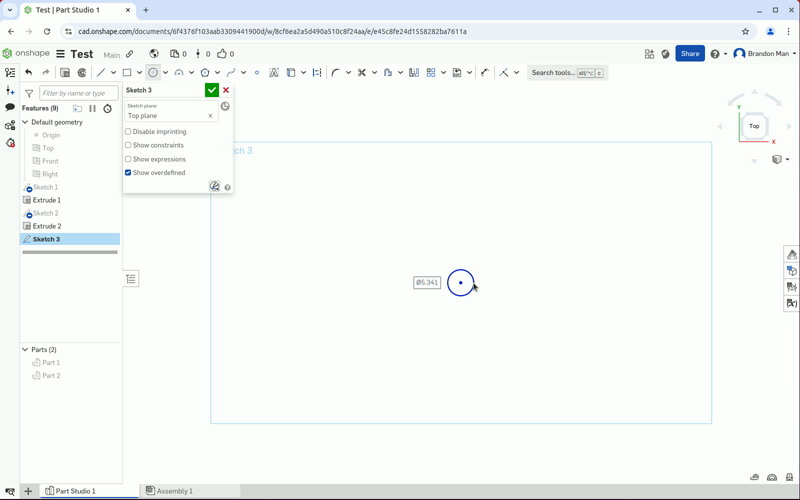
mouse_move(458, 291)
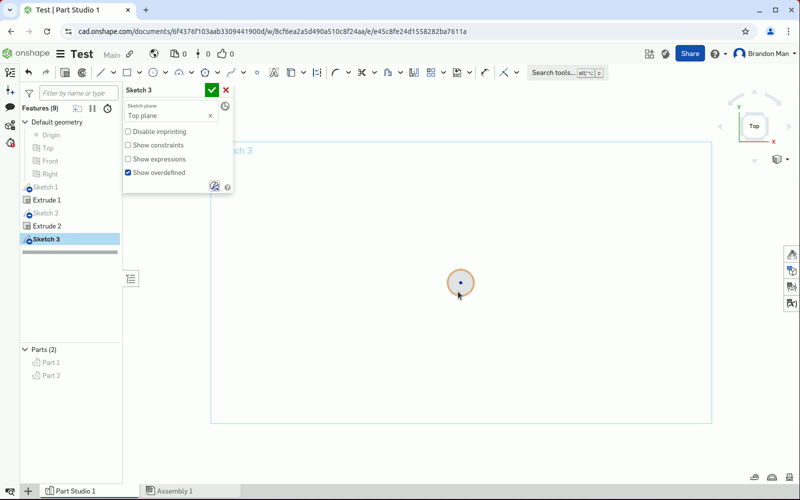
scroll(6)
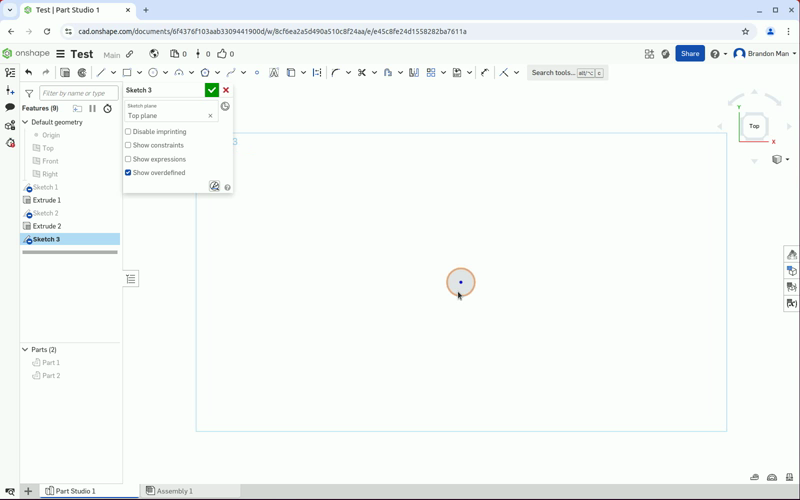
scroll(6)
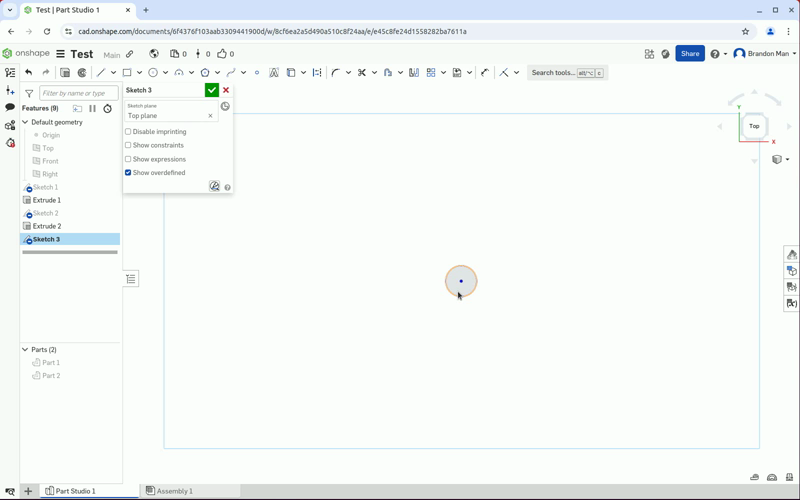
scroll(6)
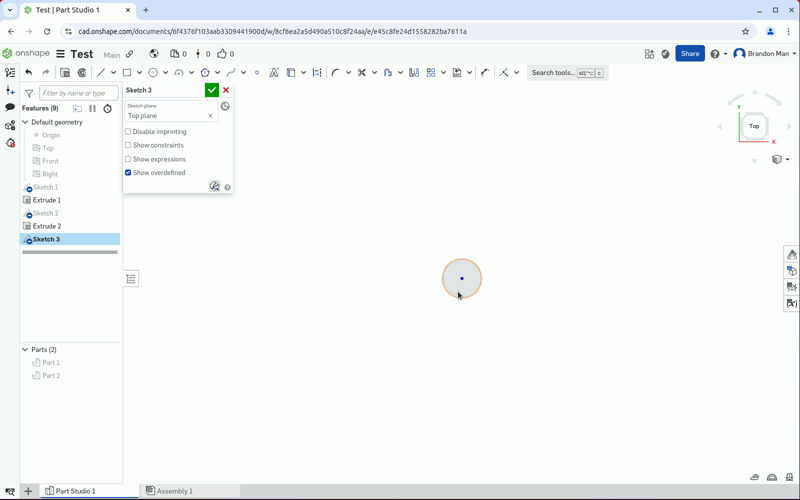
scroll(6)
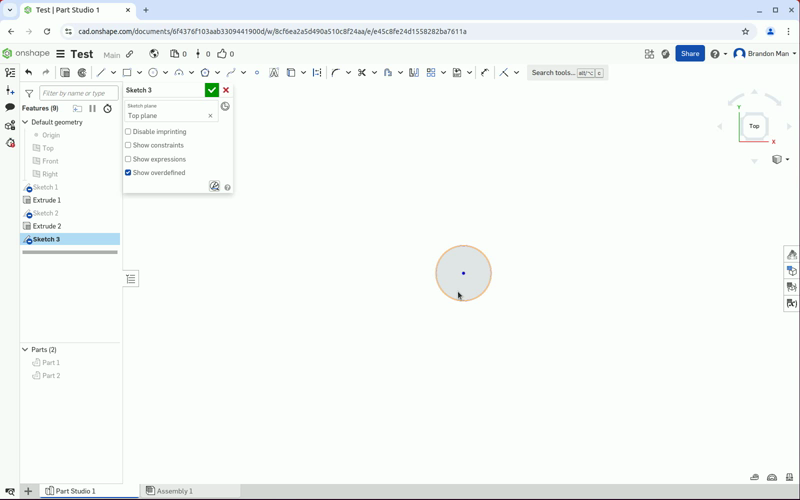
scroll(6)
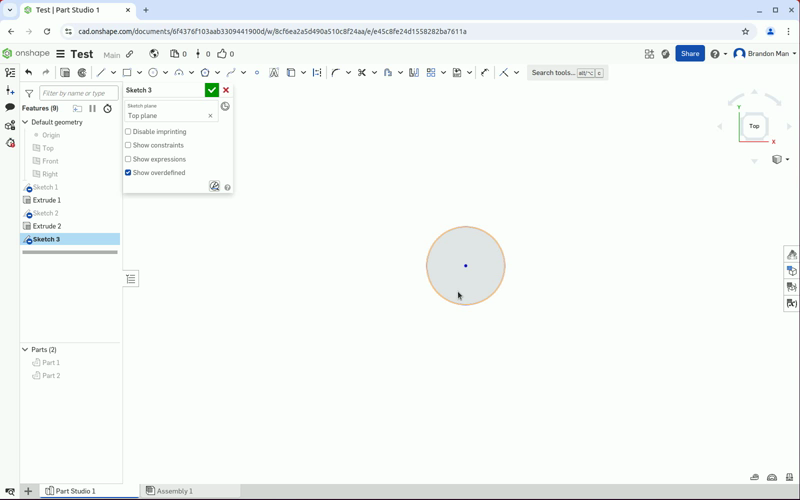
scroll(6)
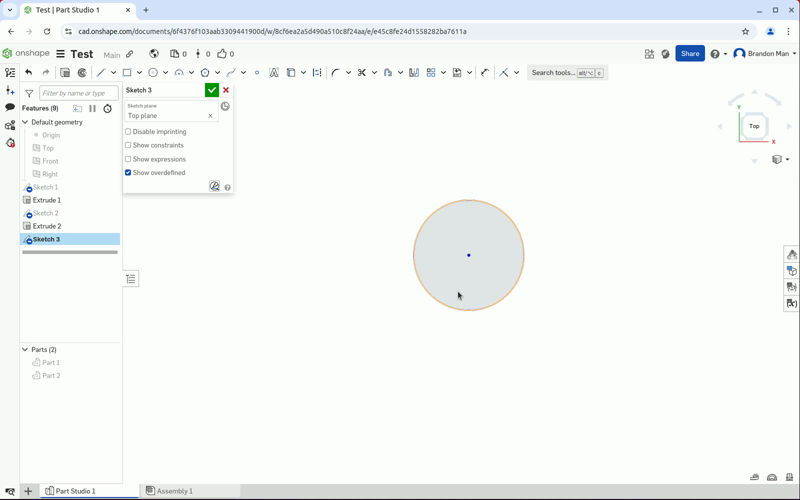
scroll(6)
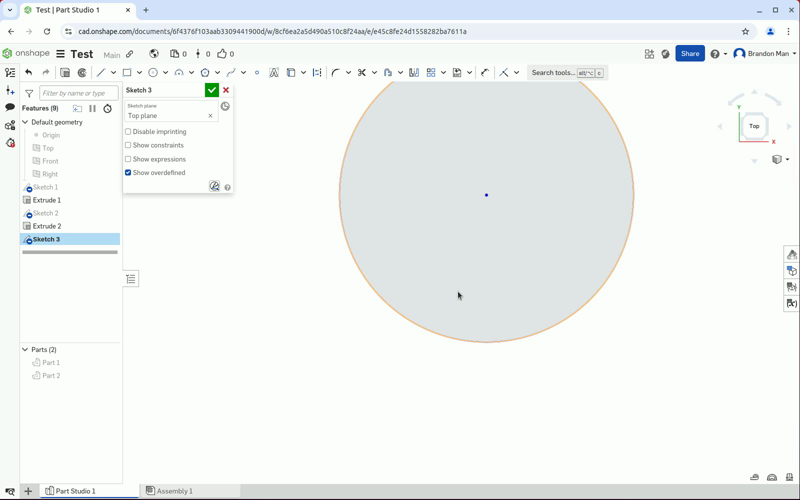
click(458, 291)
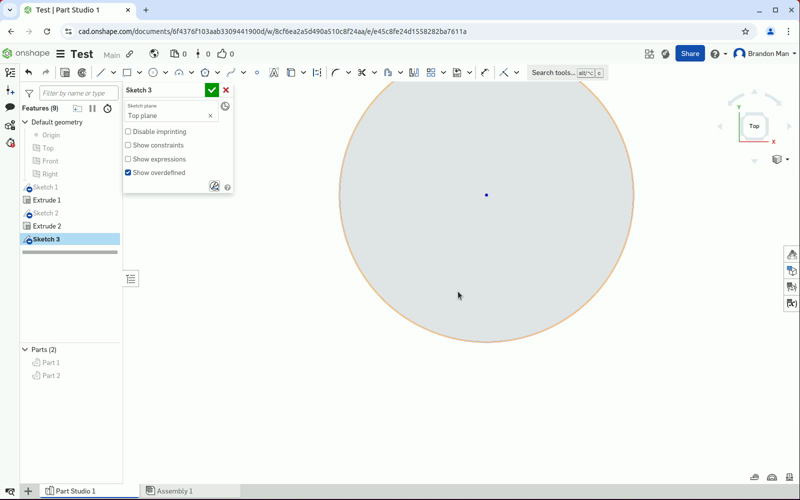
scroll(-6)
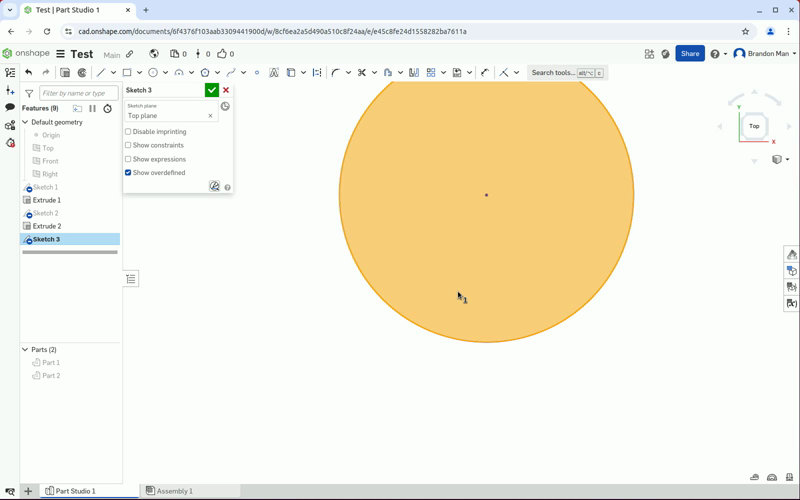
scroll(-6)
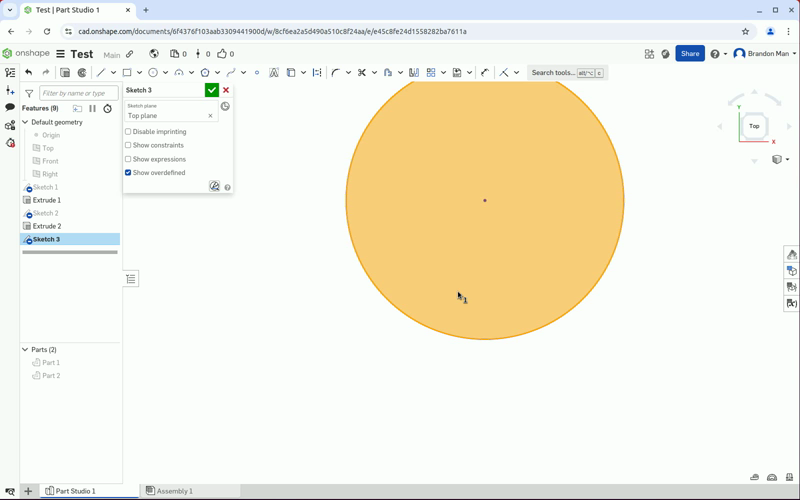
scroll(-6)
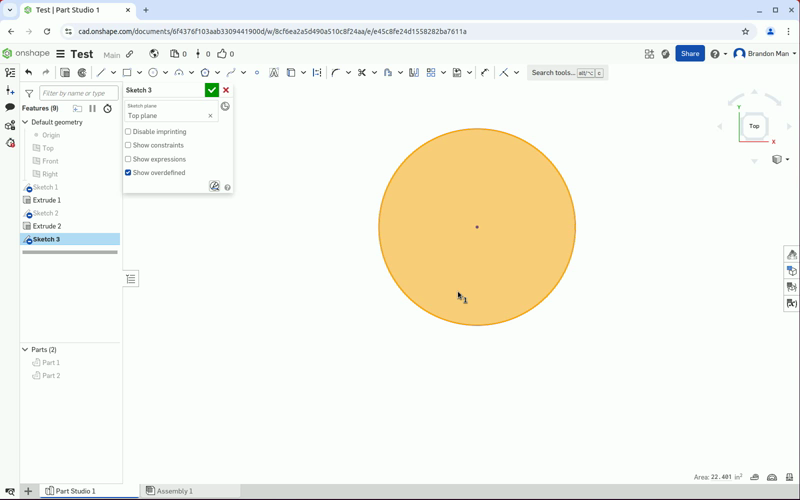
scroll(-6)
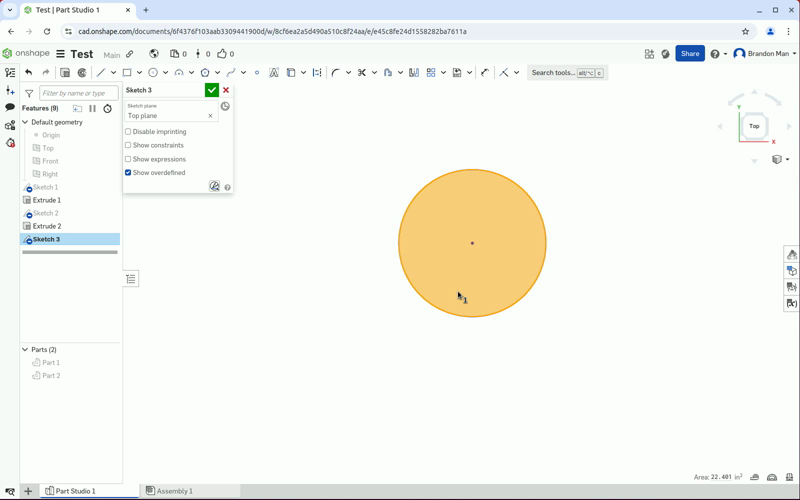
scroll(-6)
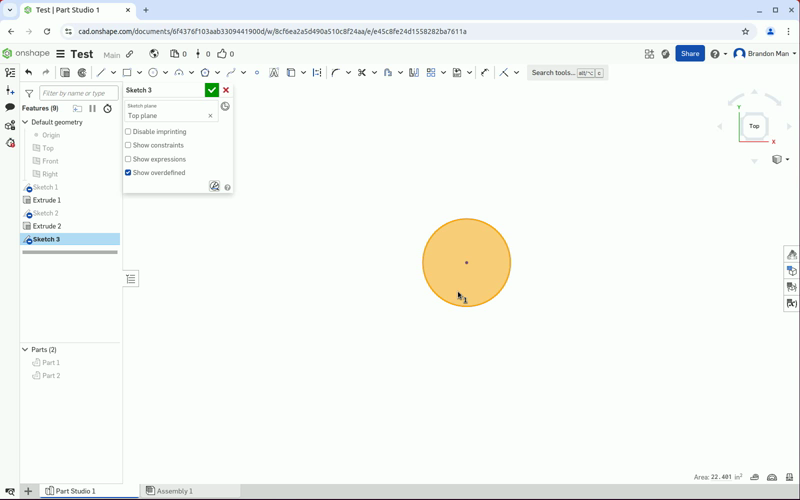
scroll(-6)
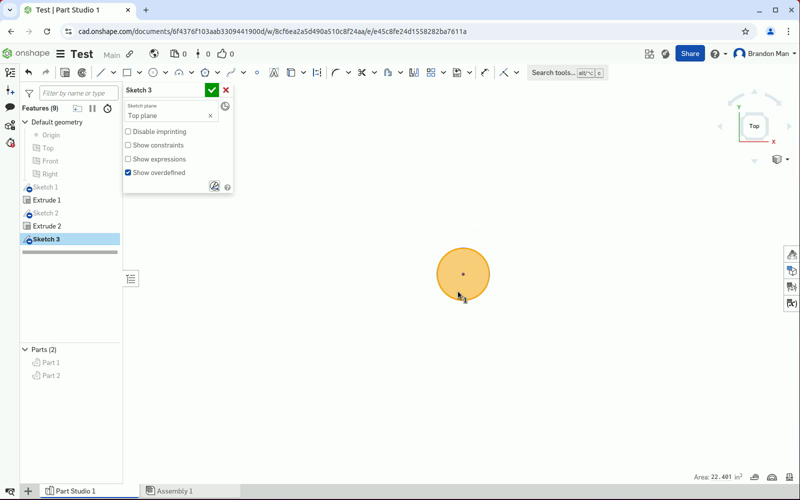
scroll(-6)
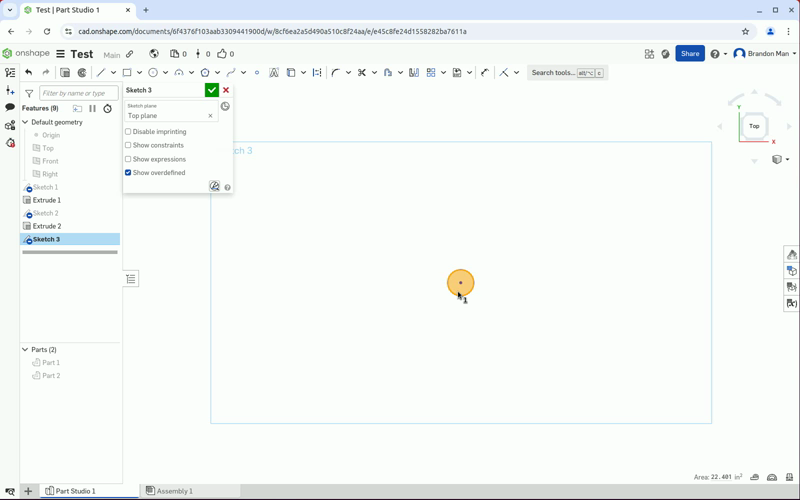
mouse_move(73, 352)
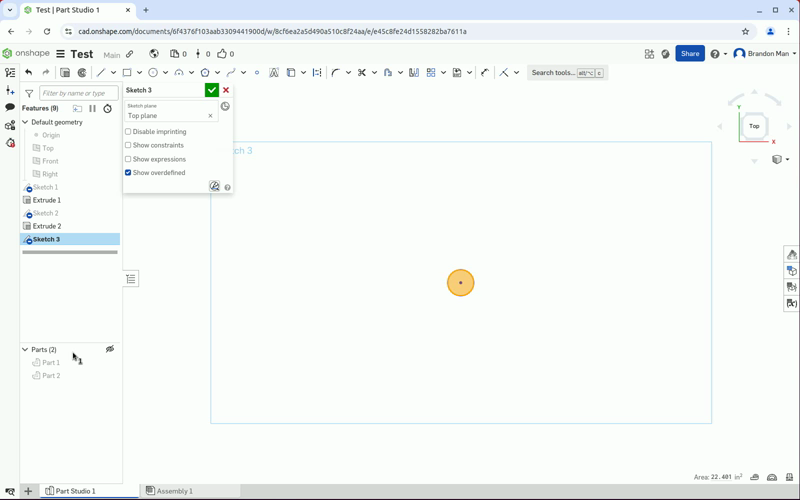
key(shift+y)
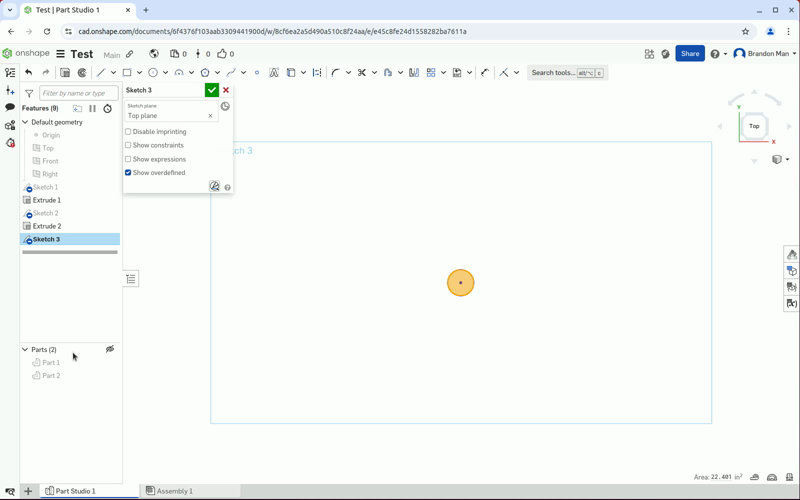
key(shift+e)
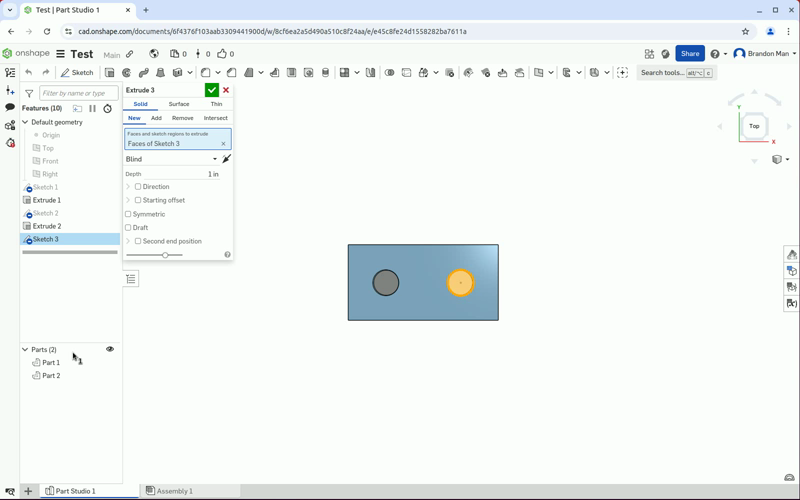
mouse_move(143, 106)
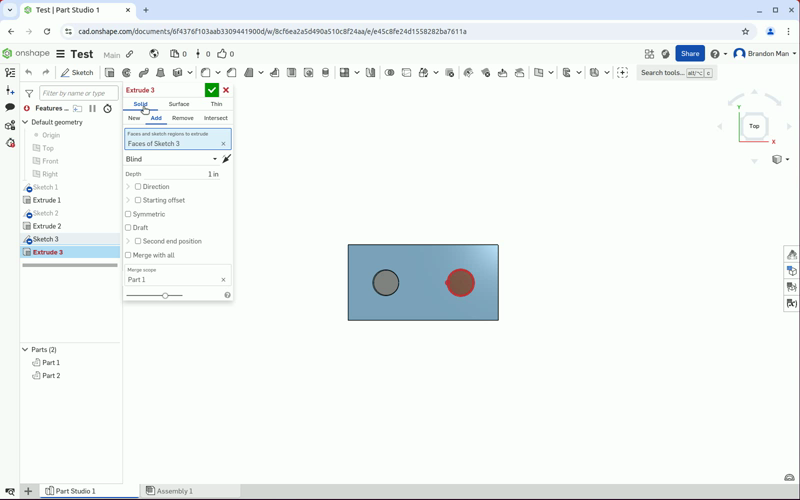
click(143, 106)
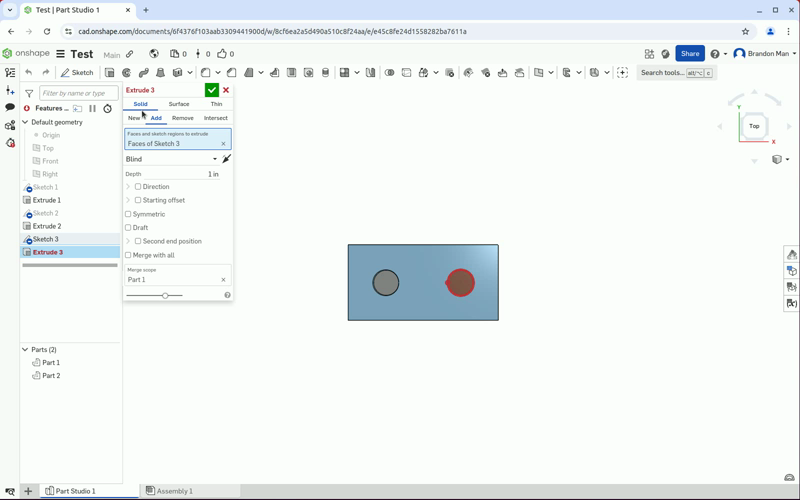
mouse_move(137, 120)
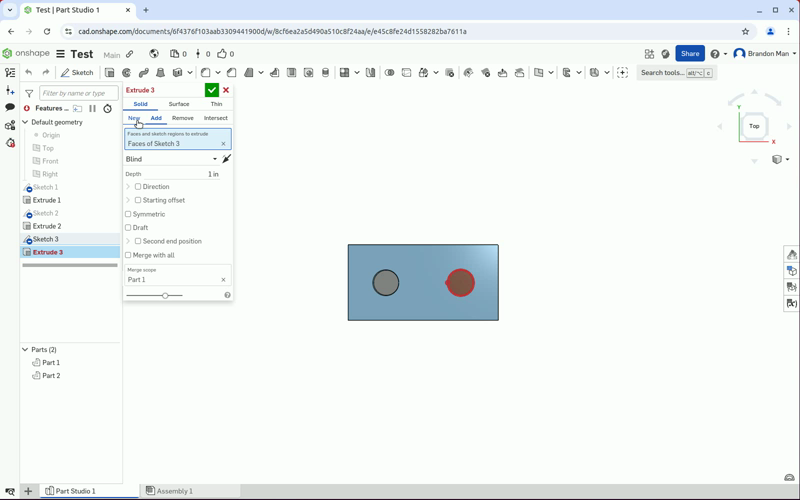
click(137, 120)
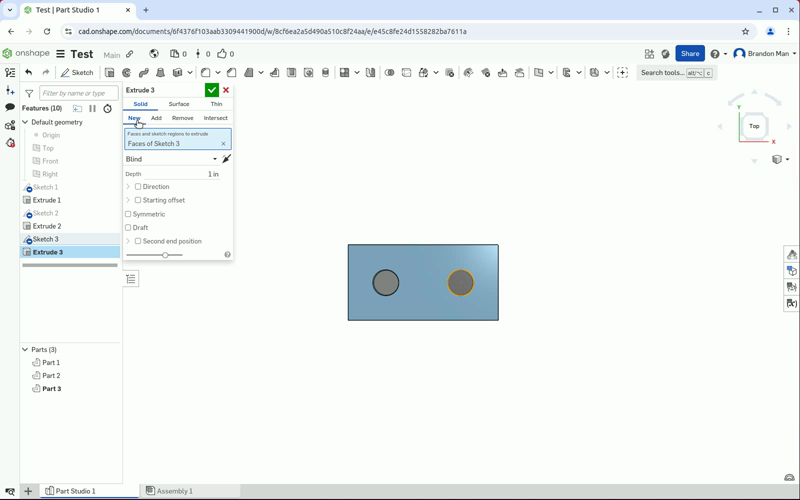
key(tab, 4)
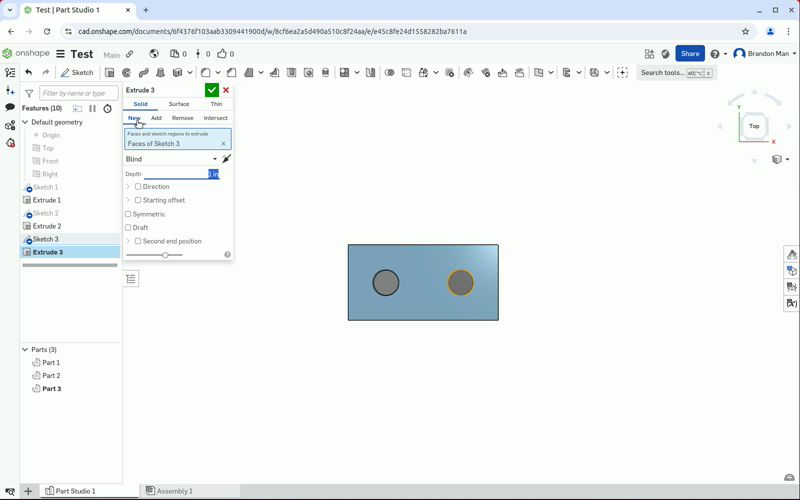
text(-0.722)
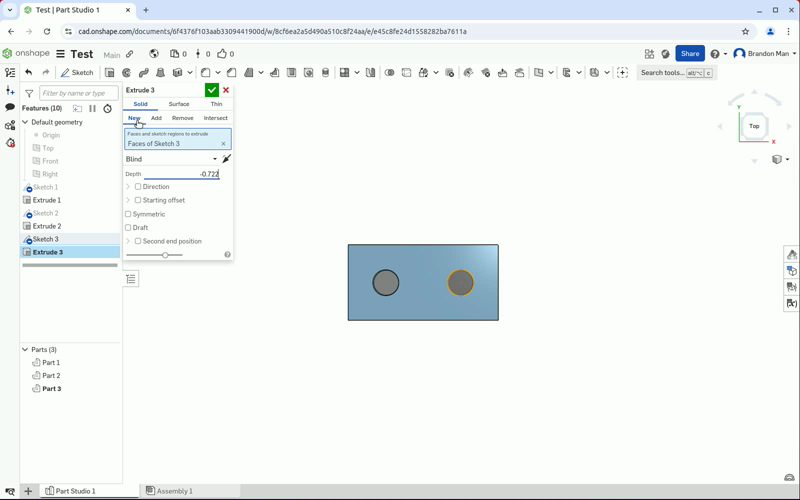
key(enter)
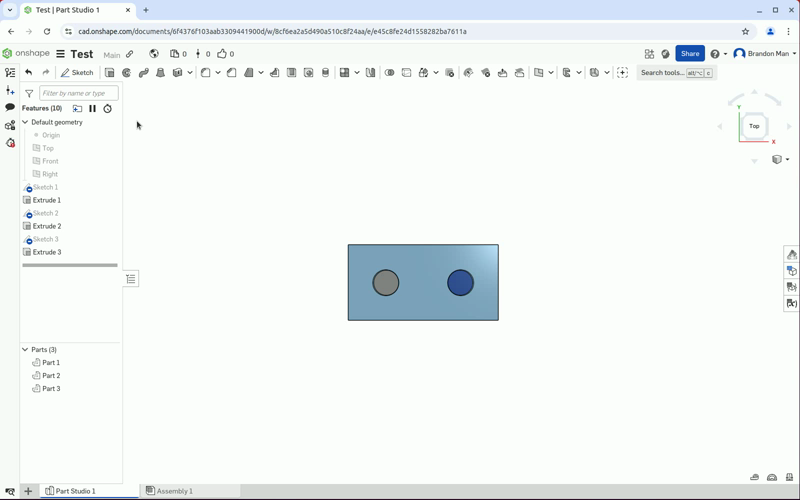
key(shift+h)
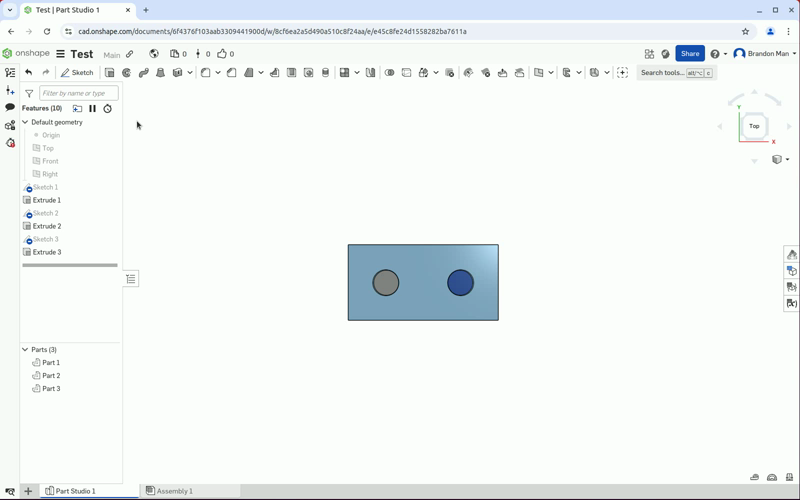
key(shift+h)
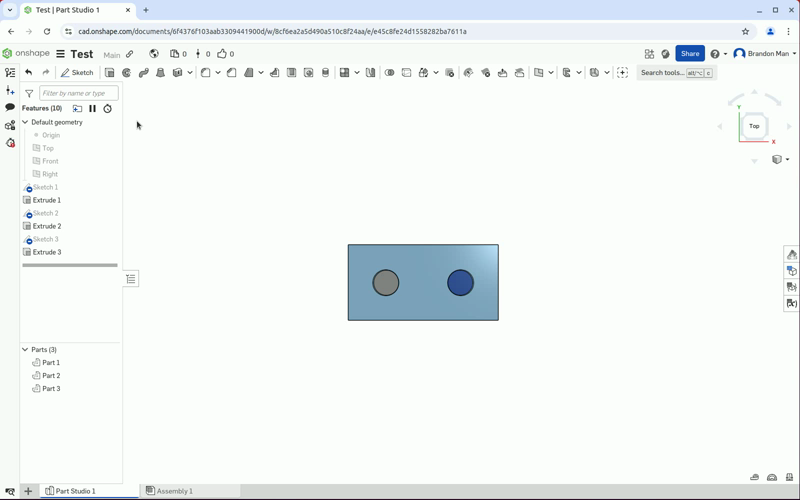
mouse_move(73, 189)
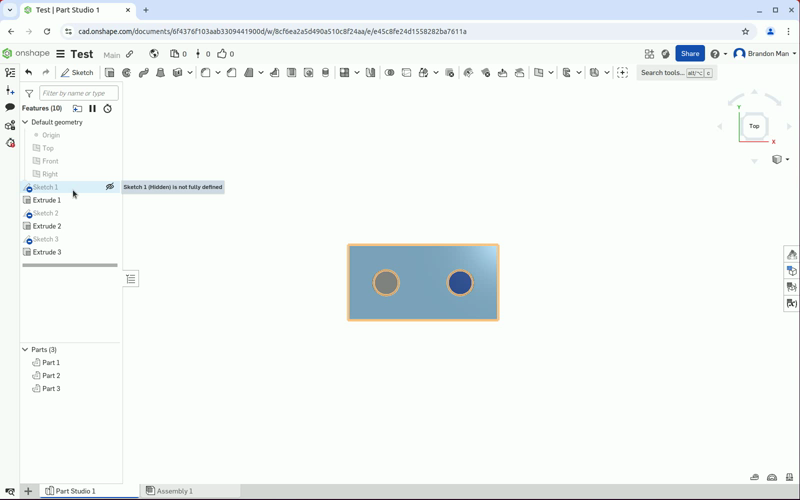
click(73, 189)
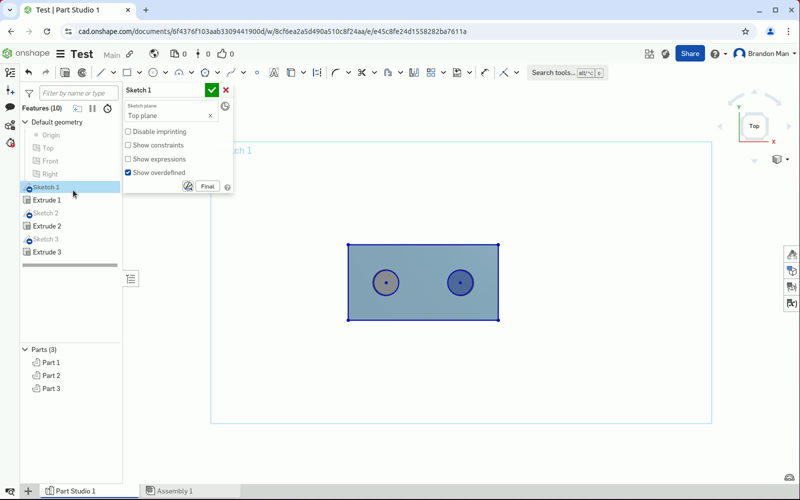
mouse_move(229, 92)
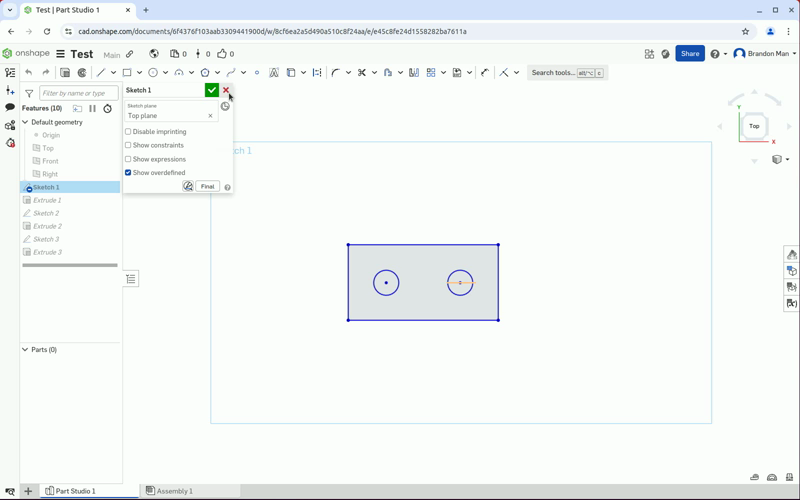
click(229, 92)
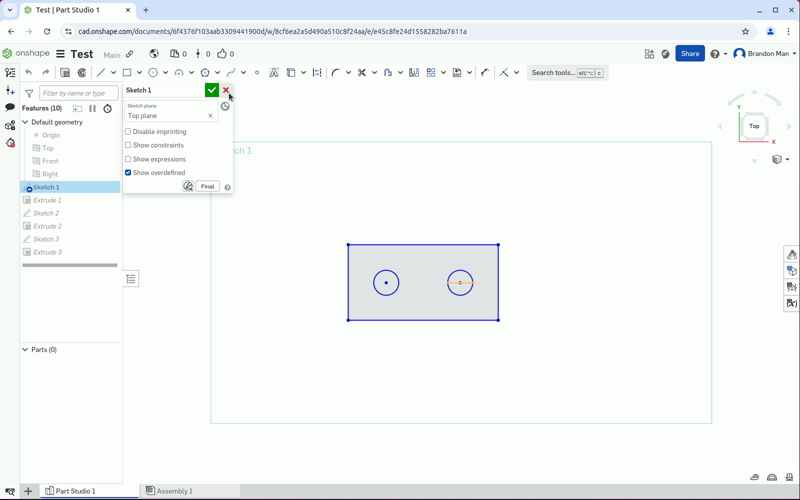
key(shift+s)
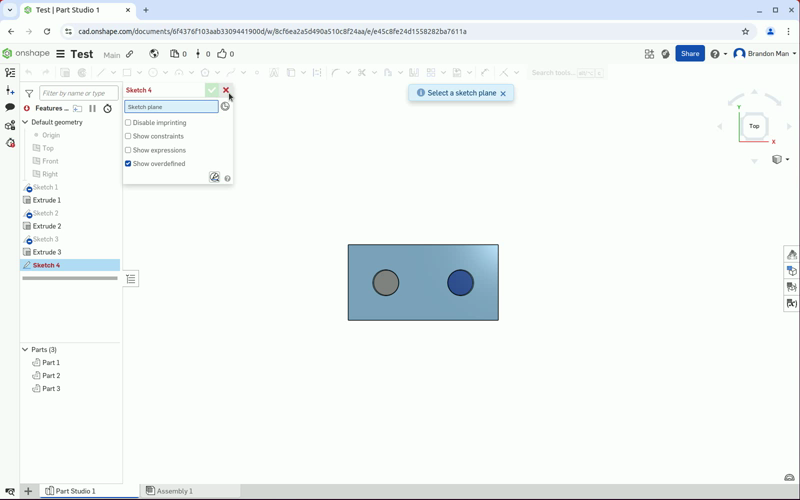
mouse_move(73, 150)
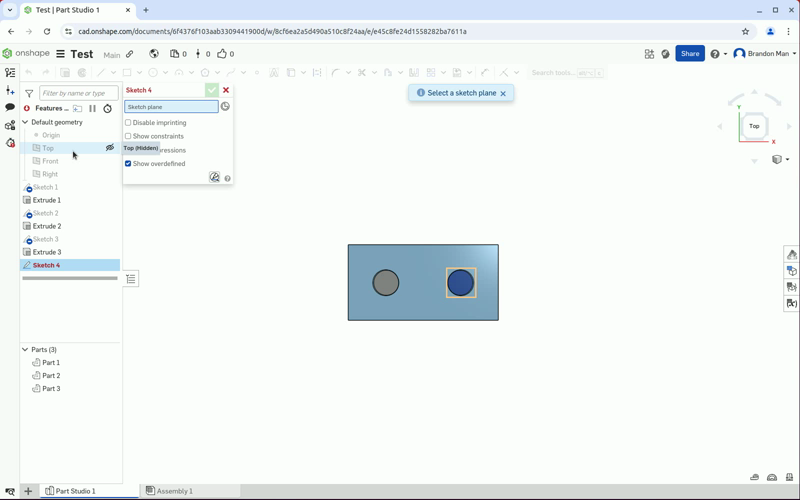
click(73, 150)
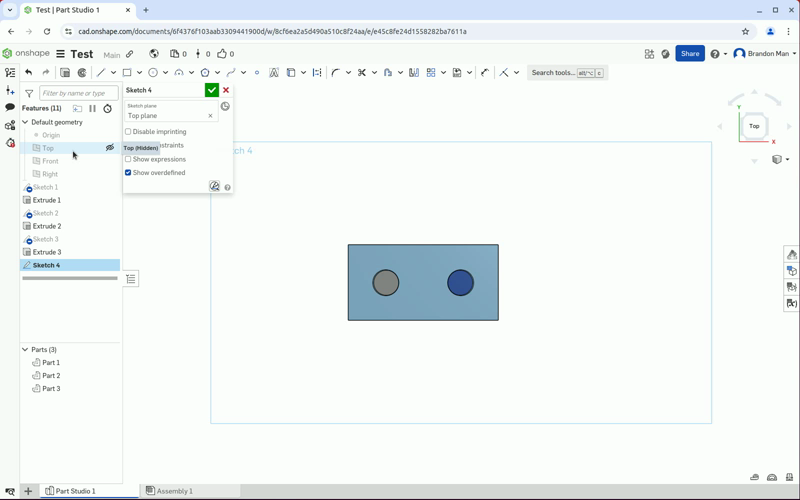
mouse_move(73, 352)
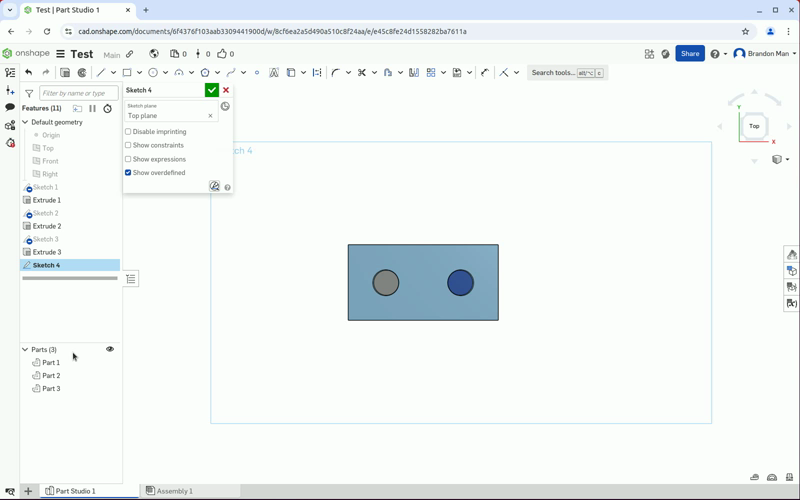
key(y)
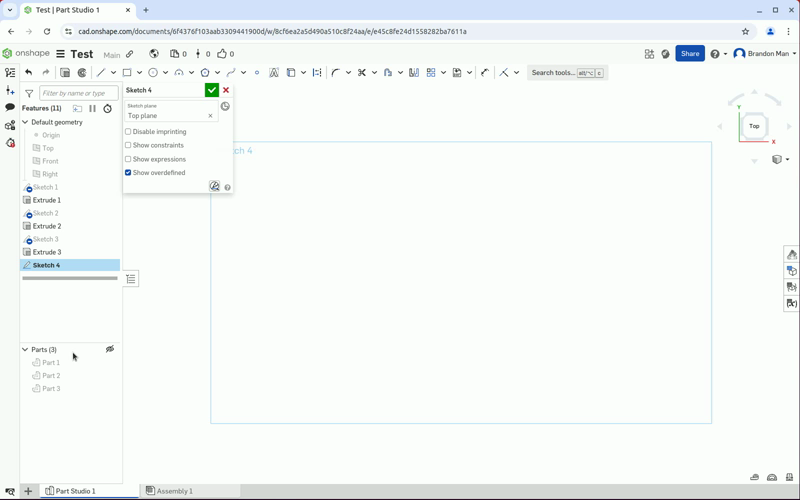
key(c)
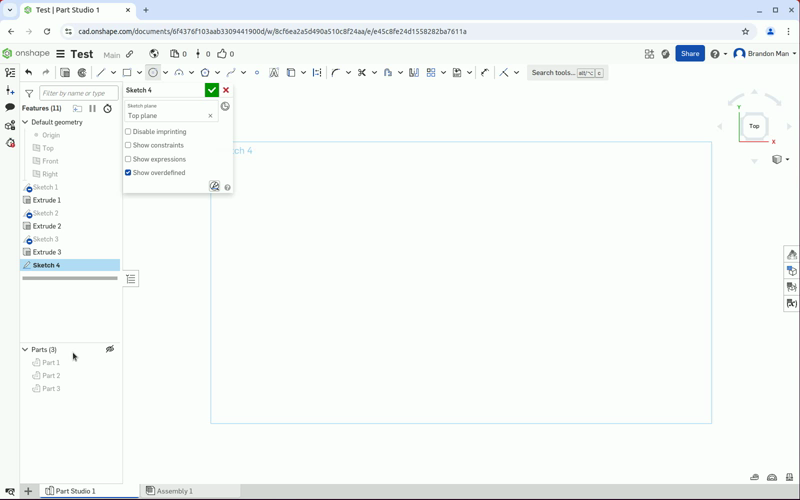
key_down(shift)
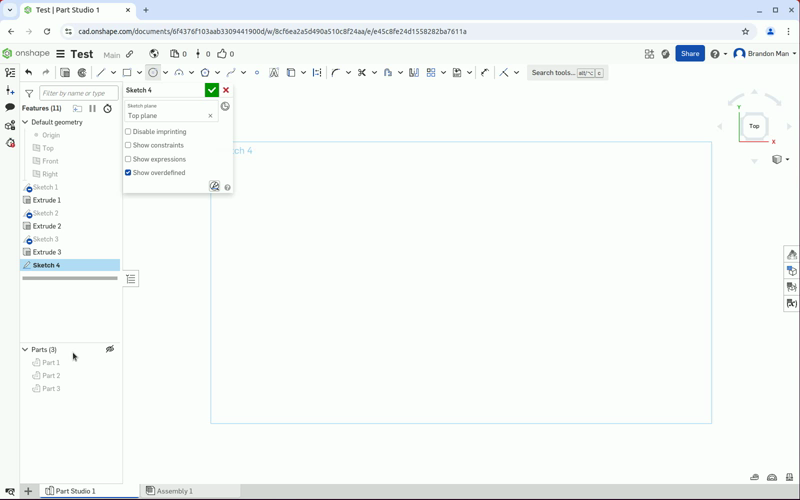
mouse_move(385, 282)
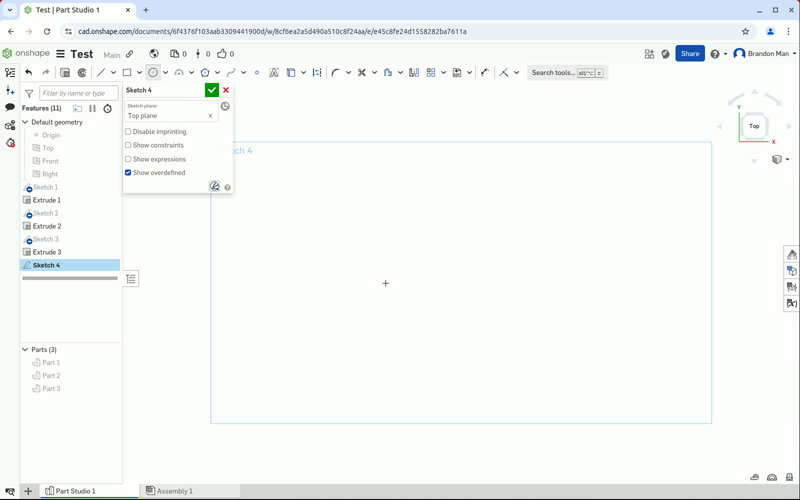
click(385, 282)
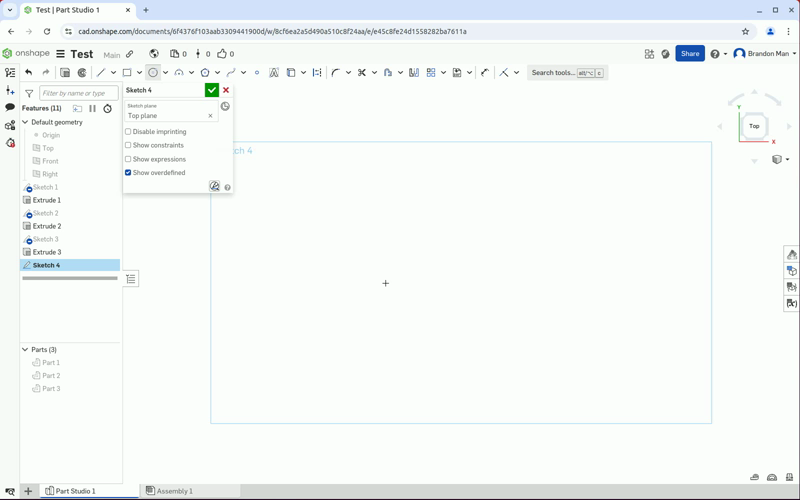
key_up(shift)
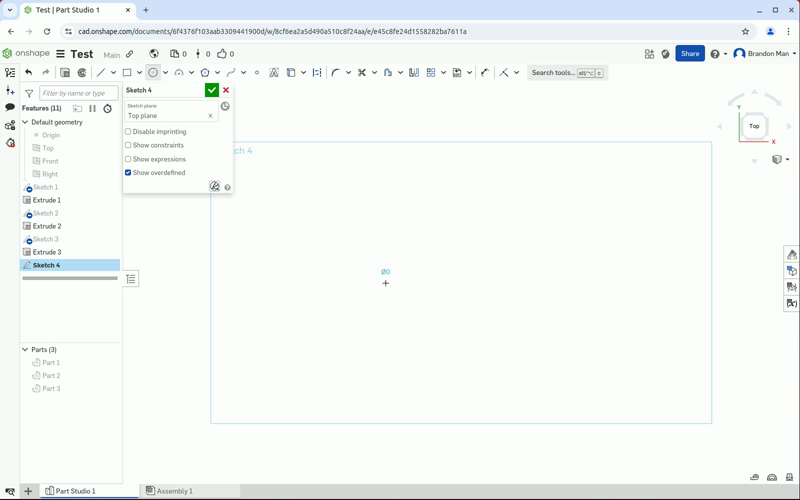
mouse_move(398, 282)
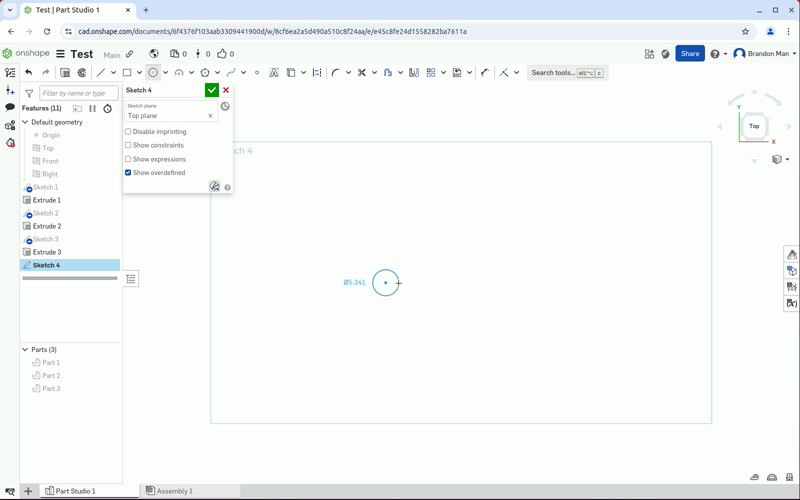
click(398, 282)
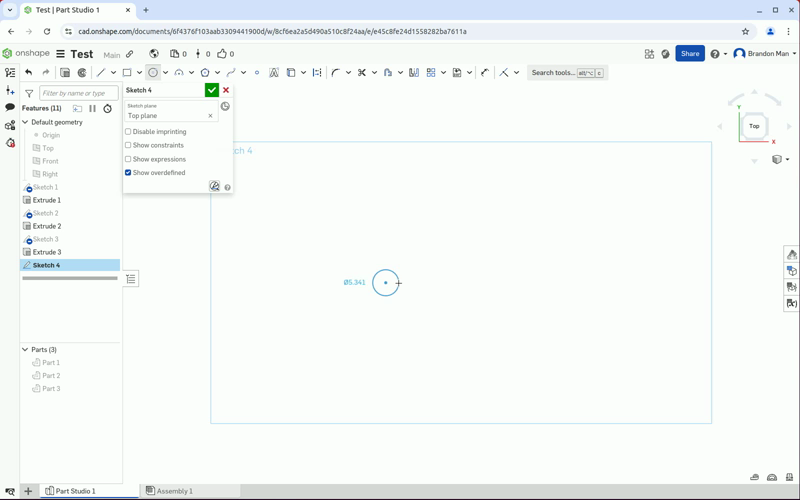
key(esc)
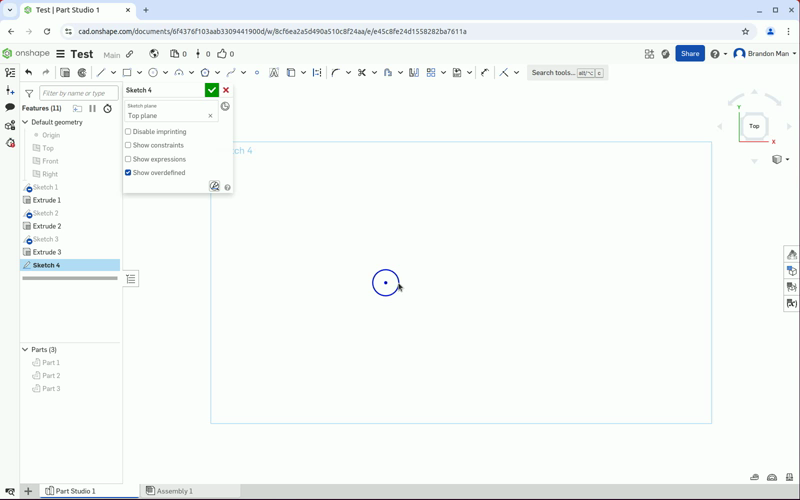
mouse_move(390, 288)
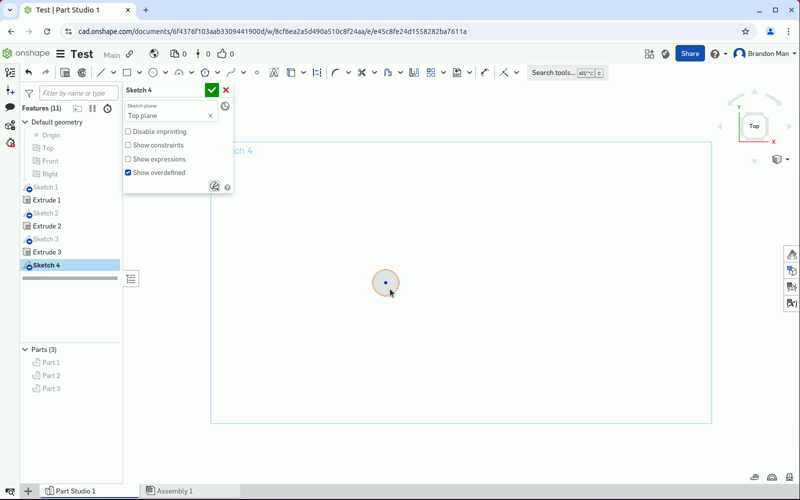
scroll(6)
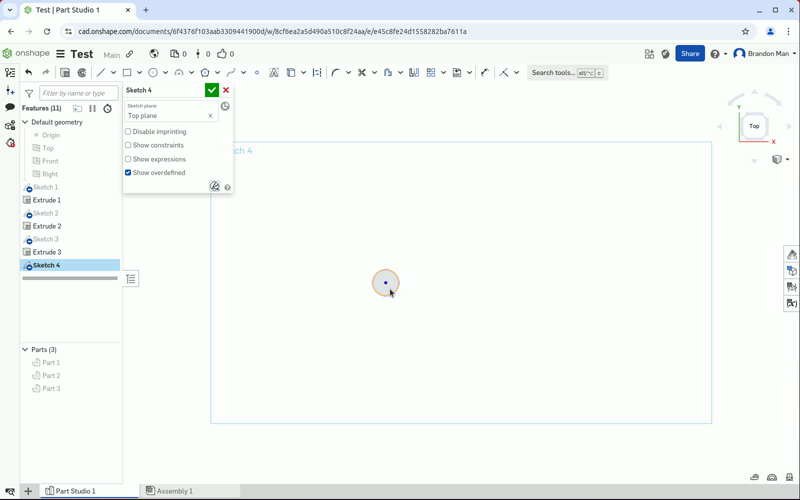
scroll(6)
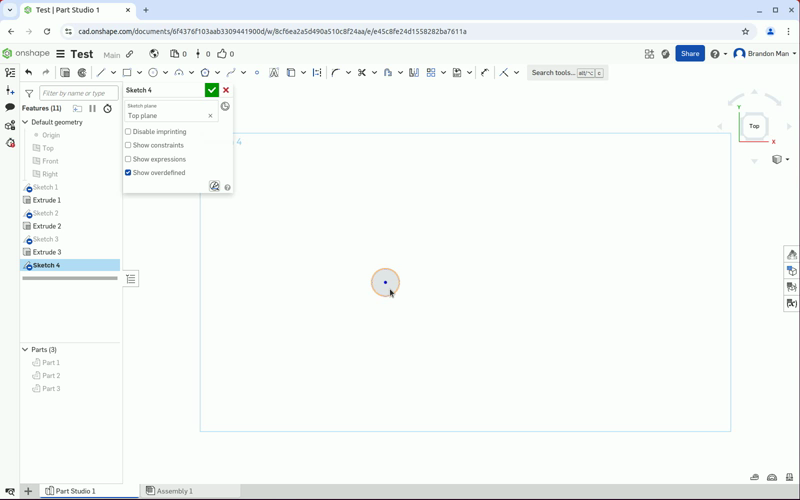
scroll(6)
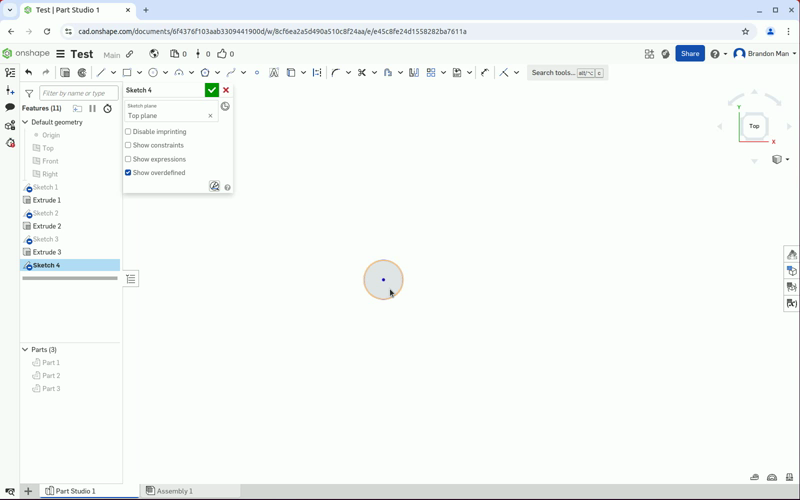
scroll(6)
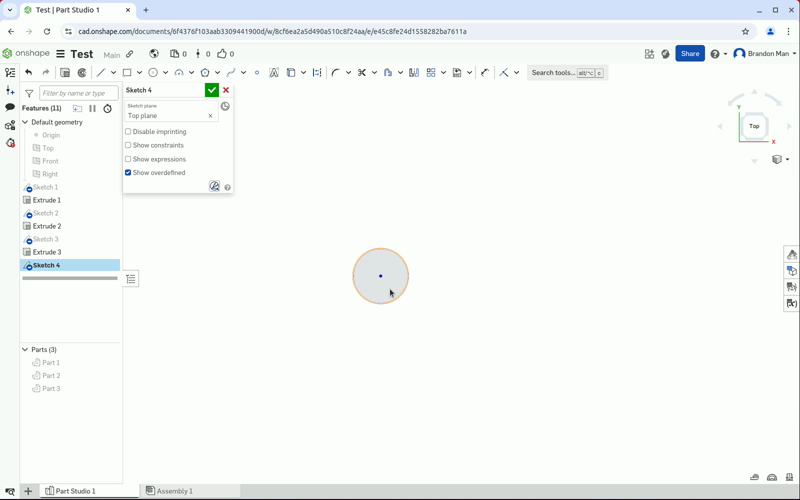
scroll(6)
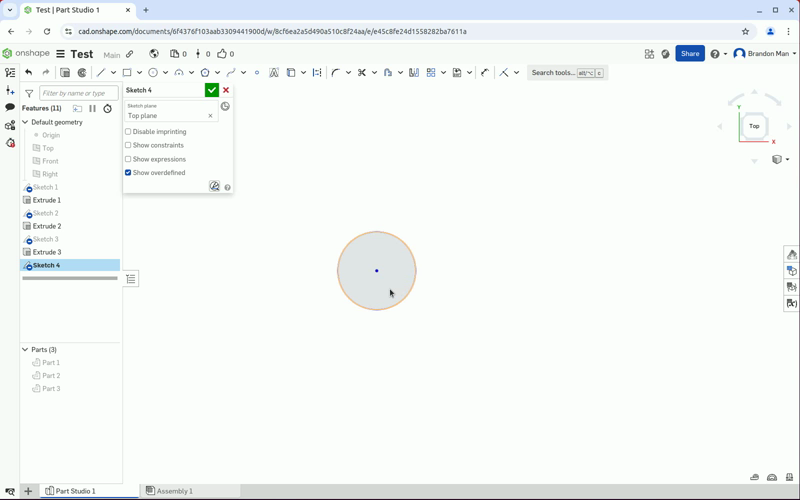
scroll(6)
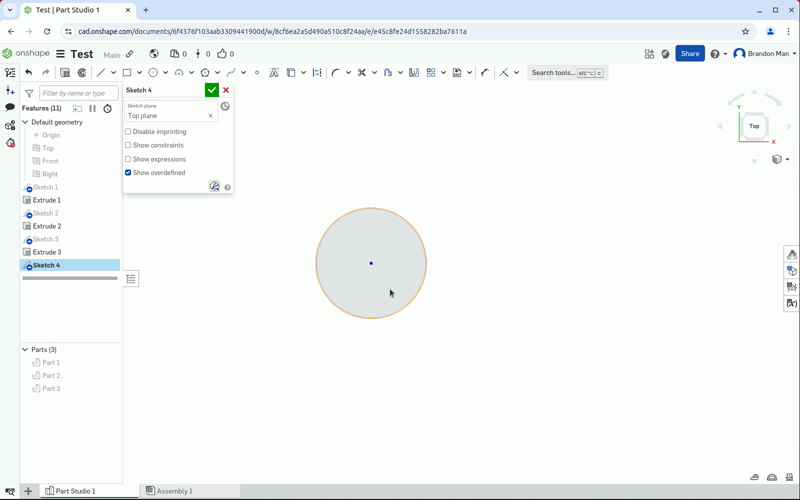
scroll(6)
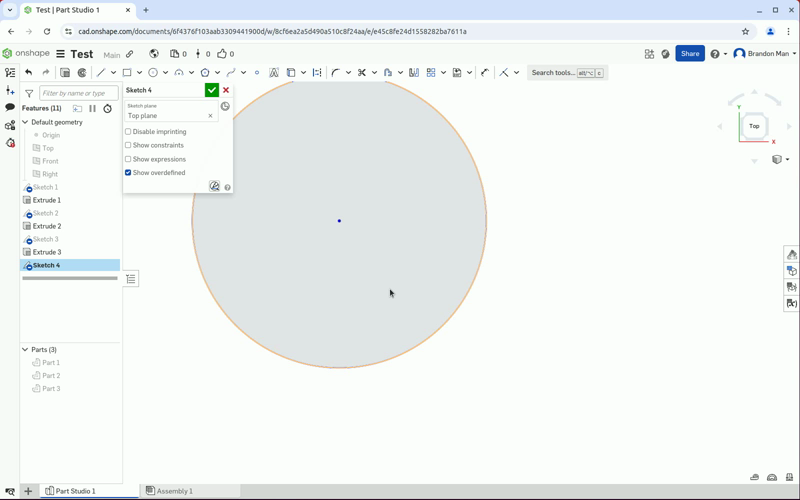
click(390, 288)
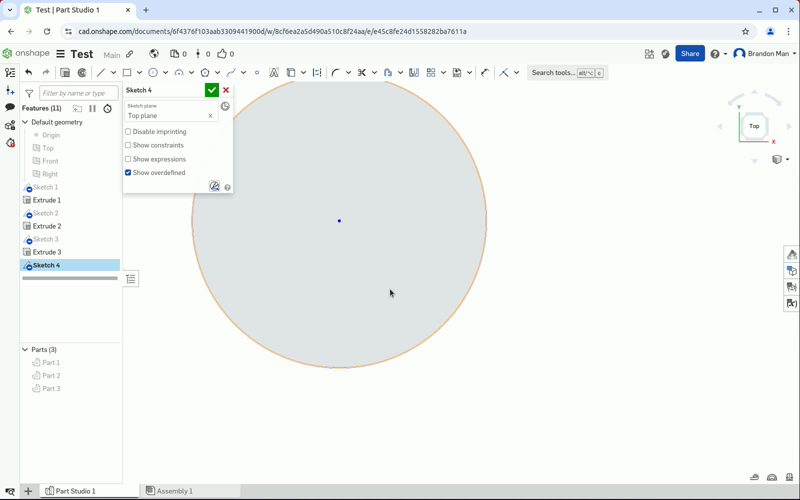
scroll(-6)
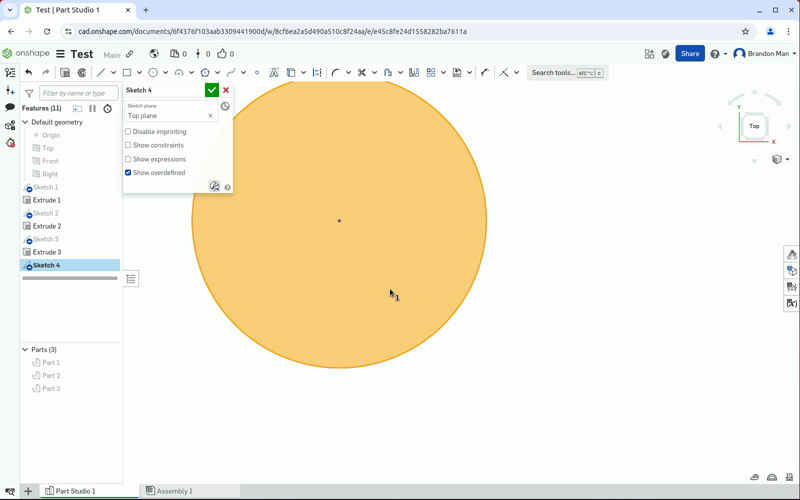
scroll(-6)
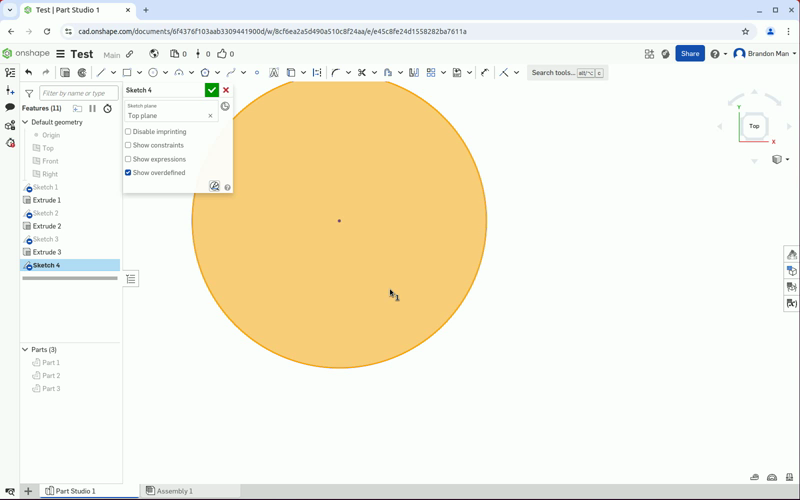
scroll(-6)
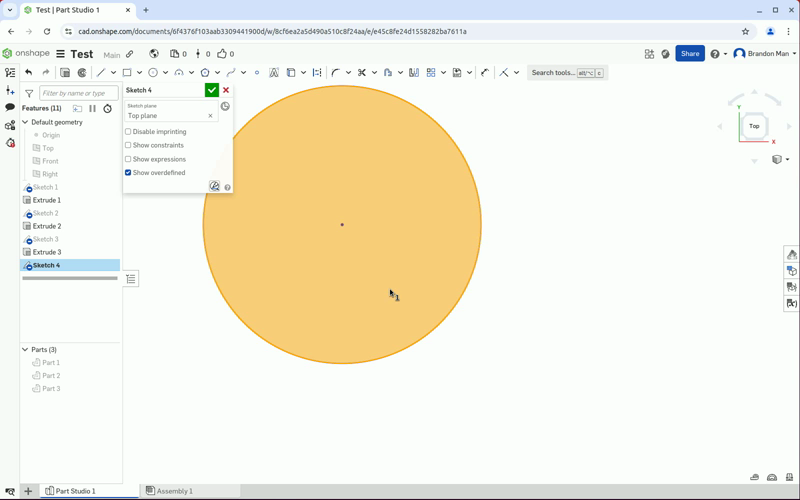
scroll(-6)
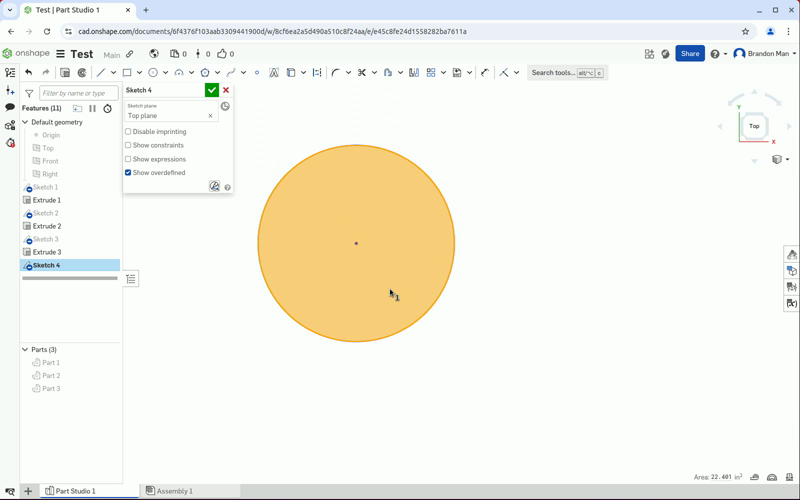
scroll(-6)
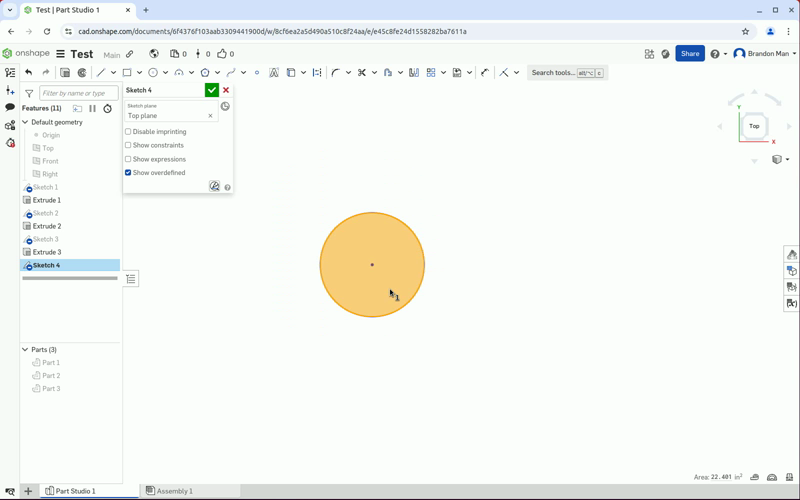
scroll(-6)
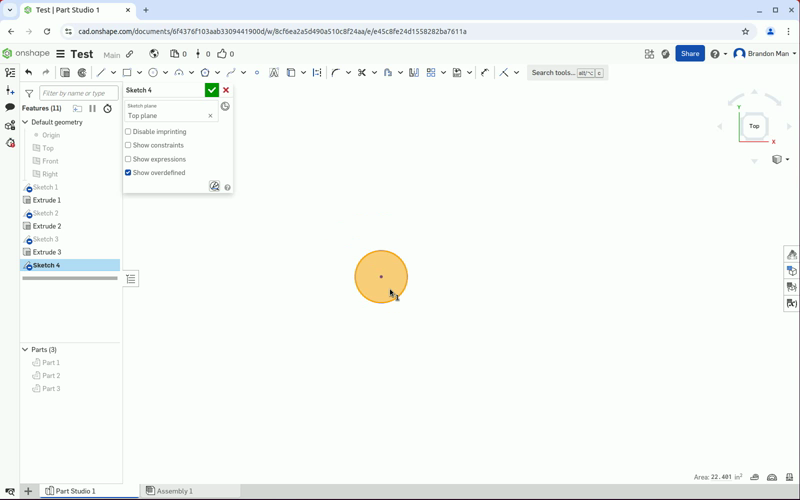
scroll(-6)
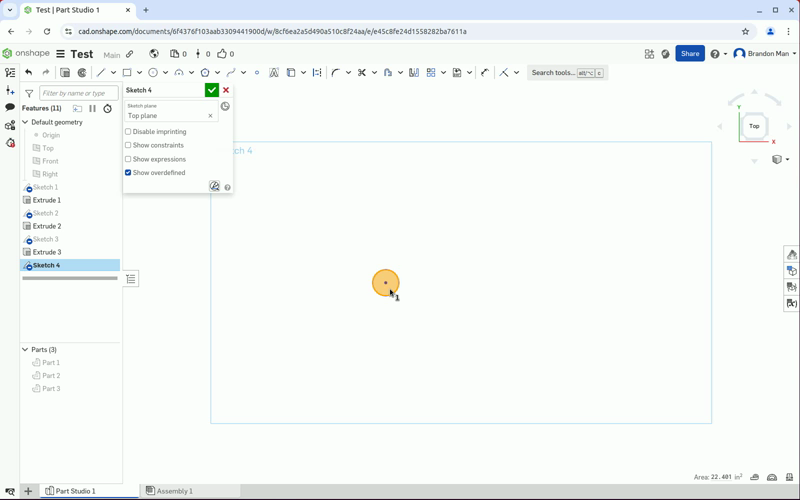
mouse_move(73, 352)
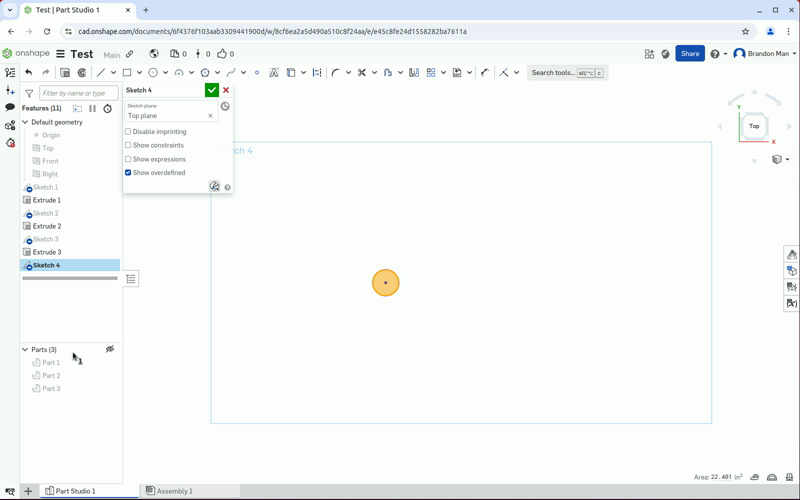
key(shift+y)
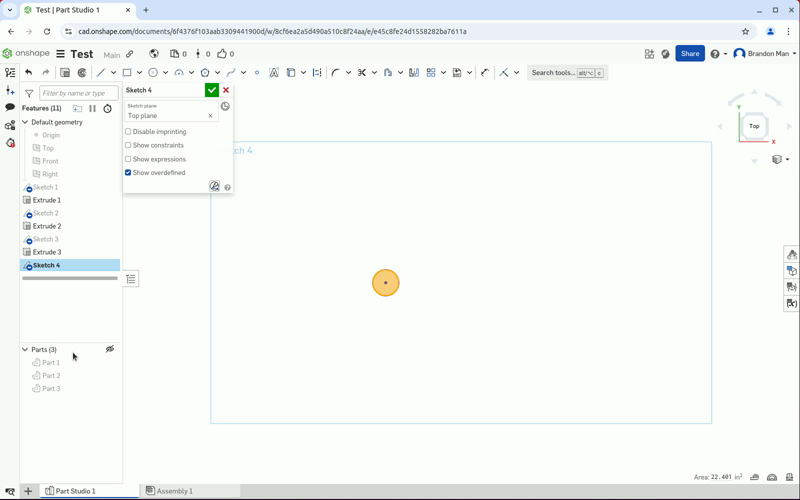
key(shift+e)
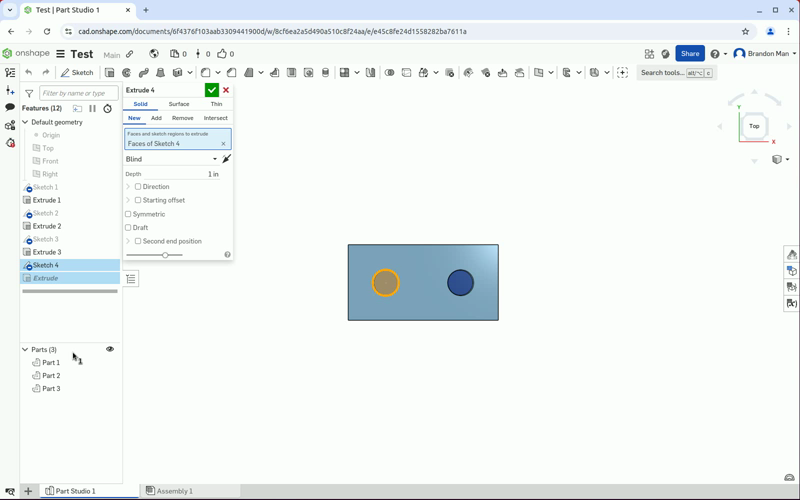
mouse_move(143, 106)
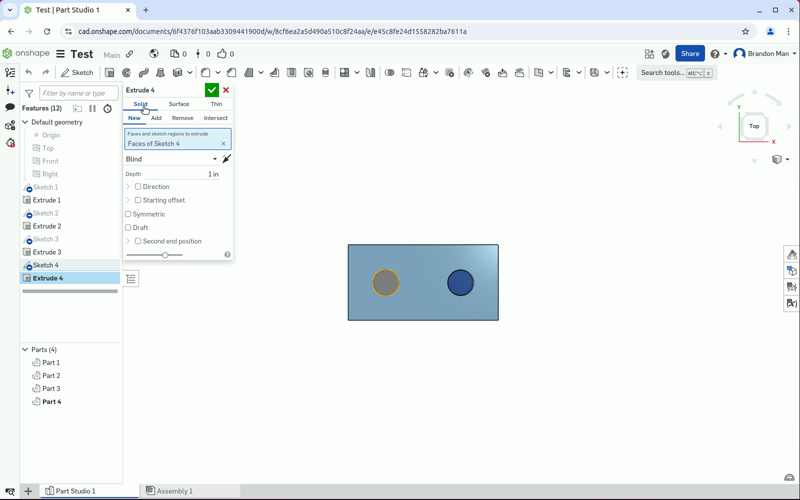
click(143, 106)
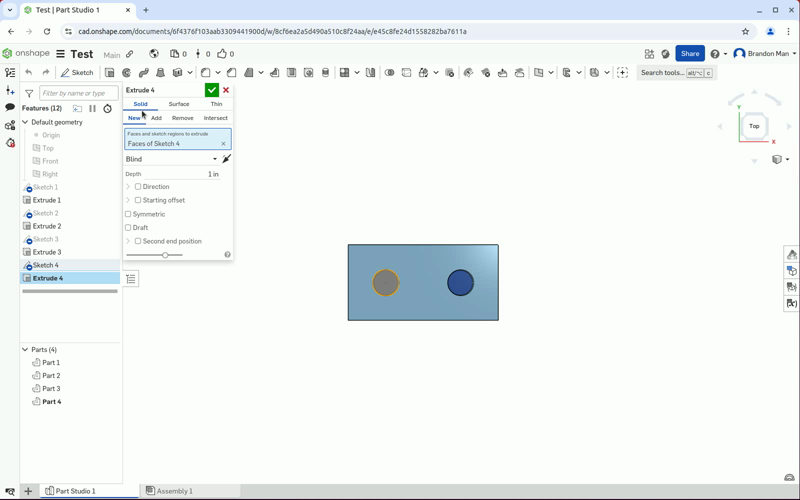
mouse_move(137, 120)
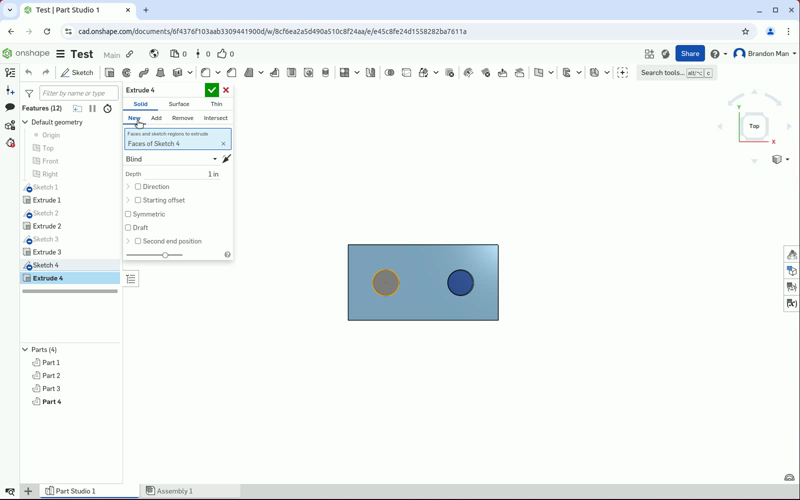
click(137, 120)
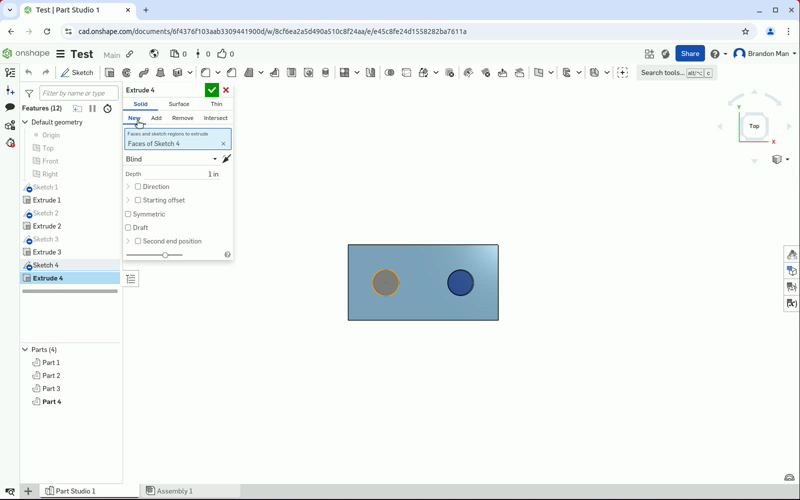
key(tab, 4)
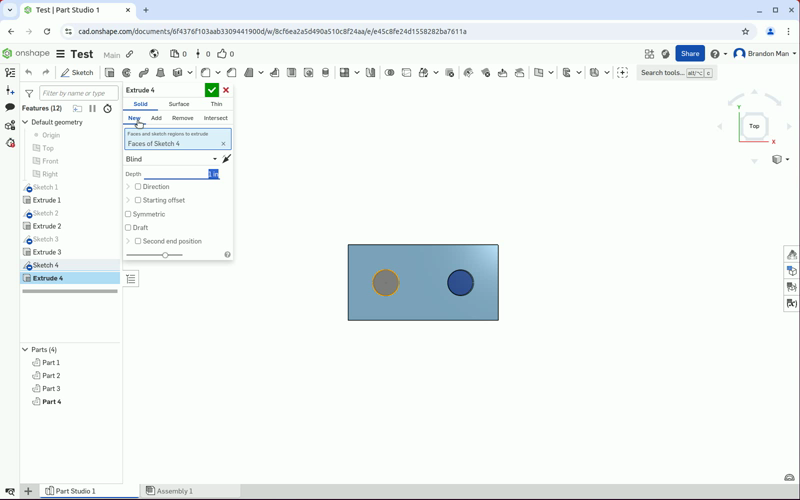
text(19.257)
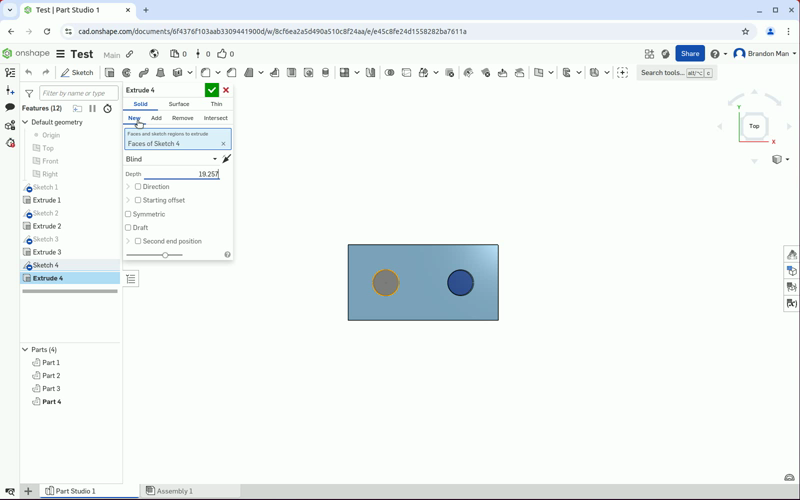
key(enter)
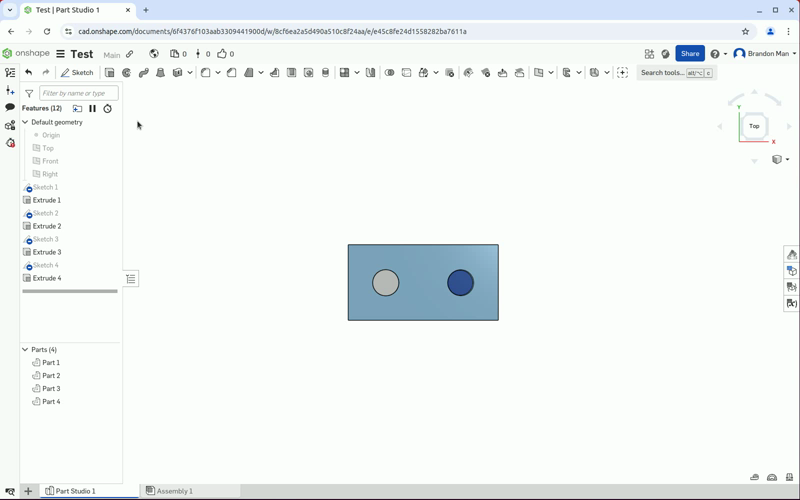
key(shift+h)
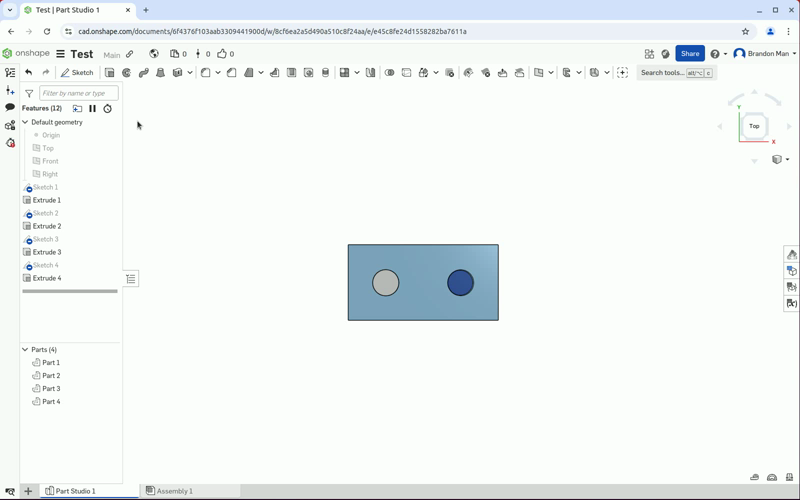
key(shift+h)
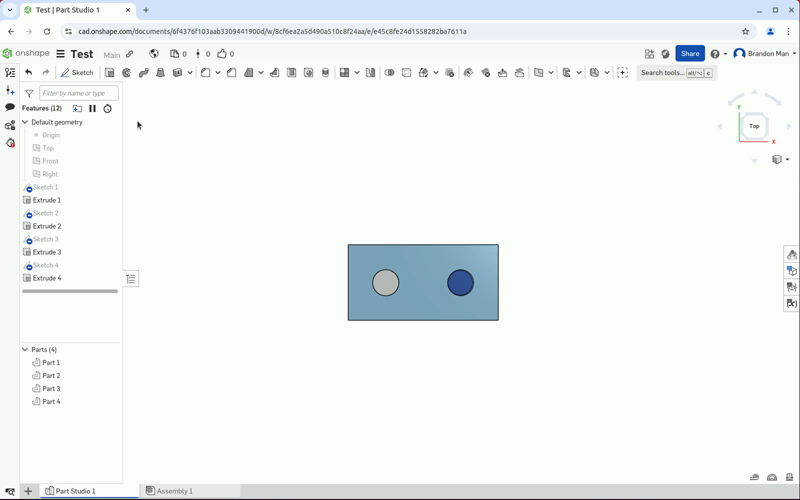
mouse_move(73, 189)
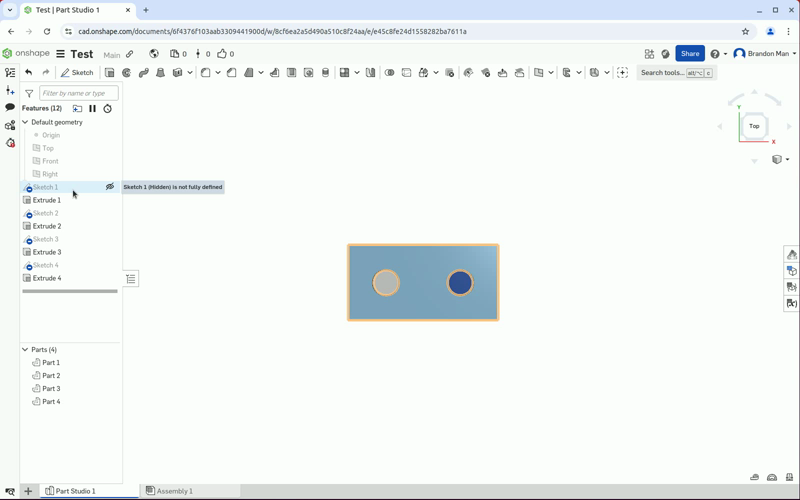
click(73, 189)
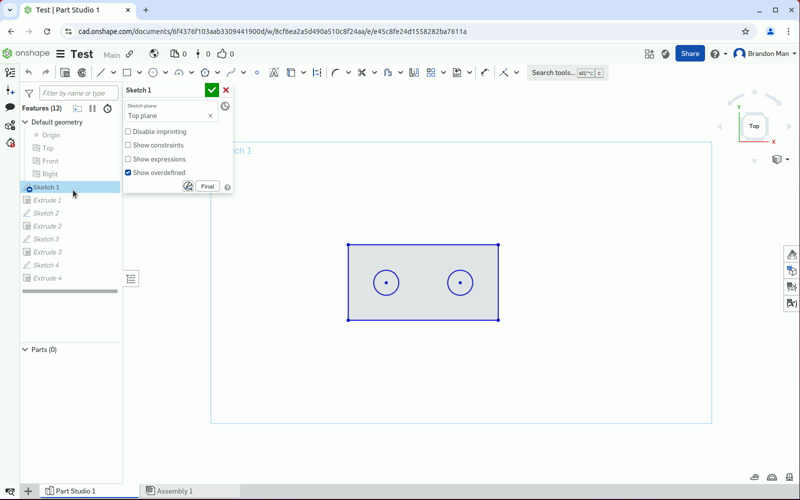
mouse_move(229, 92)
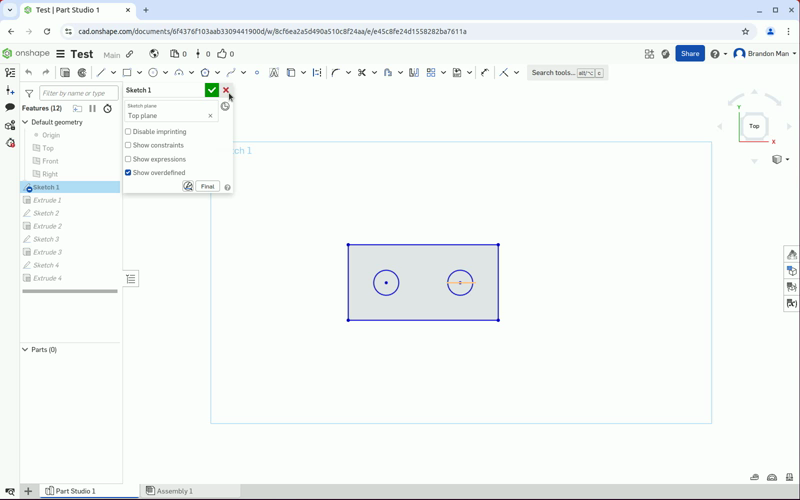
click(229, 92)
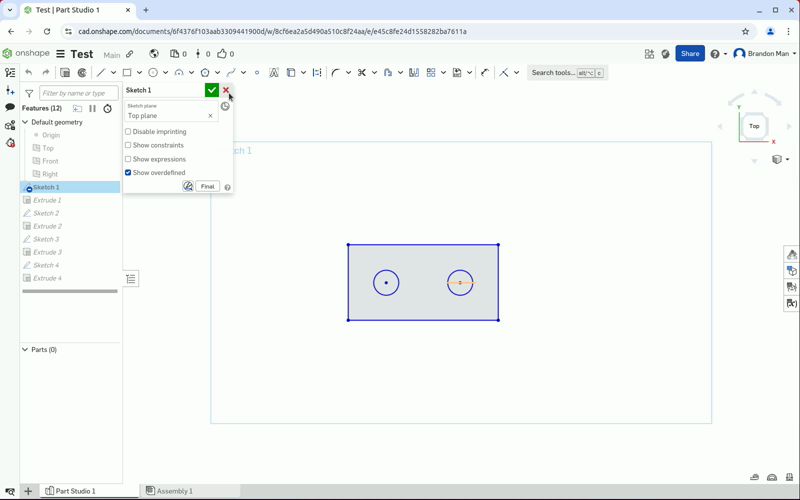
key(shift+s)
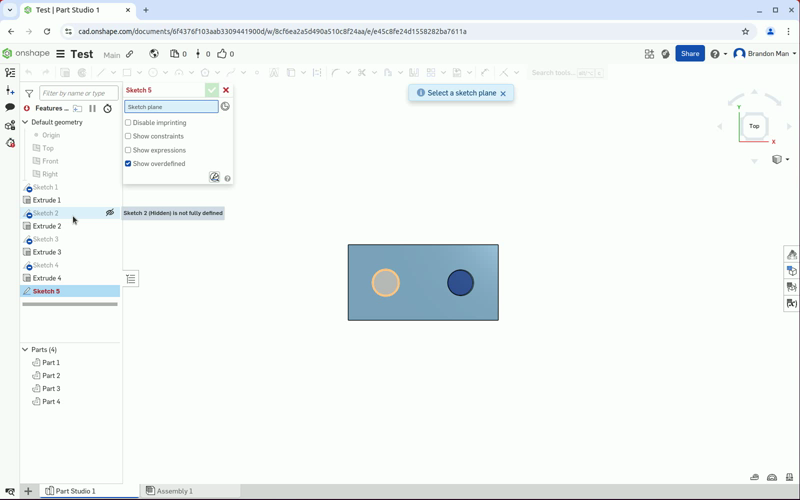
scroll(3)
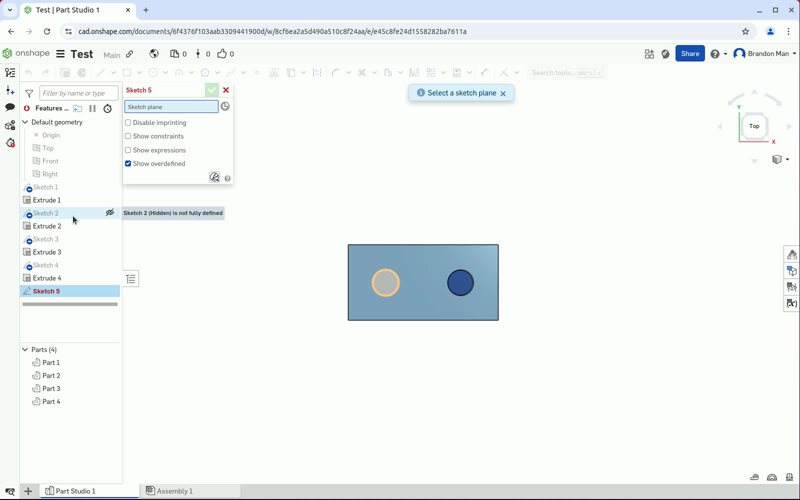
mouse_move(73, 150)
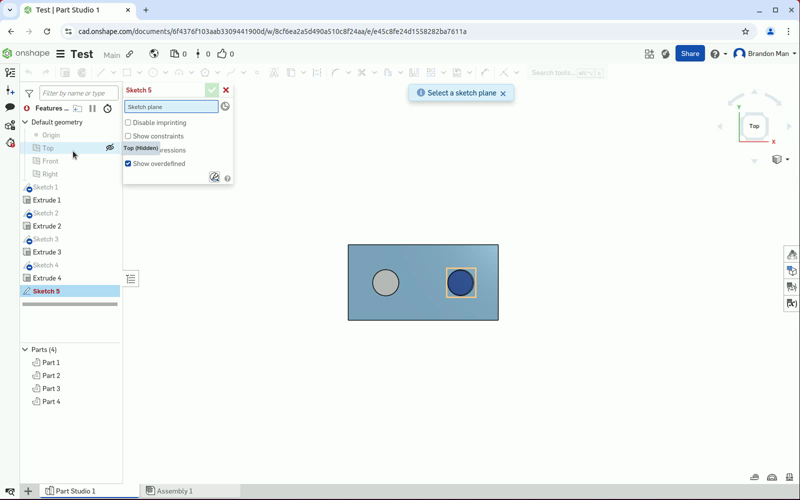
click(73, 150)
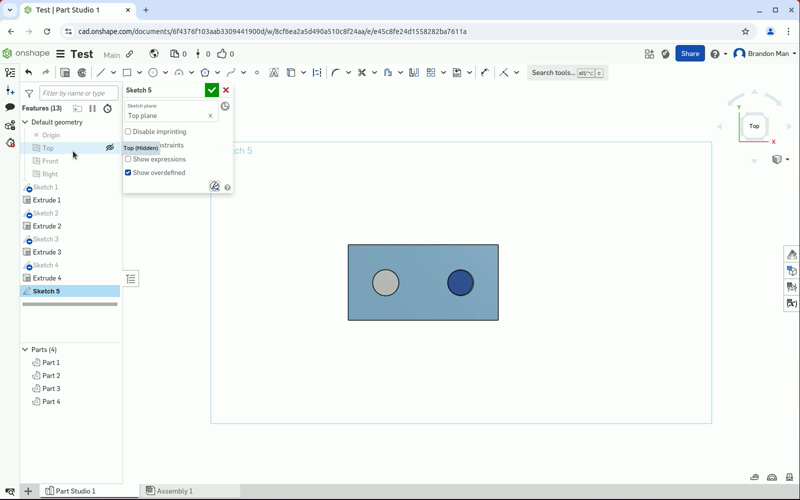
mouse_move(73, 352)
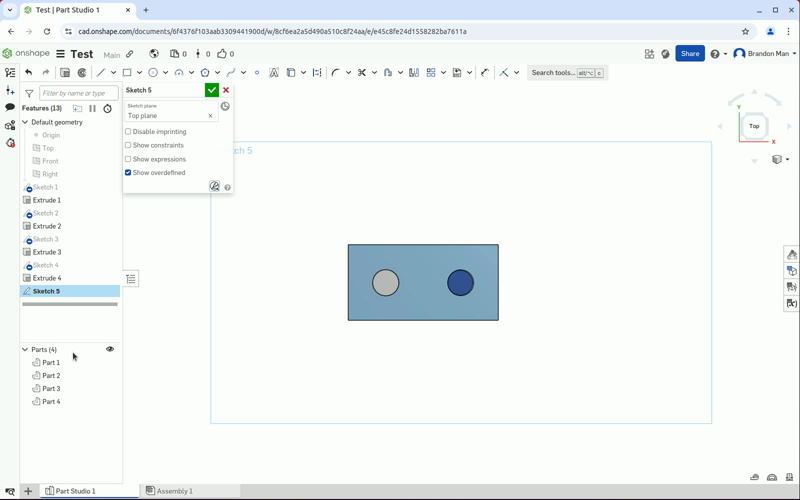
key(y)
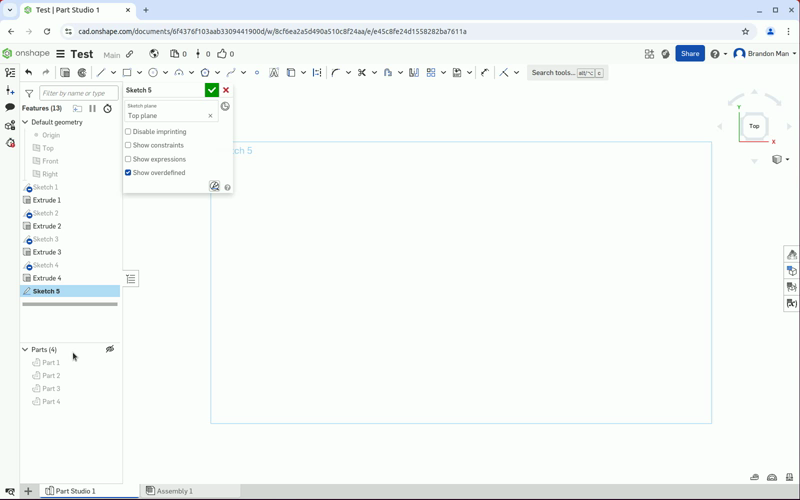
key(c)
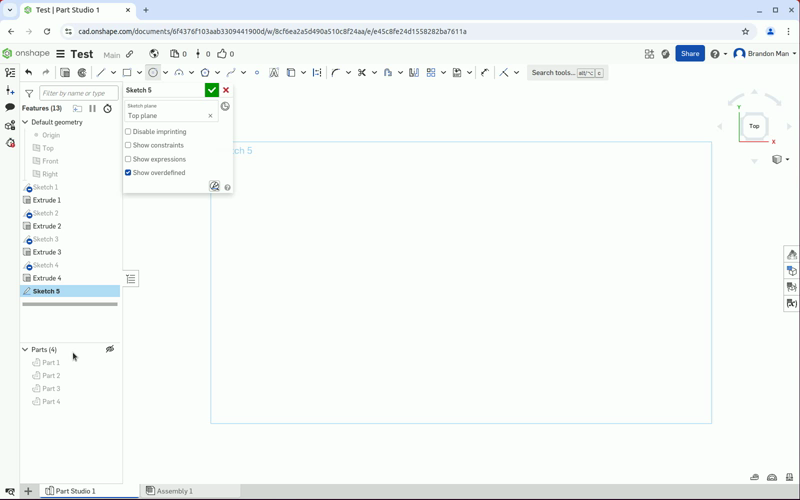
key_down(shift)
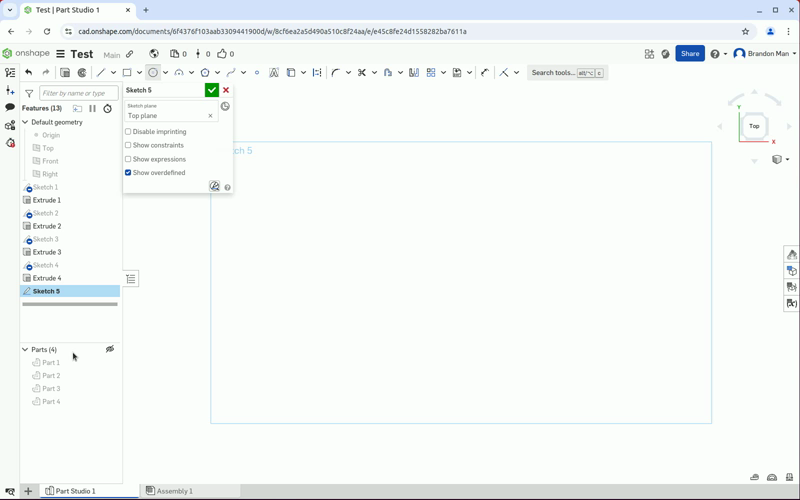
mouse_move(460, 282)
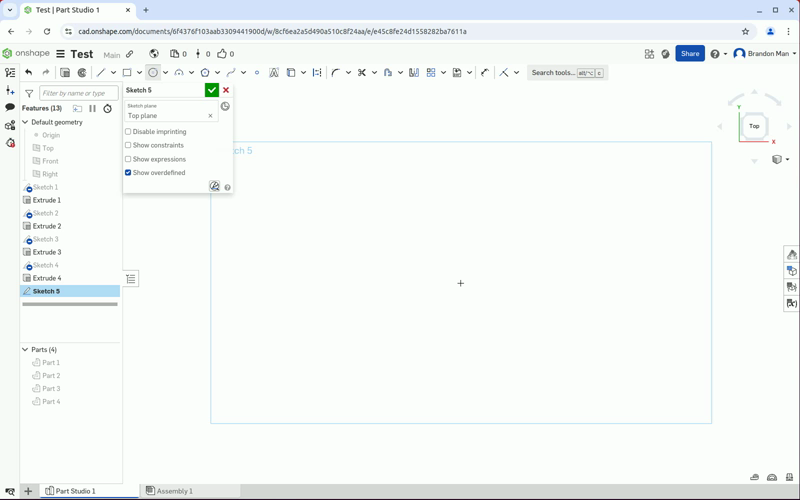
click(460, 282)
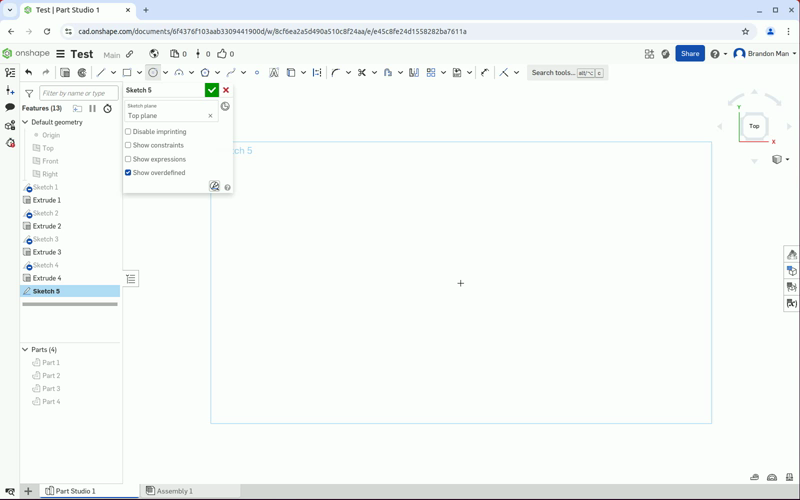
key_up(shift)
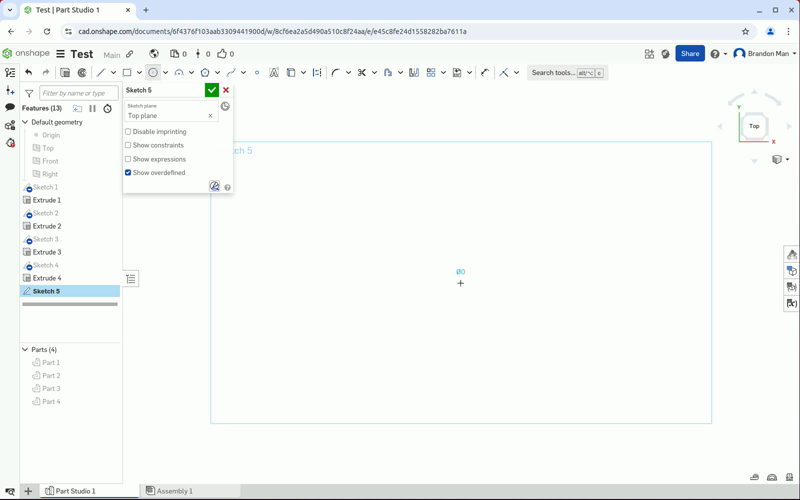
mouse_move(473, 282)
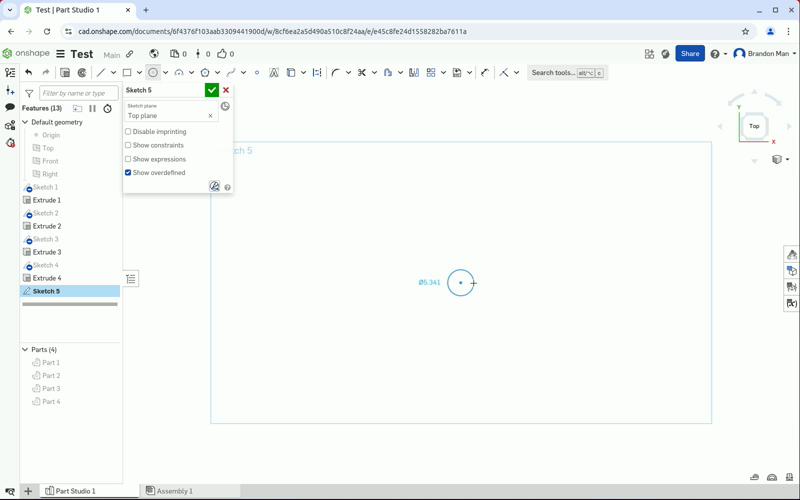
click(473, 282)
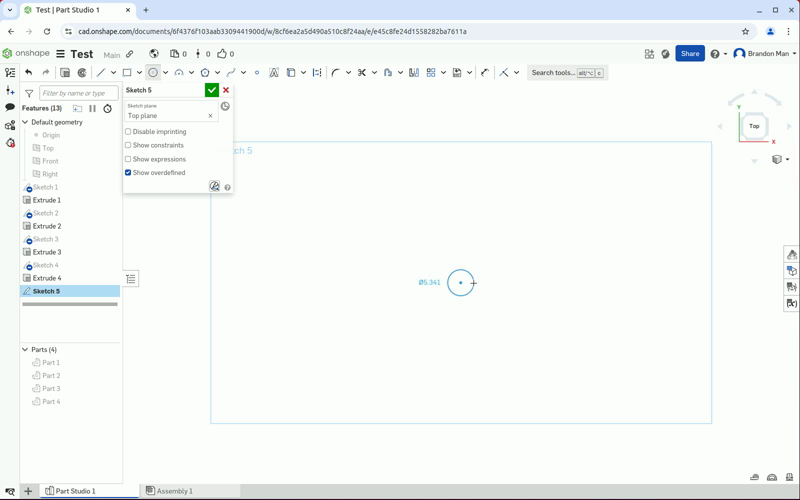
key(esc)
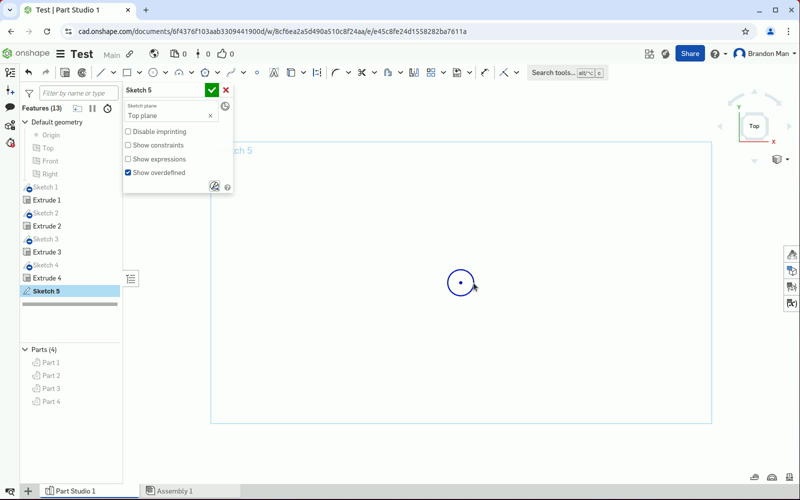
mouse_move(464, 283)
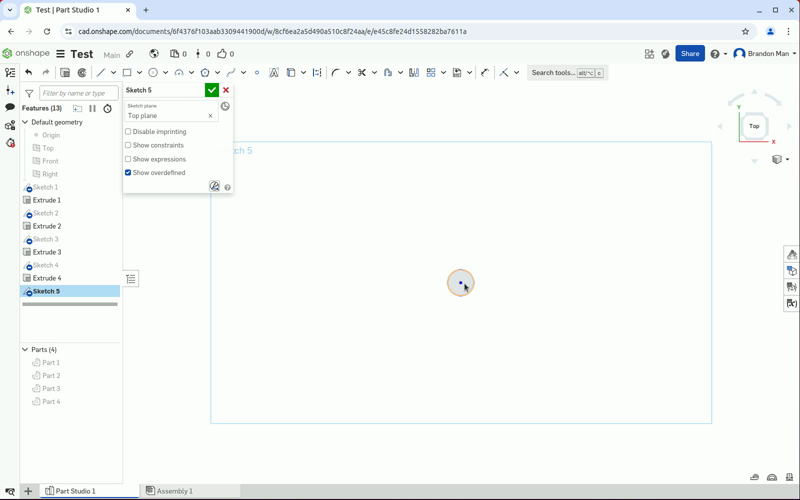
scroll(6)
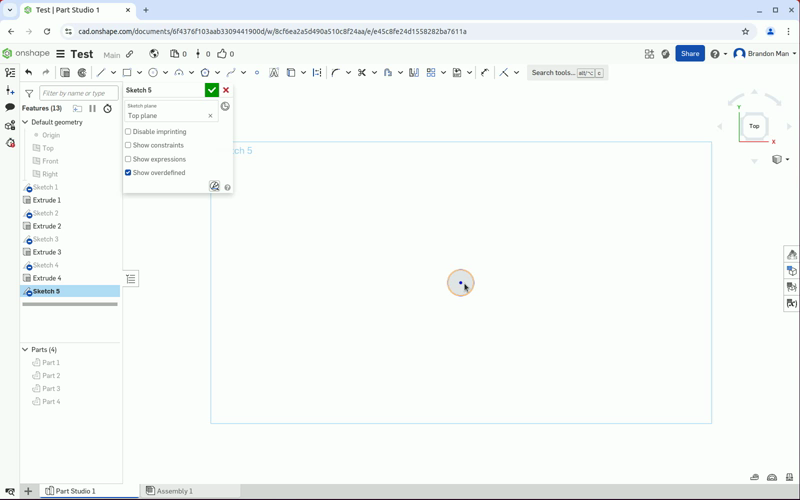
scroll(6)
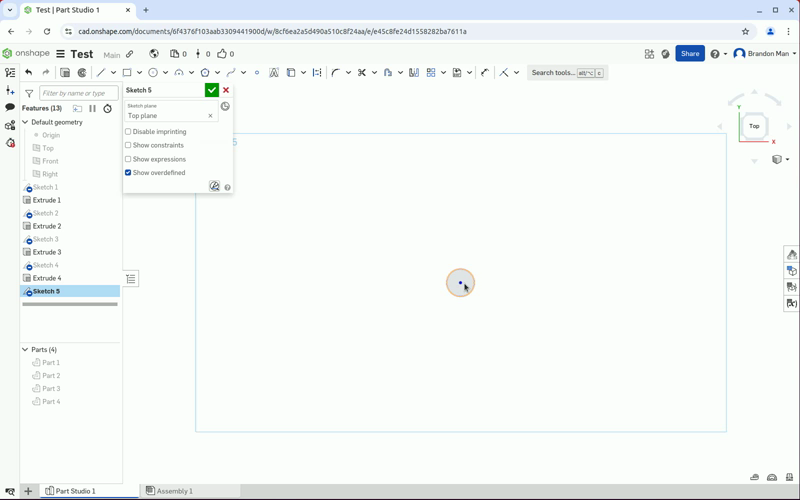
scroll(6)
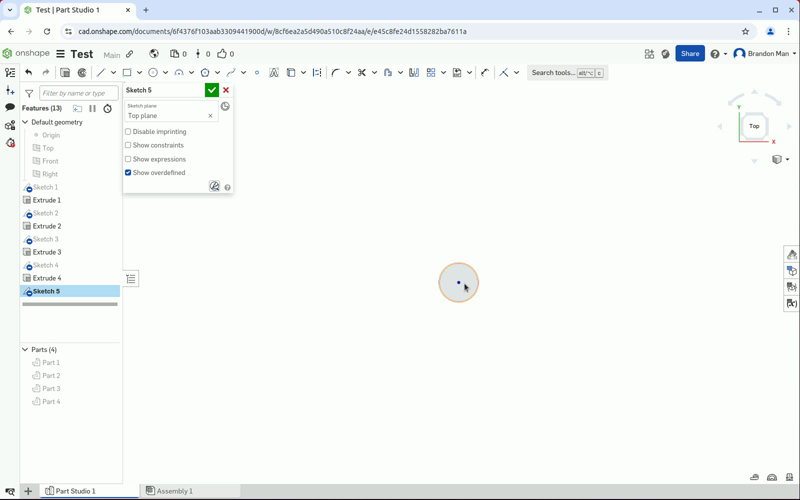
scroll(6)
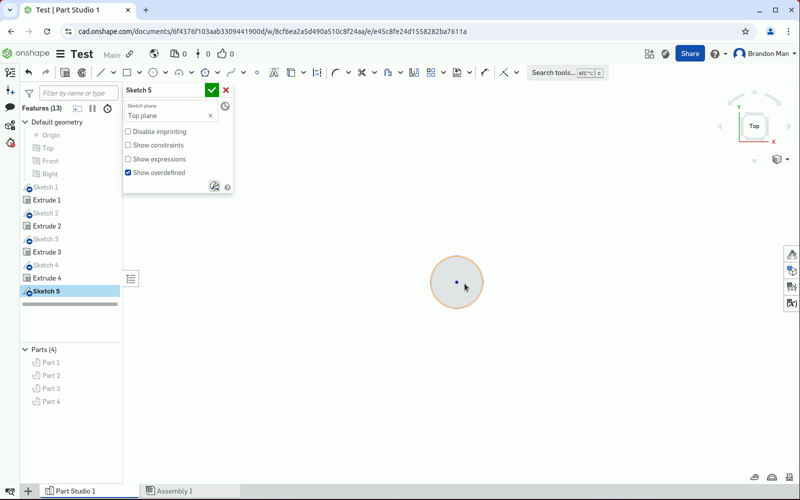
scroll(6)
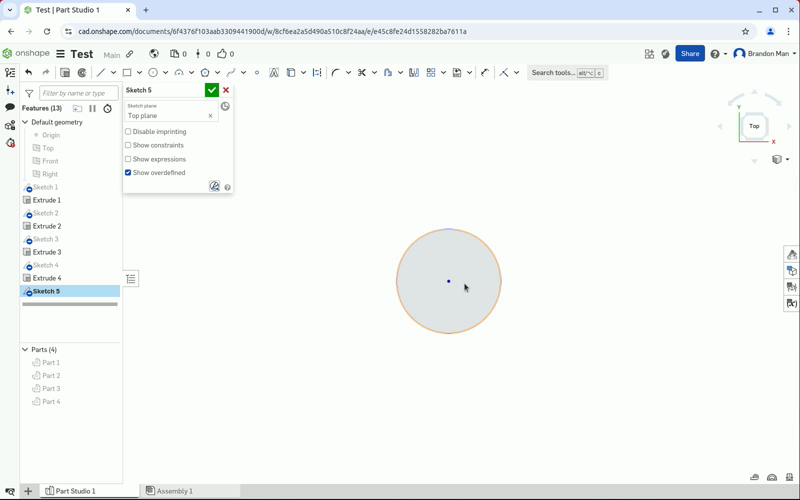
scroll(6)
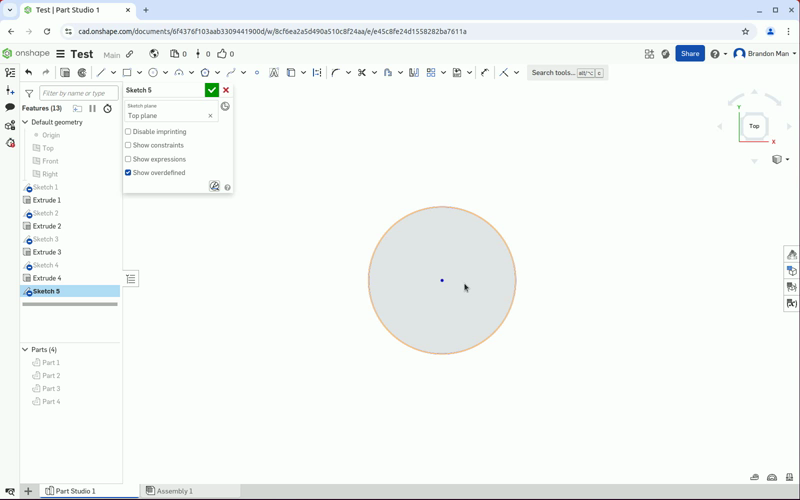
scroll(6)
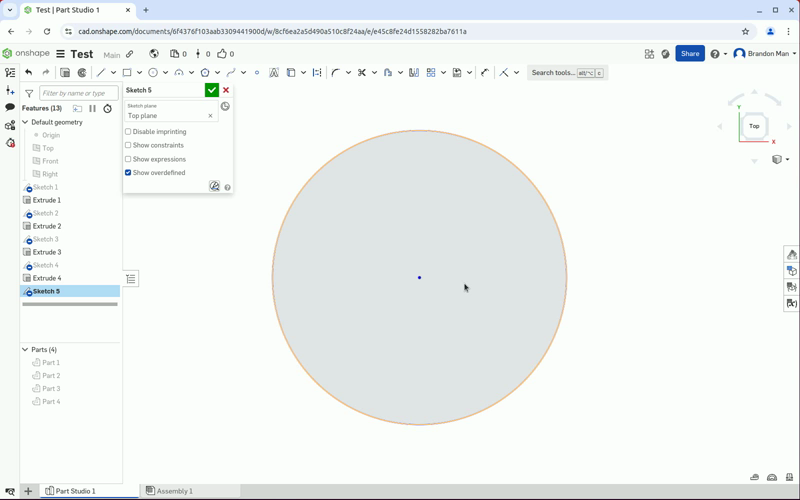
click(464, 283)
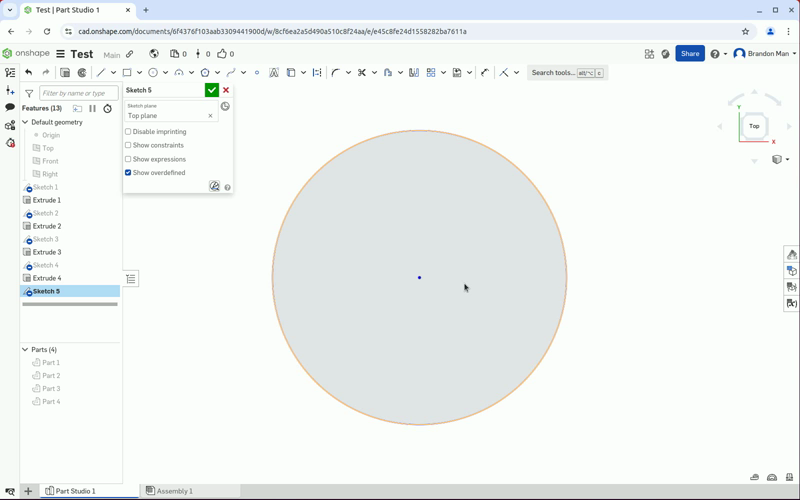
scroll(-6)
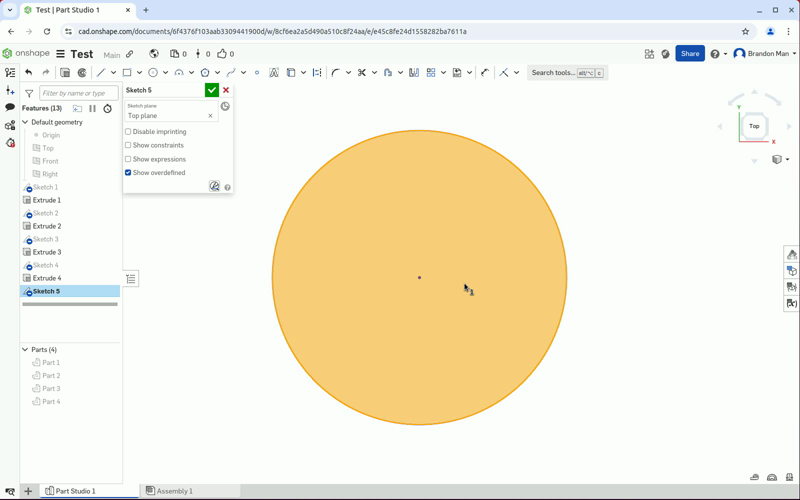
scroll(-6)
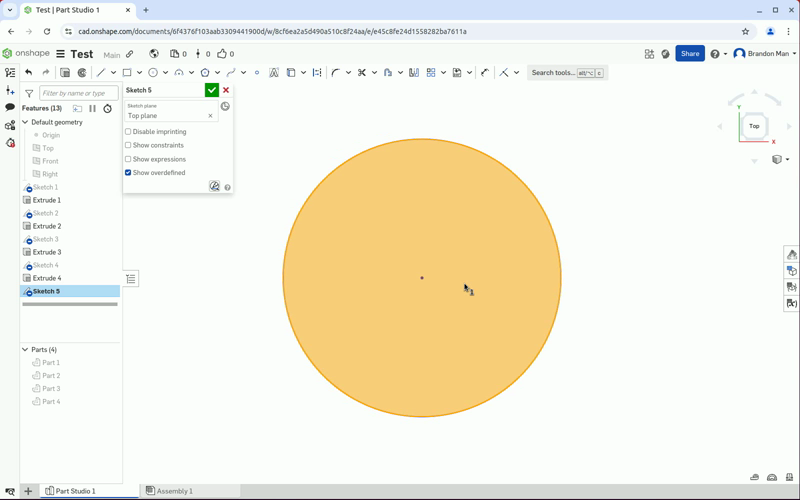
scroll(-6)
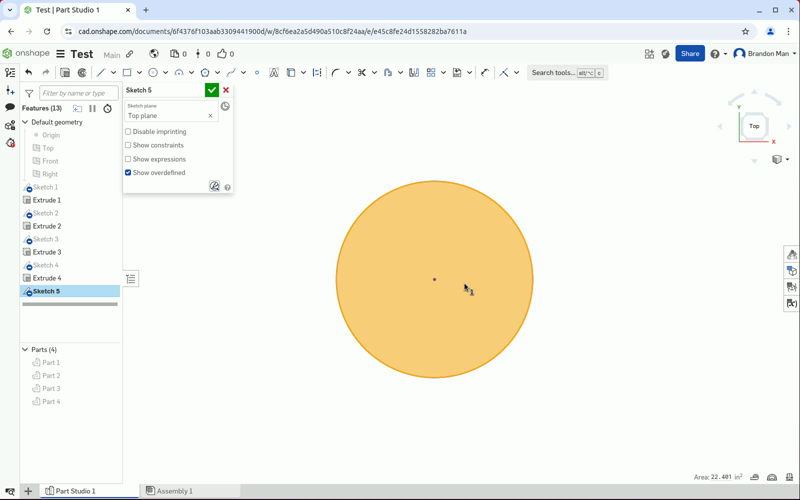
scroll(-6)
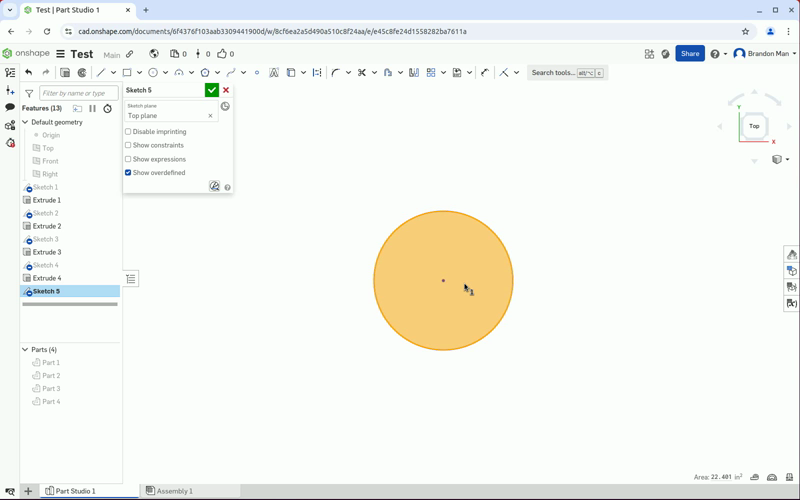
scroll(-6)
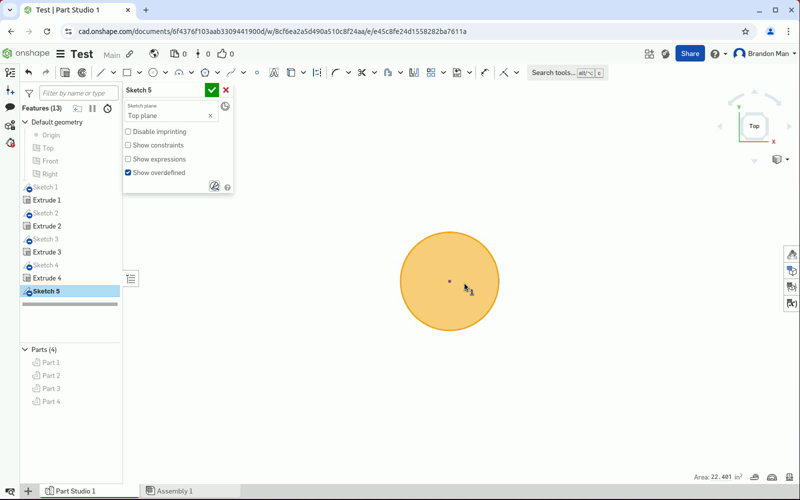
scroll(-6)
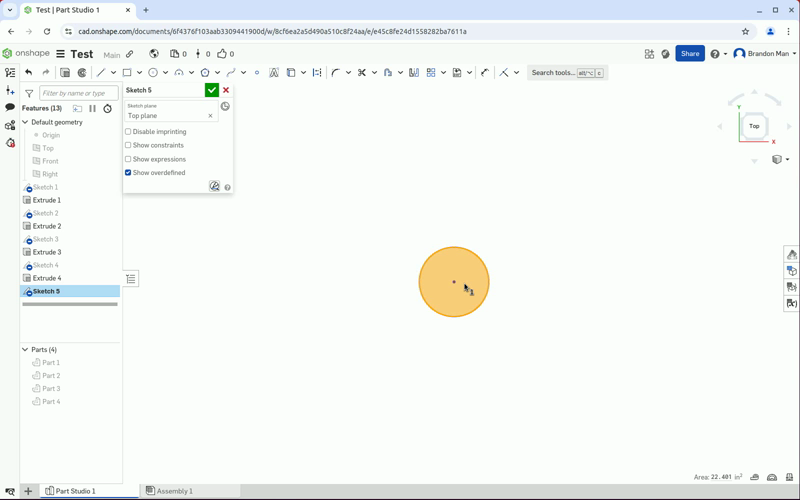
scroll(-6)
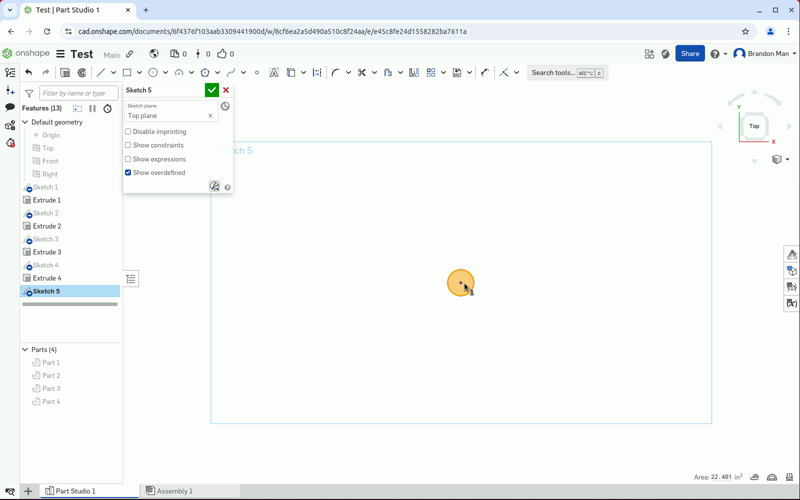
mouse_move(73, 352)
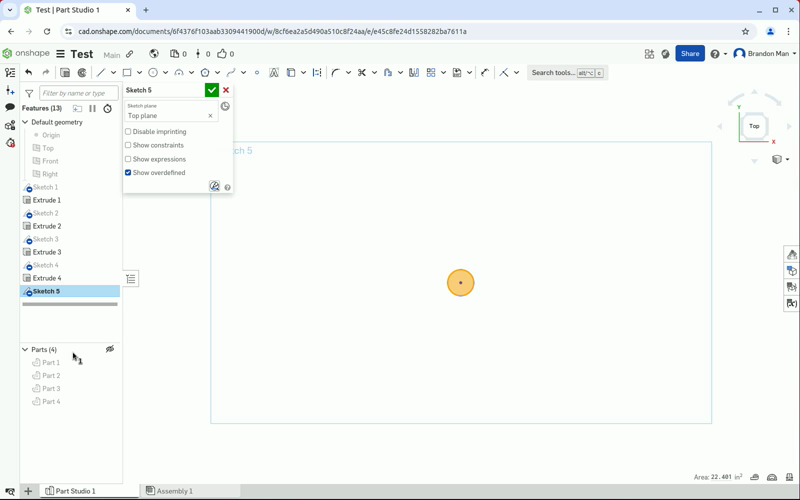
key(shift+y)
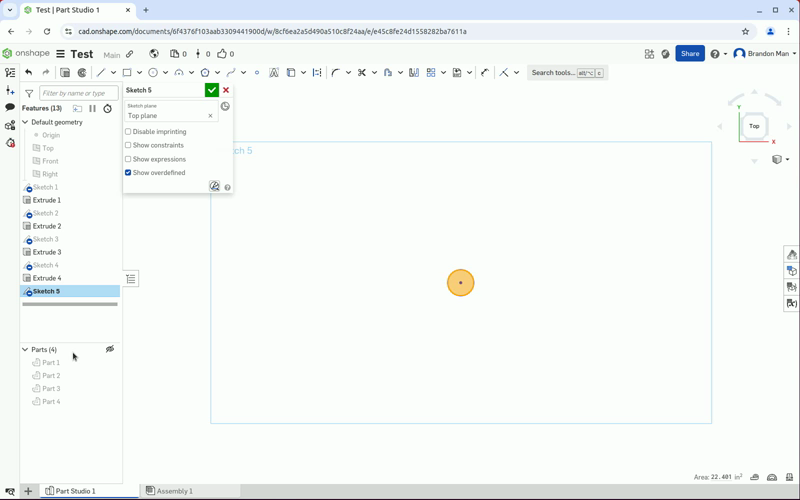
key(shift+e)
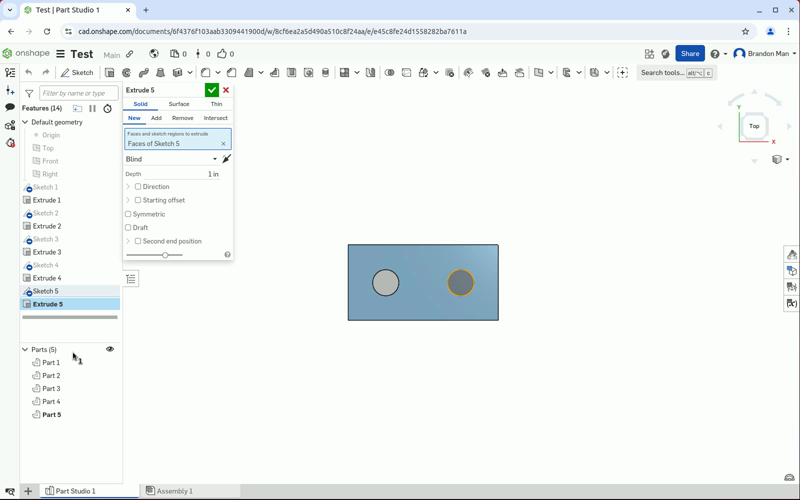
mouse_move(143, 106)
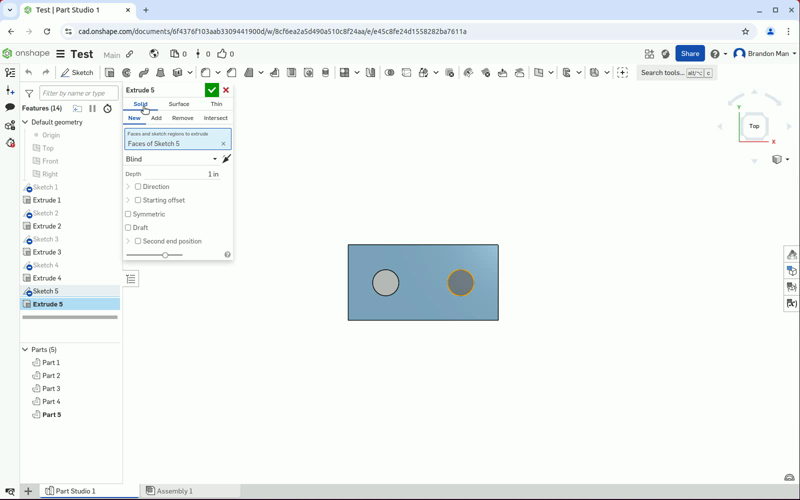
click(143, 106)
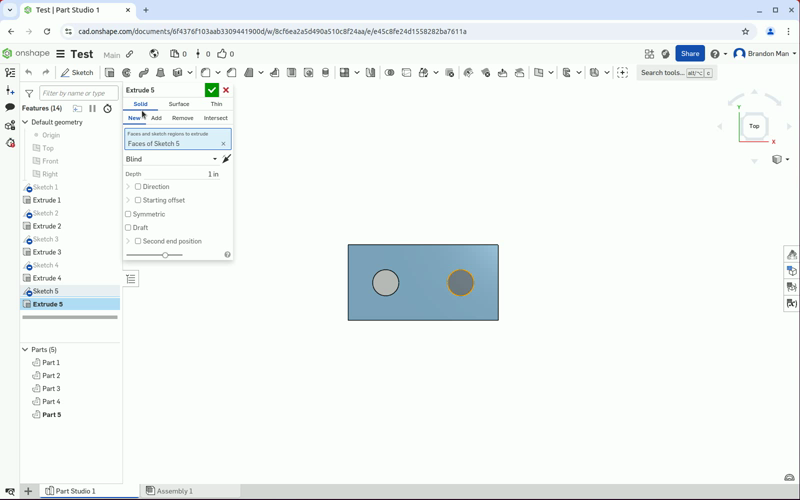
mouse_move(137, 120)
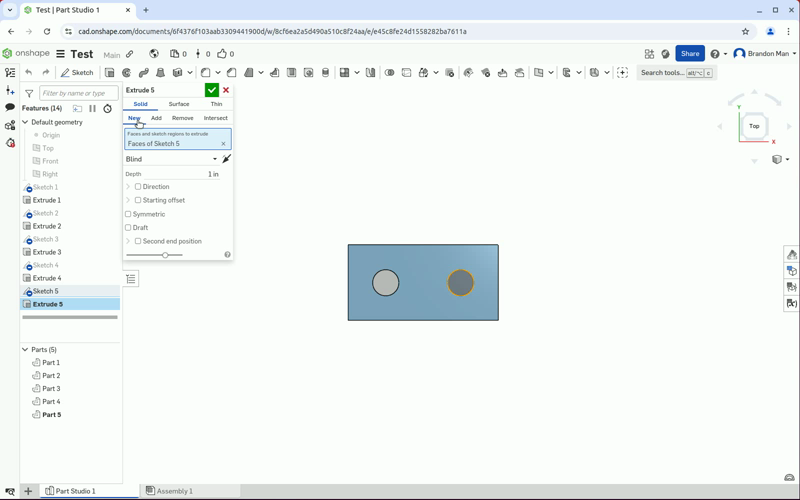
click(137, 120)
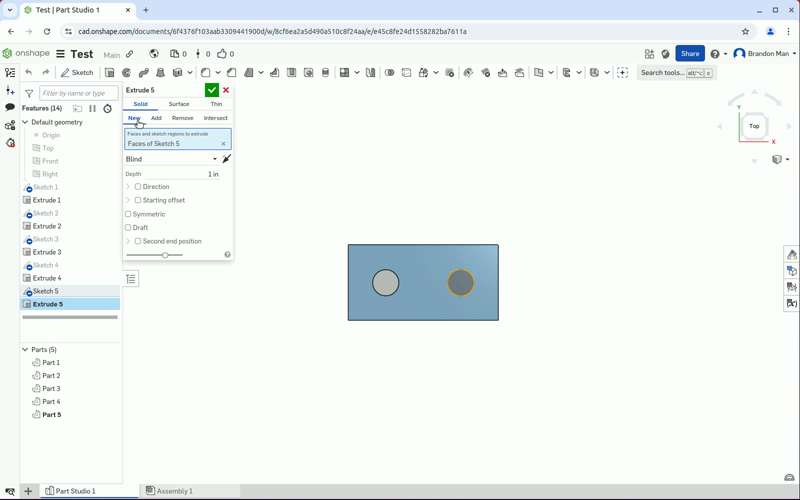
key(tab, 4)
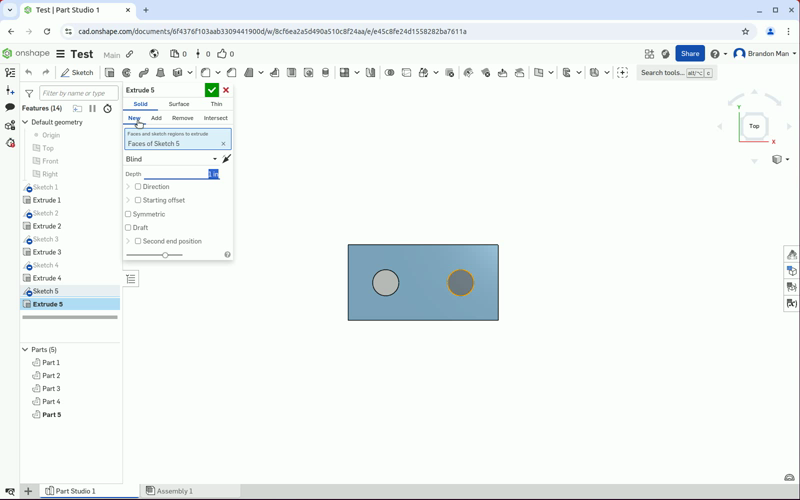
text(19.257)
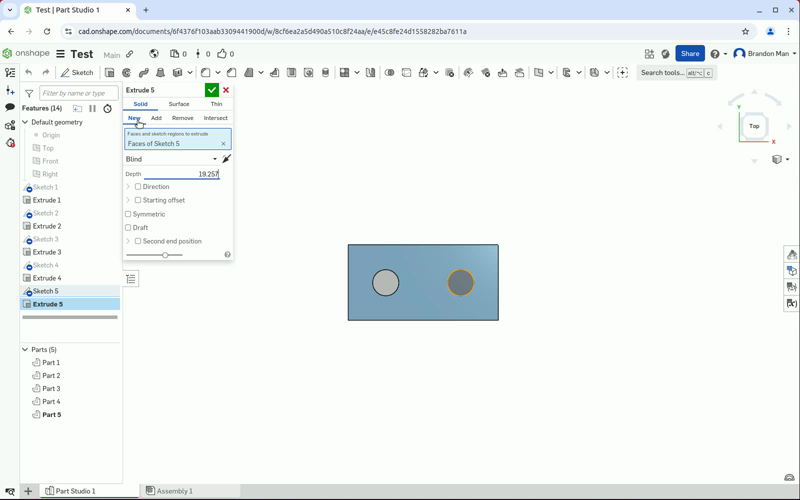
key(enter)
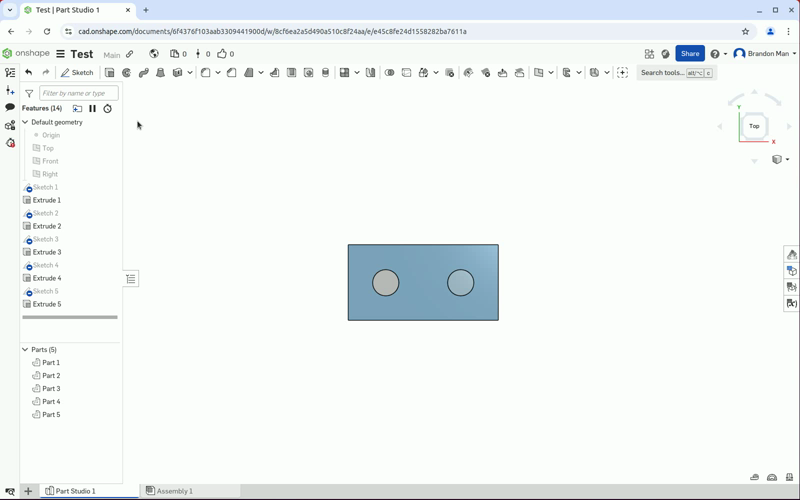
key(shift+h)
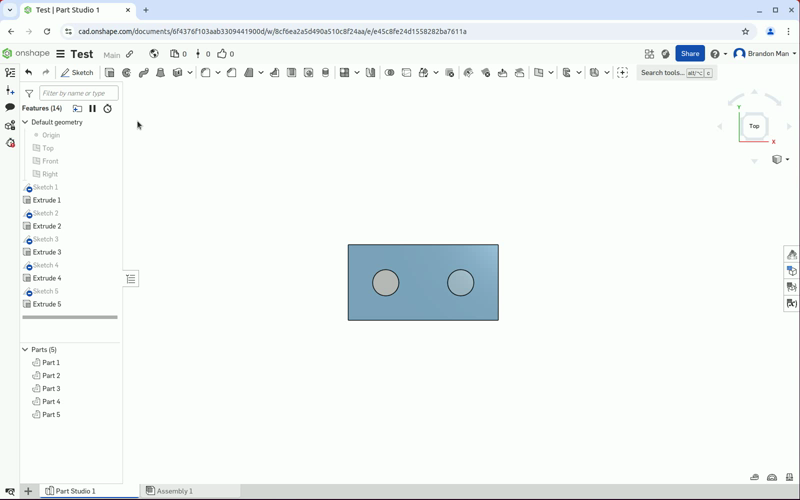
key(shift+h)
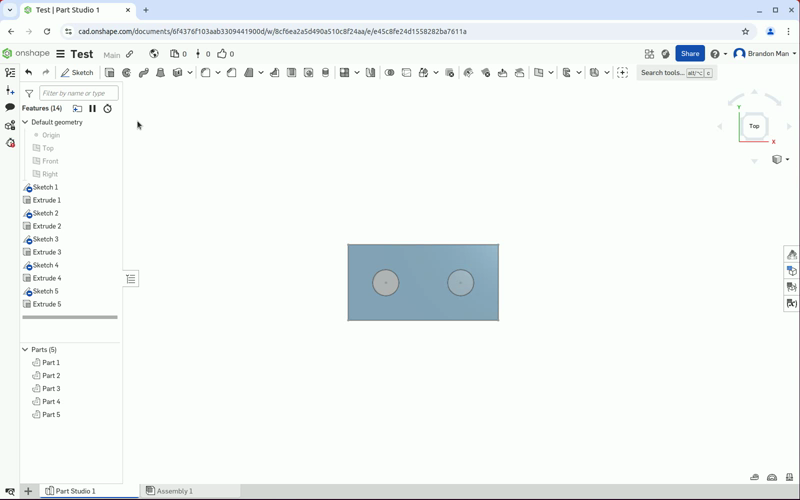
key(shift+7)
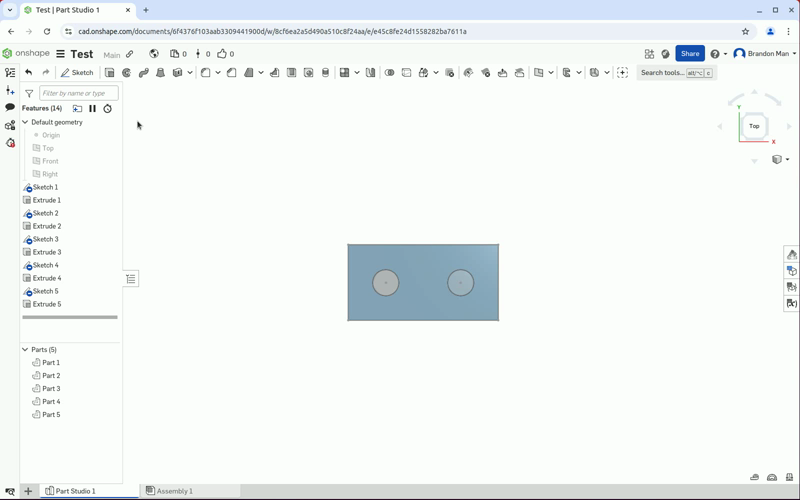
key(up, 3)
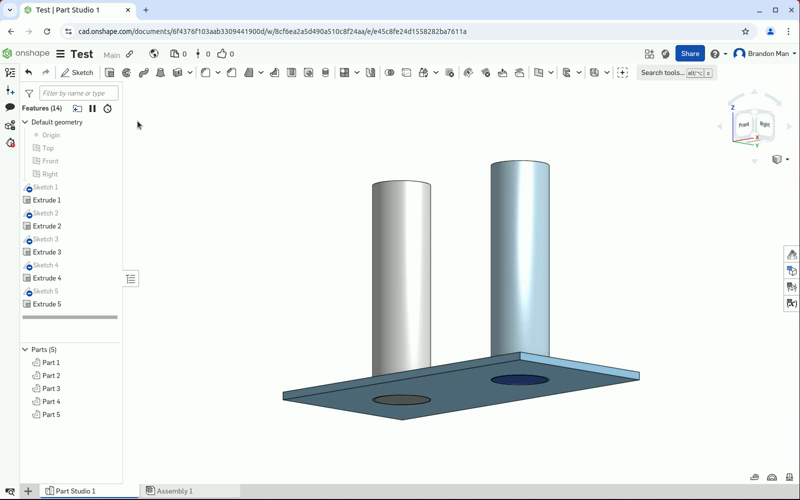
key(left, 3)
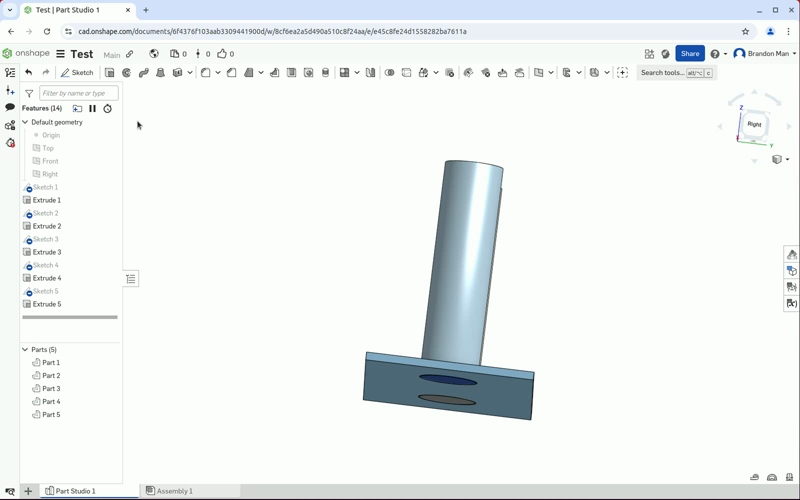
key(right, 3)
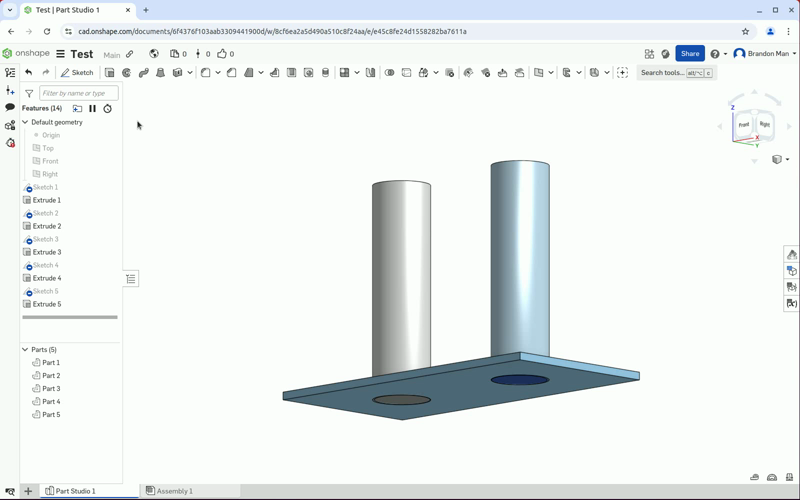
key(down, 3)
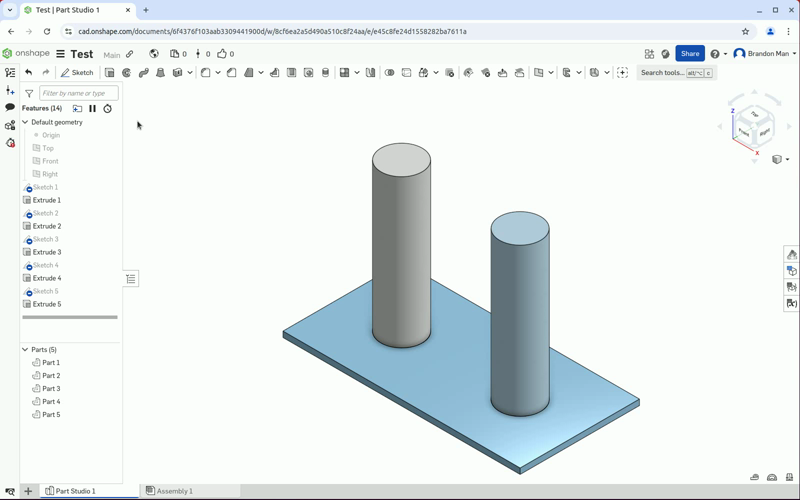
mouse_move(73, 189)
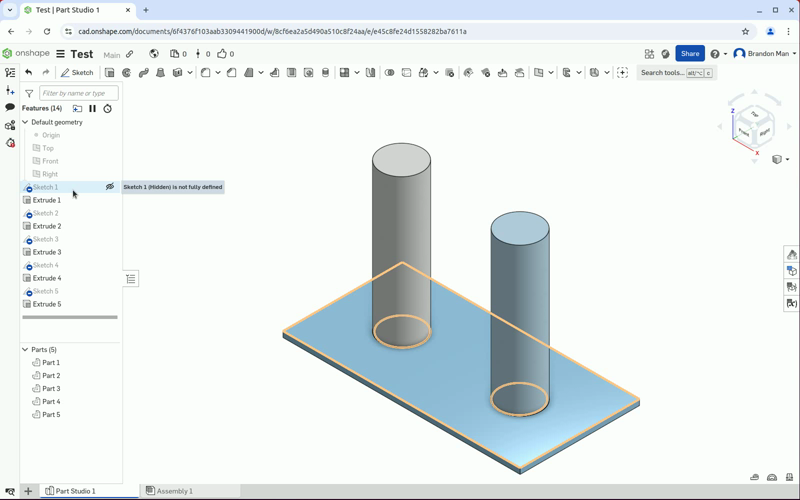
click(73, 189)